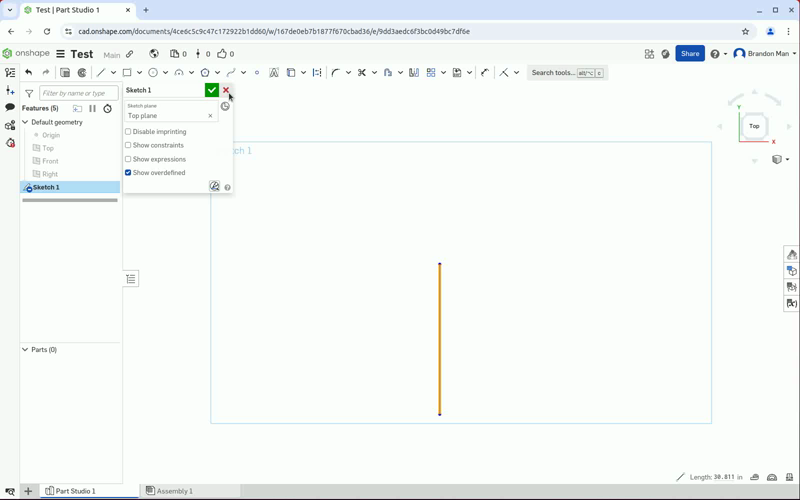
key(shift+h)
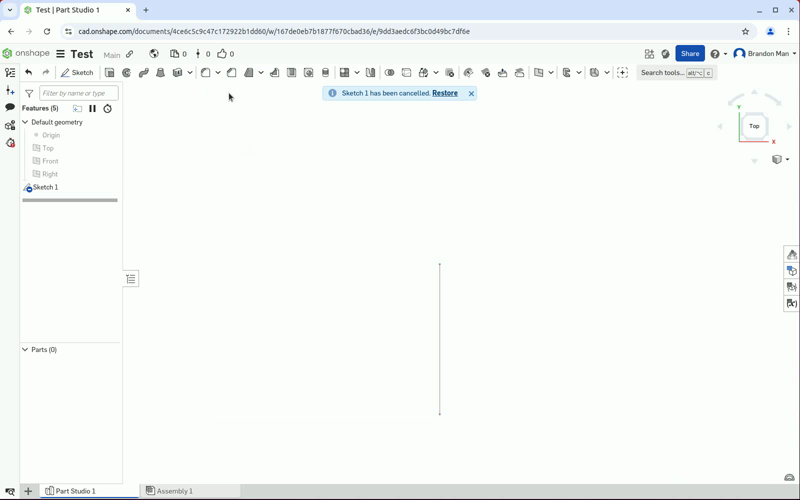
key(shift+s)
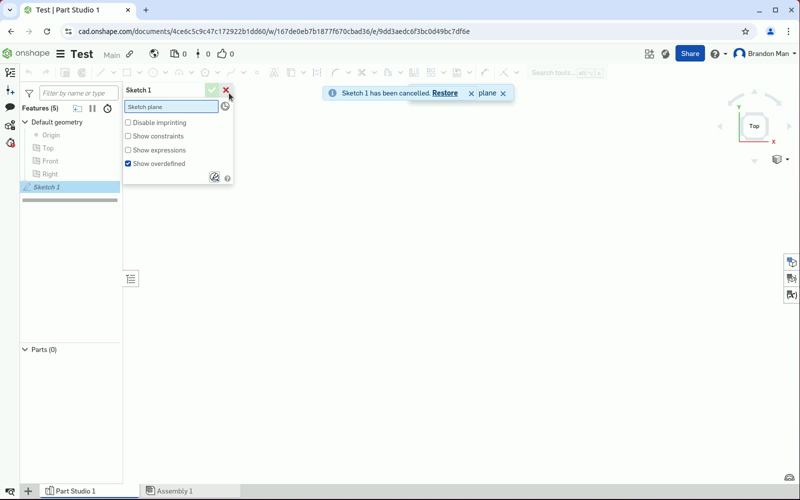
mouse_move(73, 150)
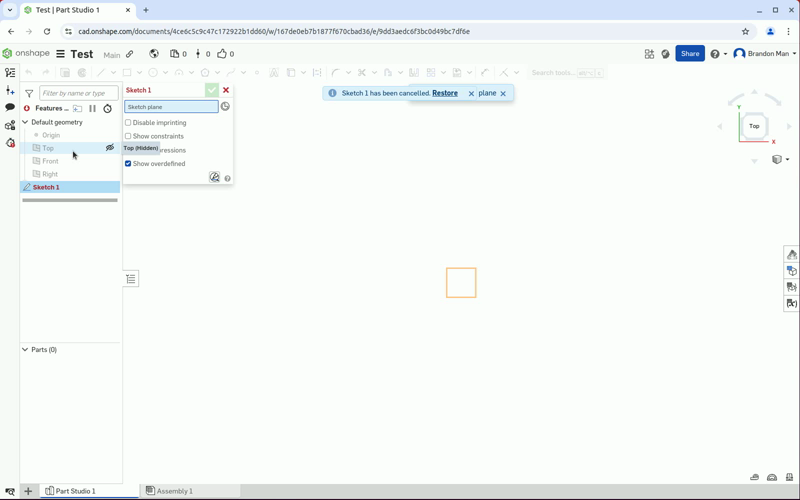
click(73, 150)
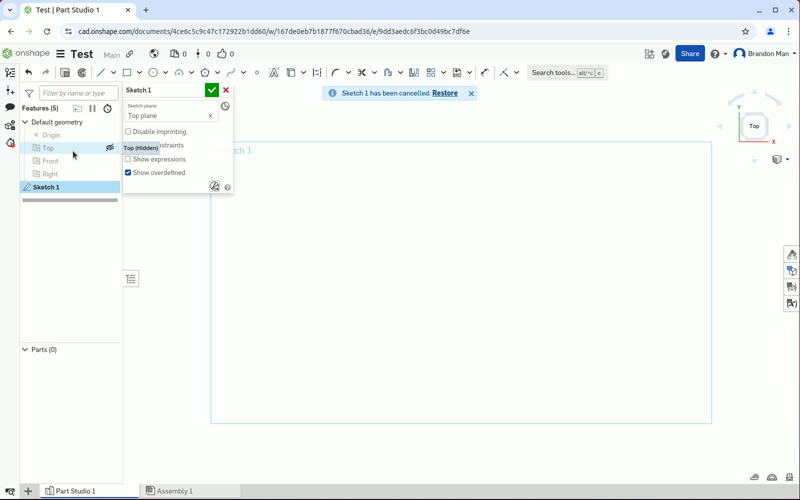
mouse_move(73, 352)
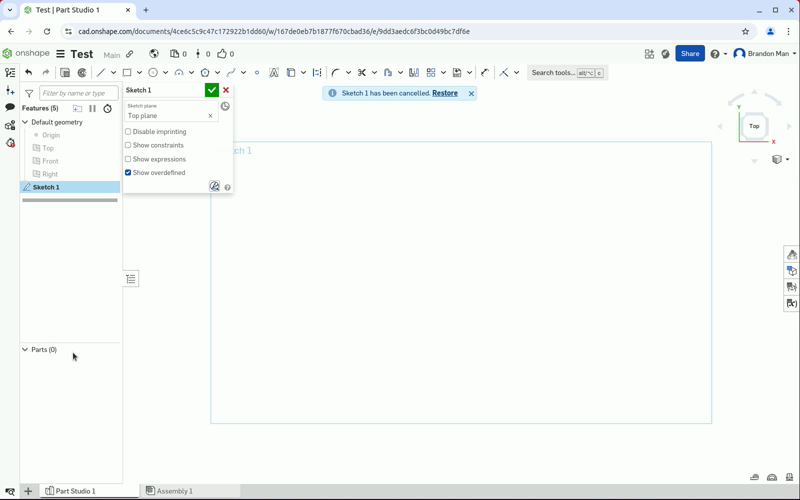
key(y)
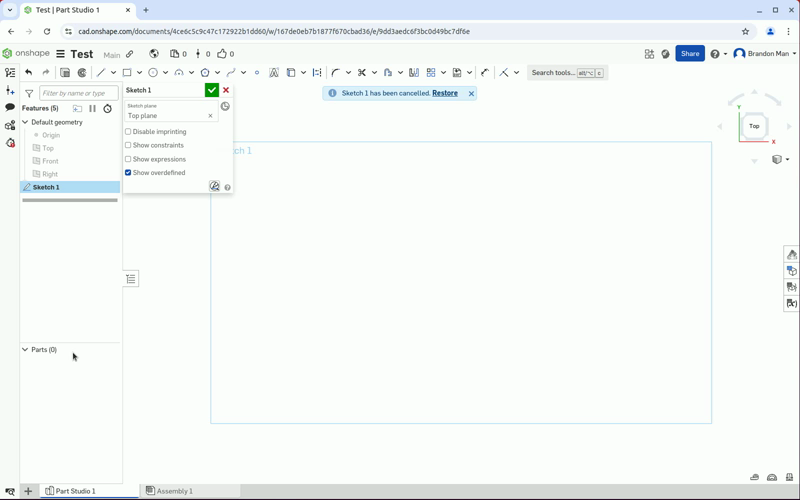
key(l)
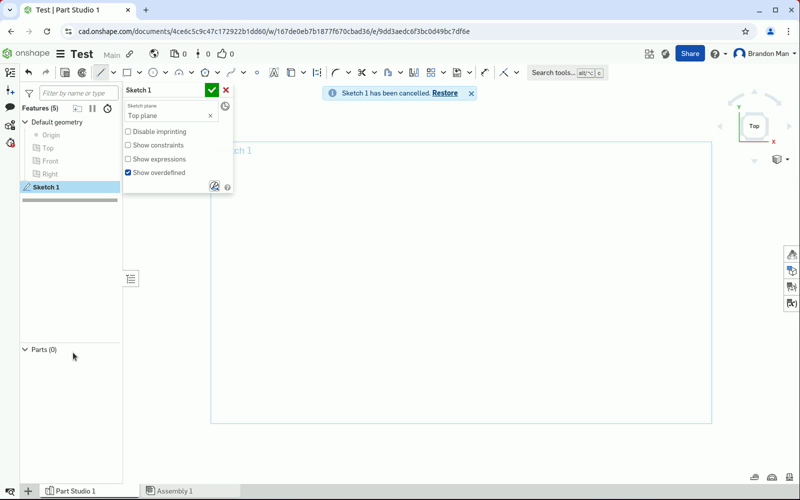
key_down(shift)
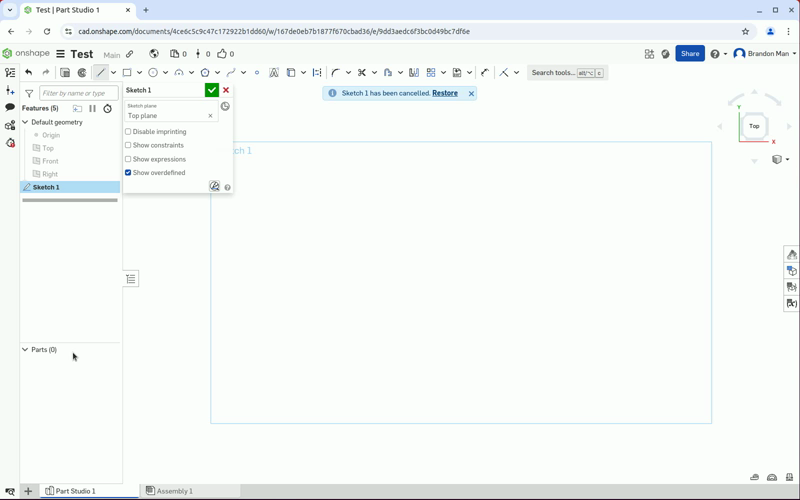
mouse_move(348, 285)
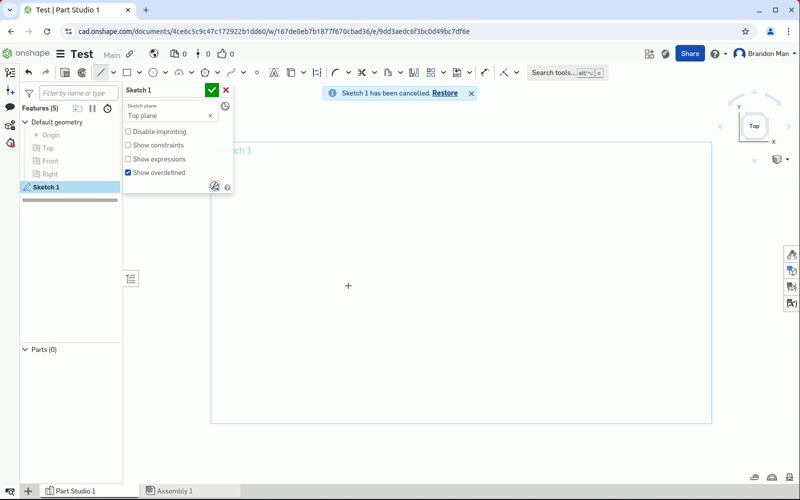
click(348, 285)
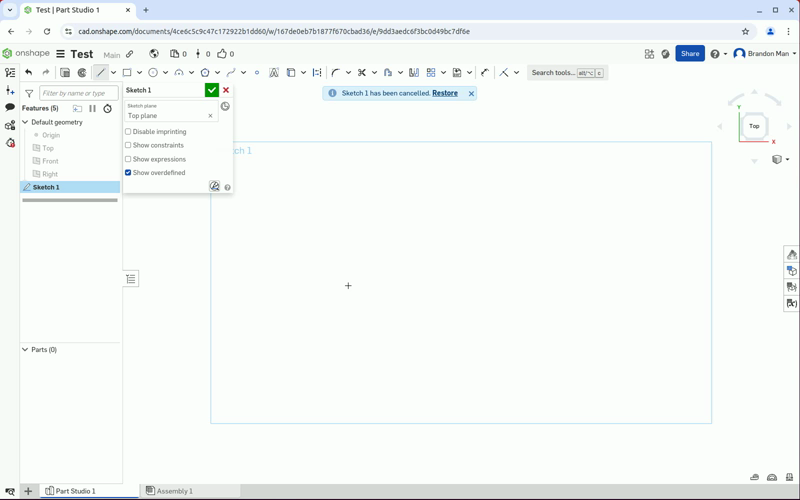
key_up(shift)
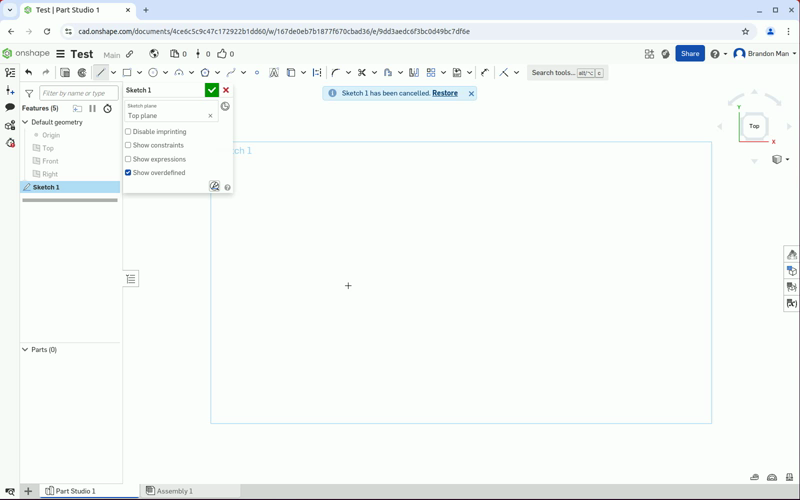
key_down(shift)
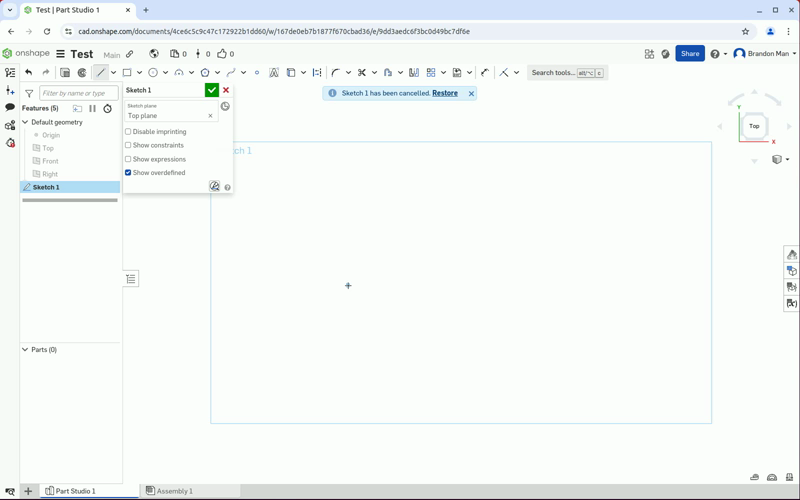
mouse_move(572, 285)
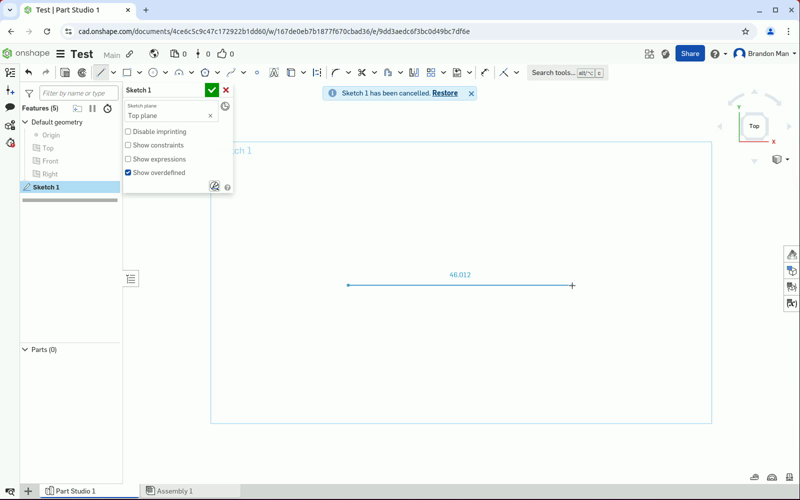
click(572, 285)
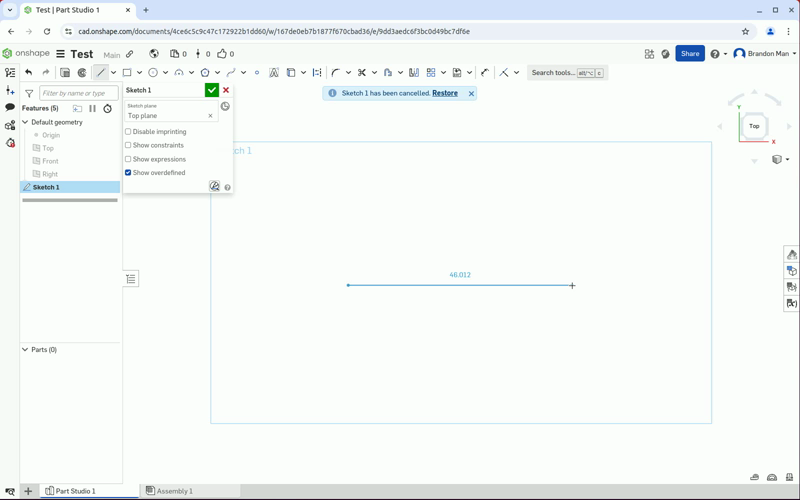
key_up(shift)
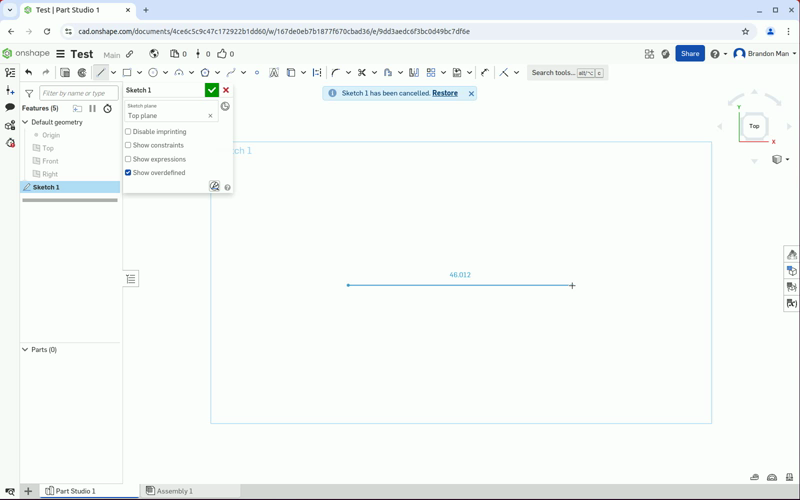
key_down(shift)
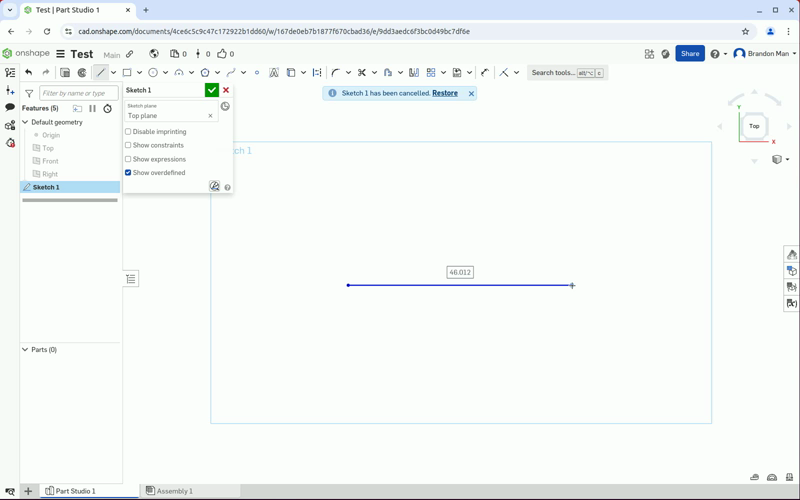
mouse_move(589, 285)
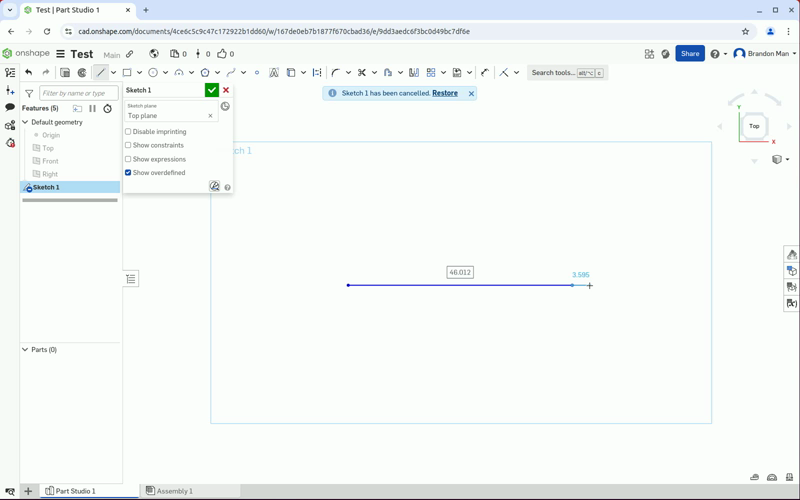
mouse_move(572, 280)
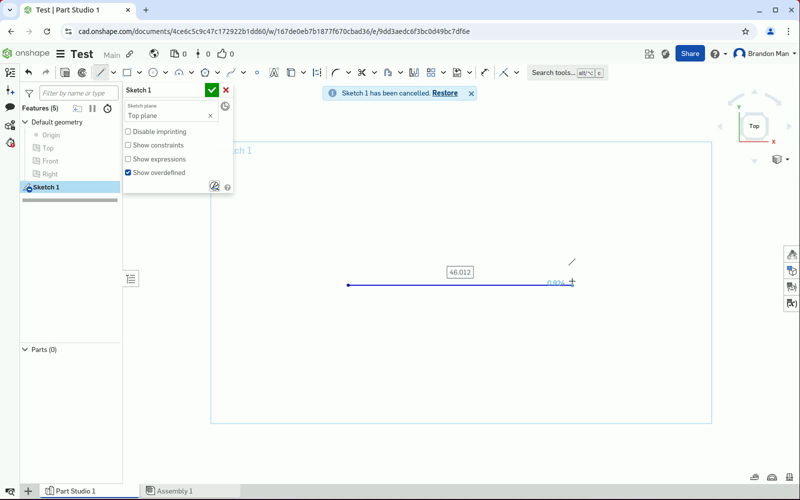
scroll(6)
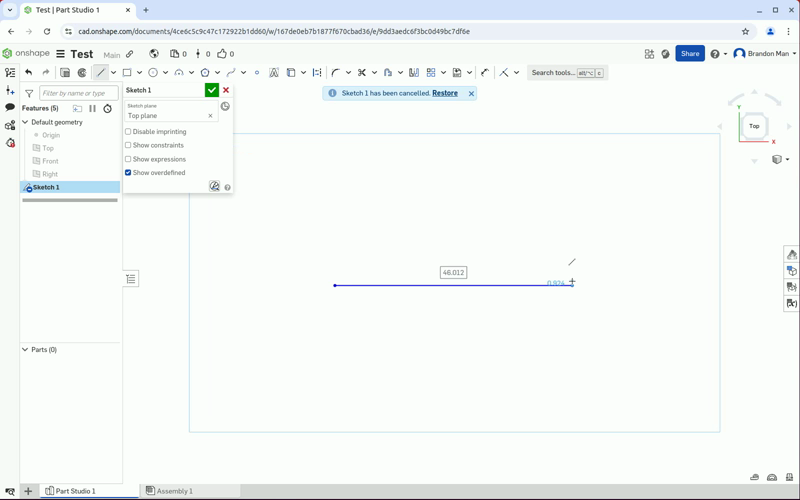
scroll(6)
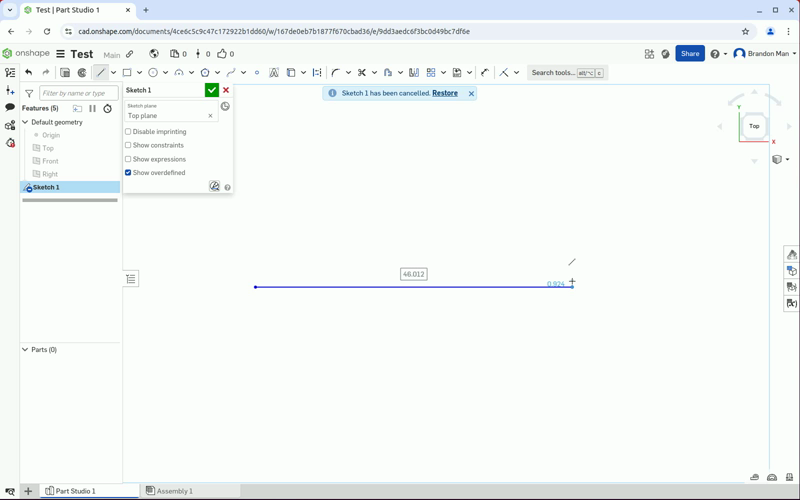
scroll(6)
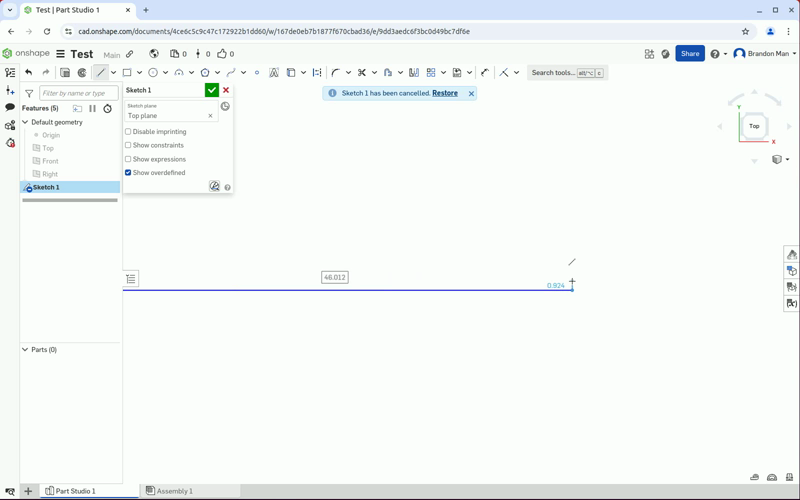
scroll(6)
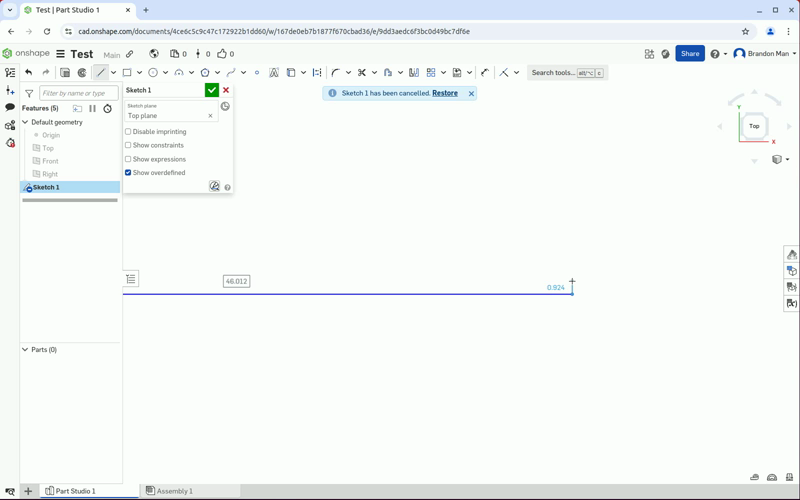
scroll(6)
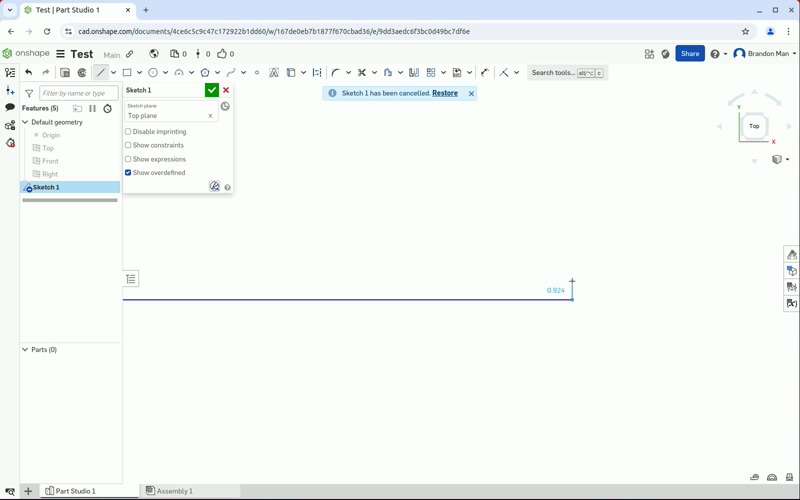
scroll(6)
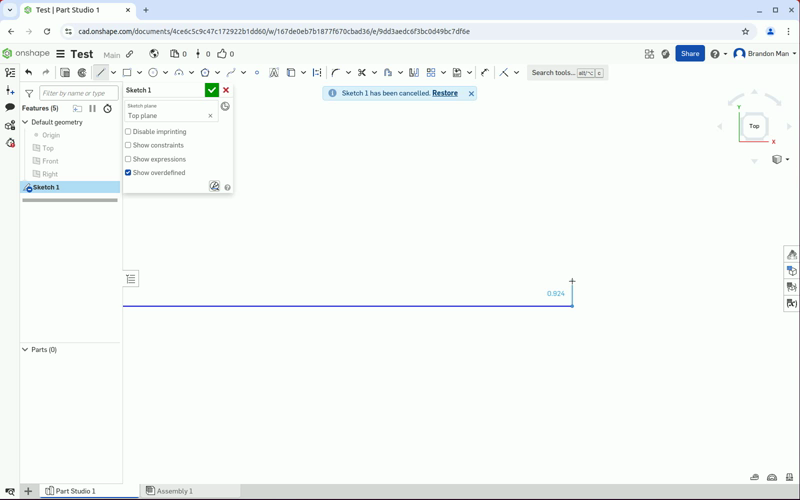
scroll(6)
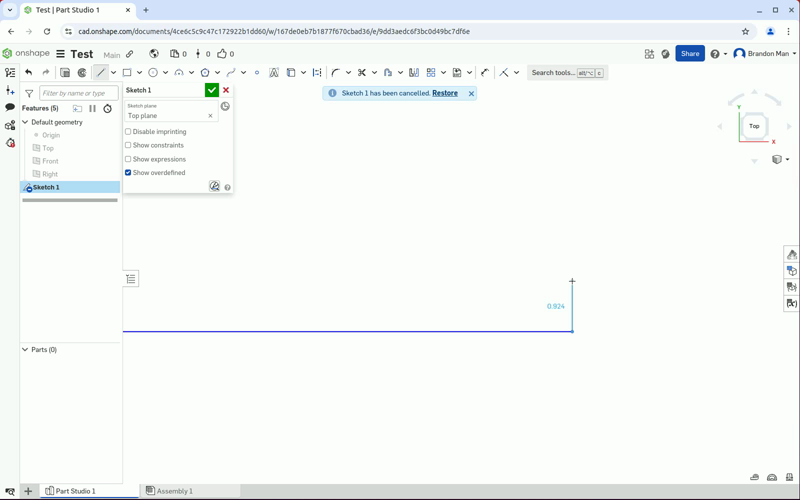
click(572, 280)
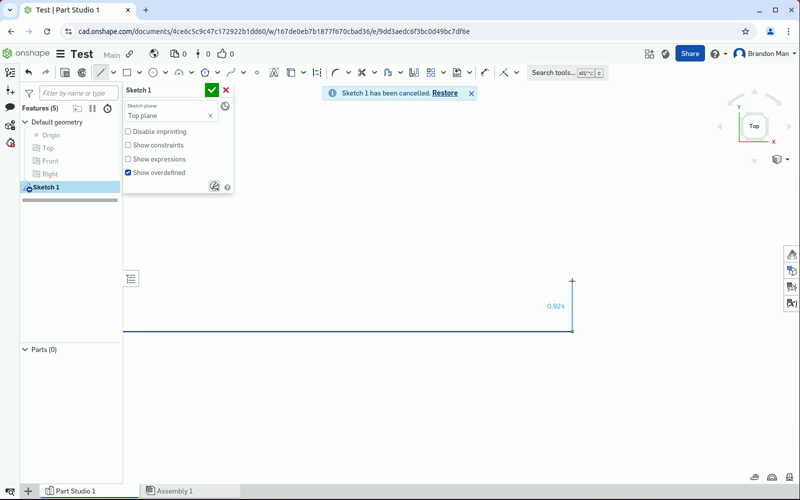
scroll(-6)
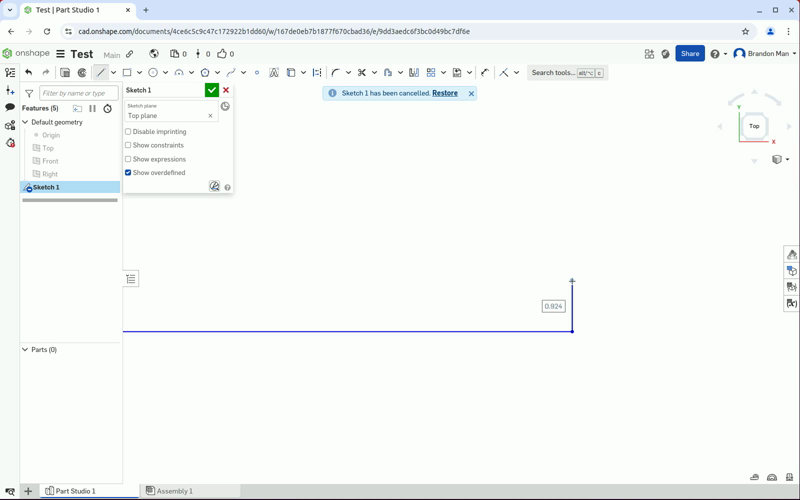
scroll(-6)
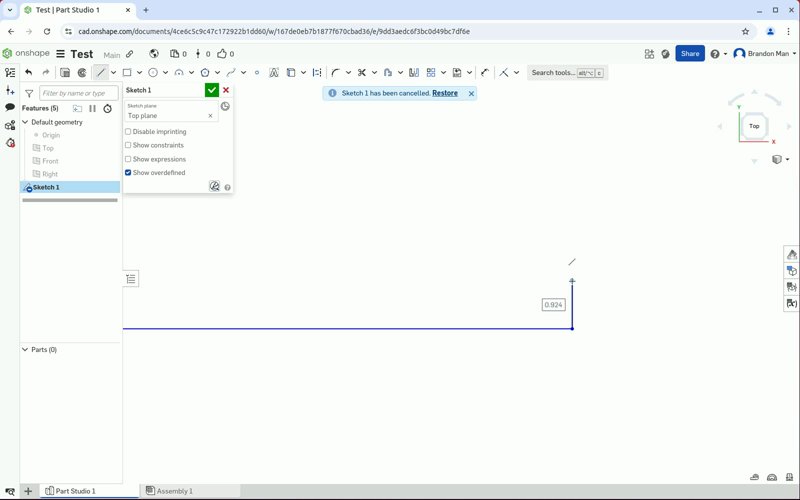
scroll(-6)
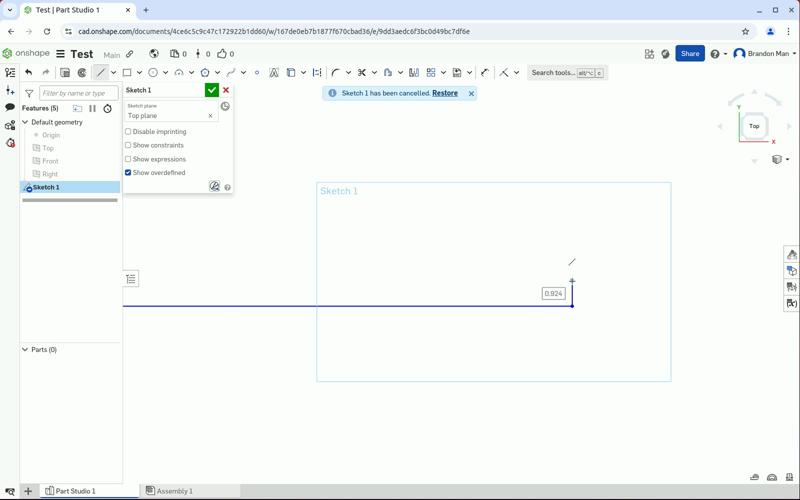
scroll(-6)
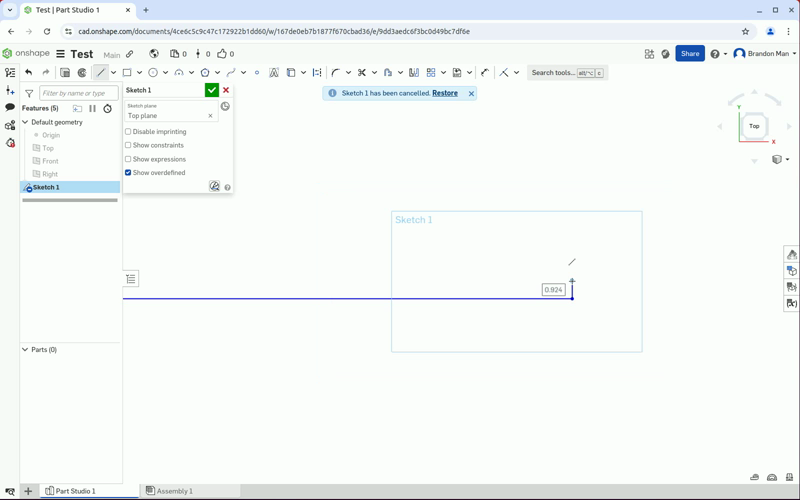
scroll(-6)
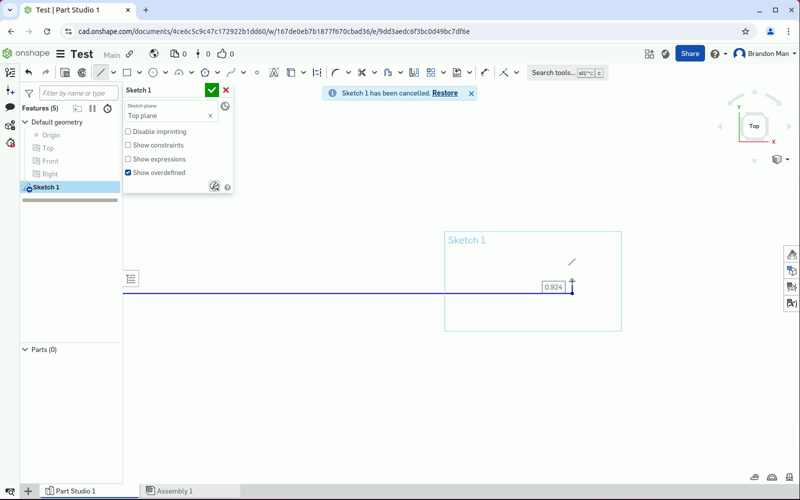
scroll(-6)
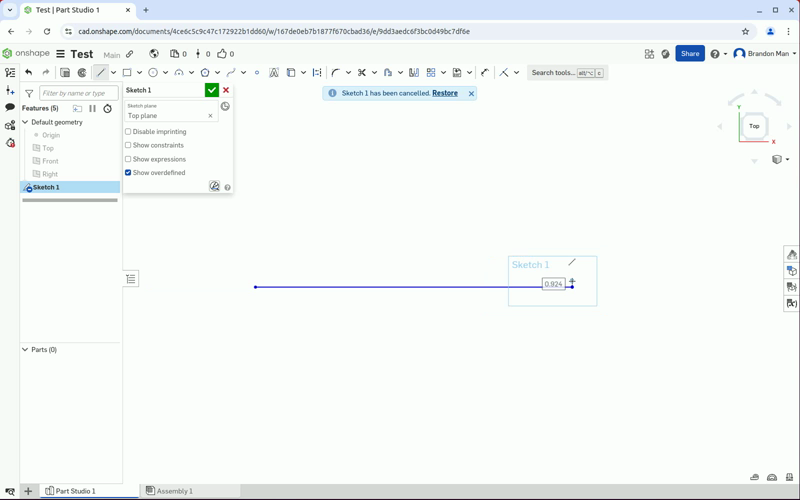
scroll(-6)
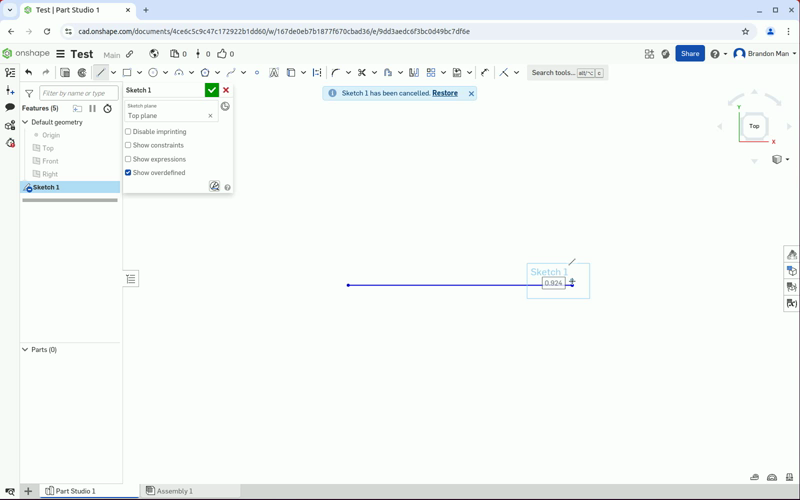
key_up(shift)
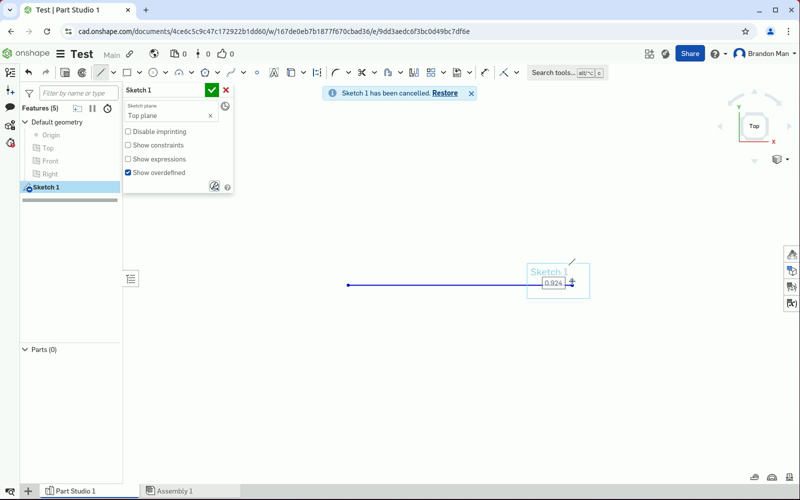
key_down(shift)
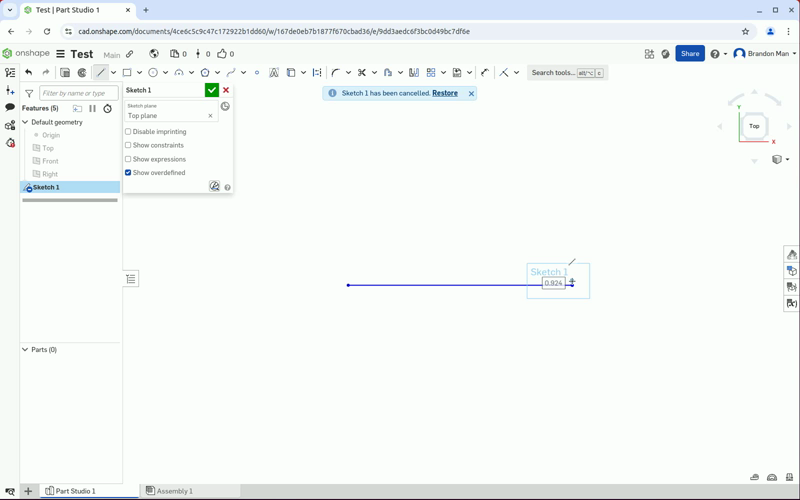
mouse_move(348, 280)
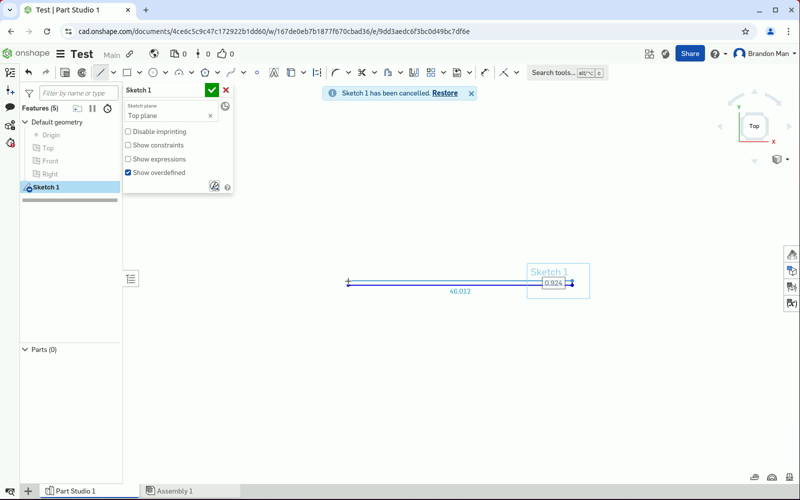
click(348, 280)
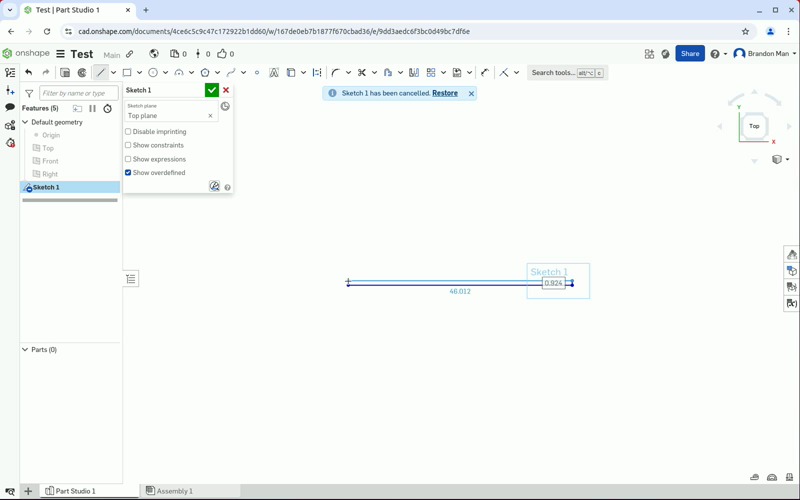
key_up(shift)
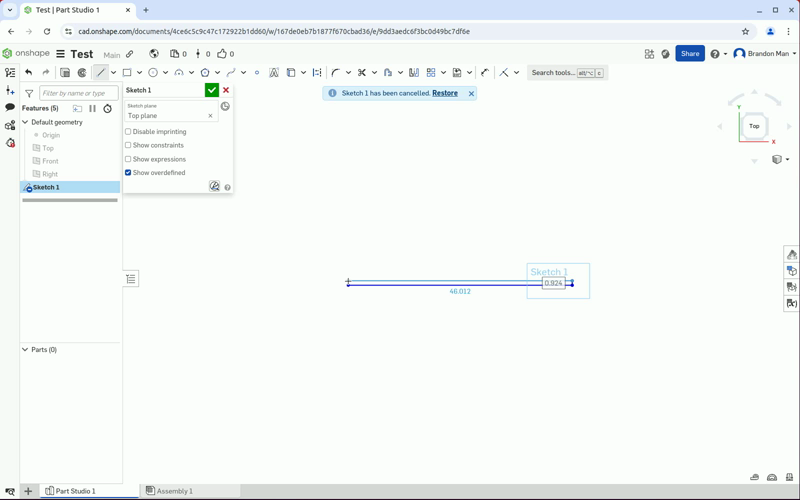
mouse_move(378, 280)
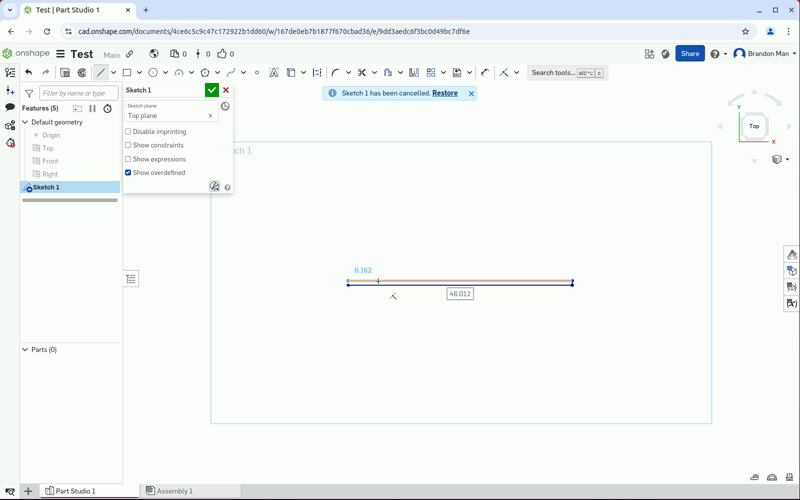
key_down(shift)
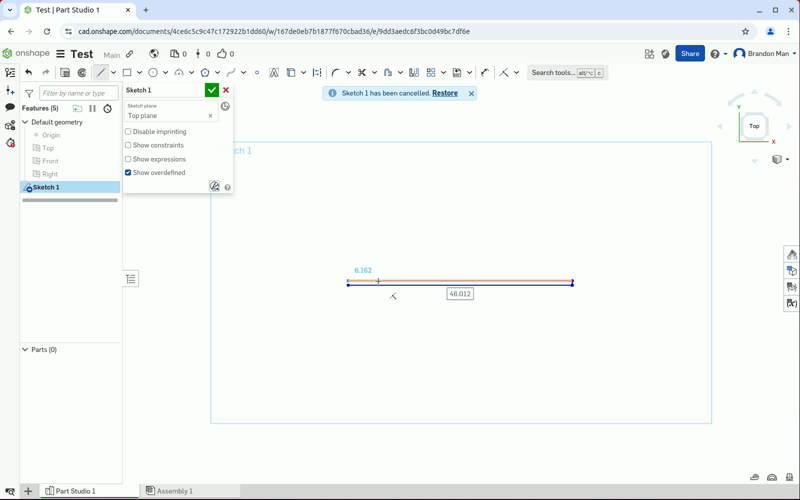
mouse_move(348, 285)
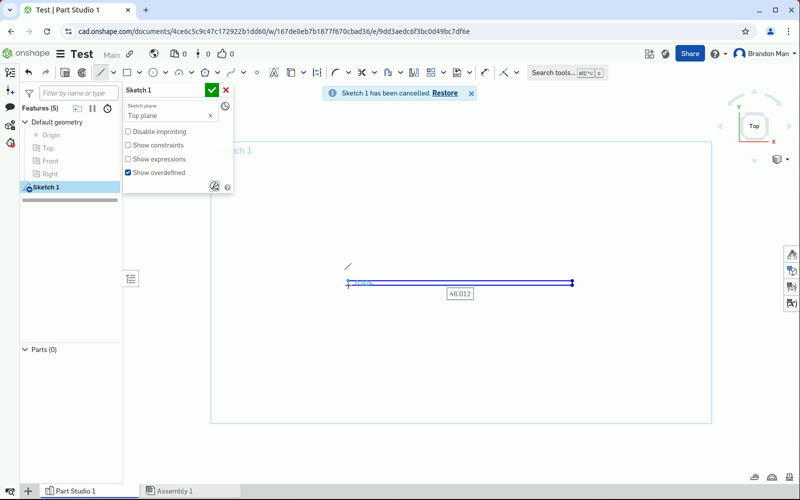
scroll(6)
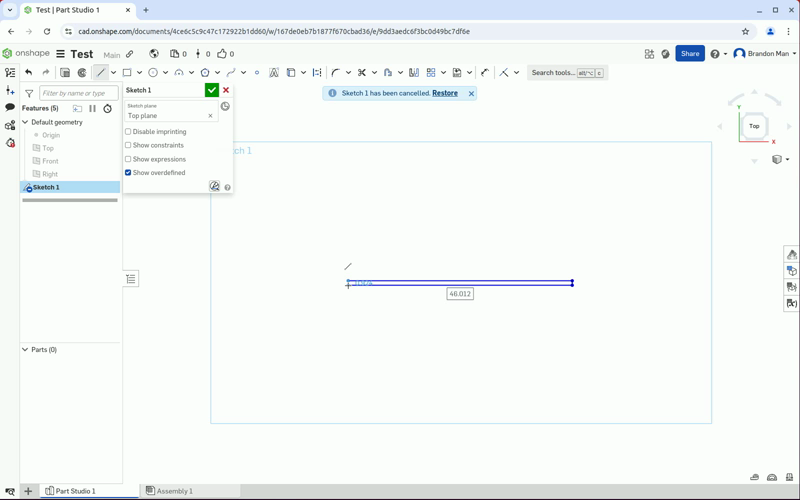
scroll(6)
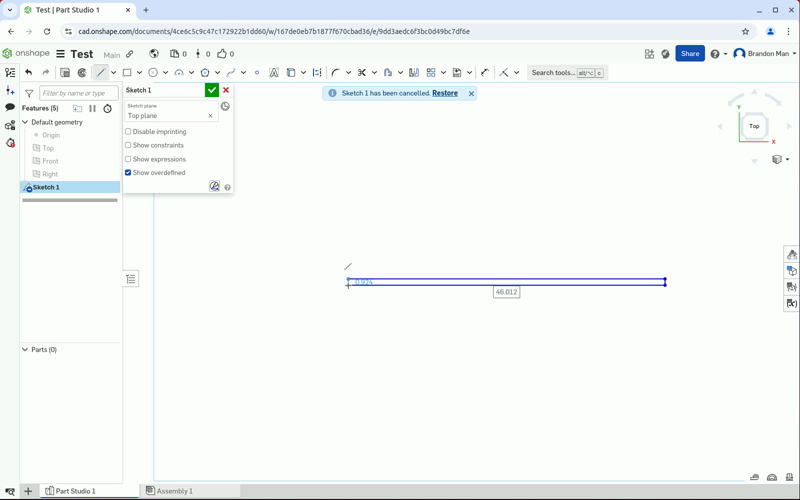
scroll(6)
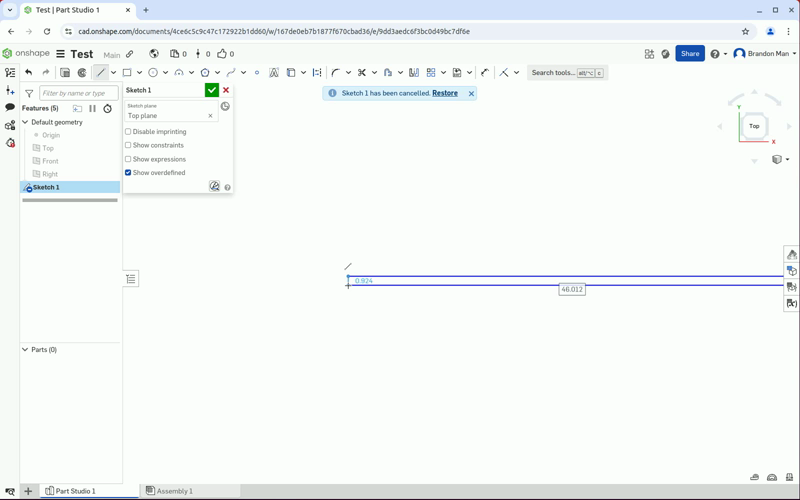
scroll(6)
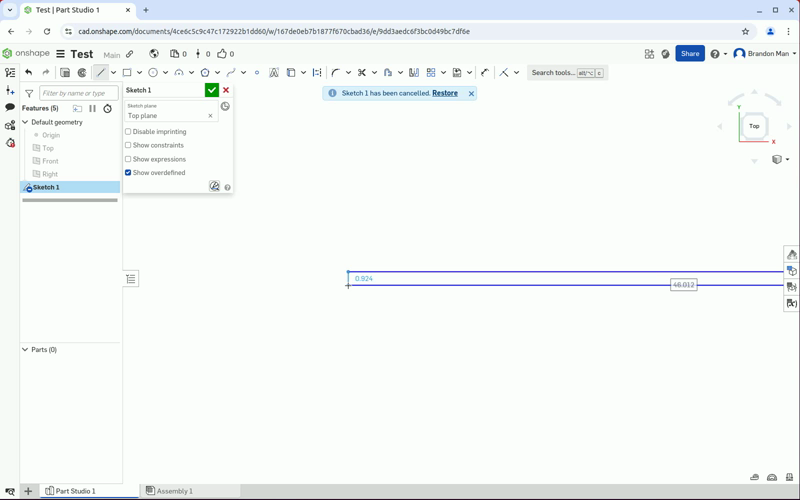
scroll(6)
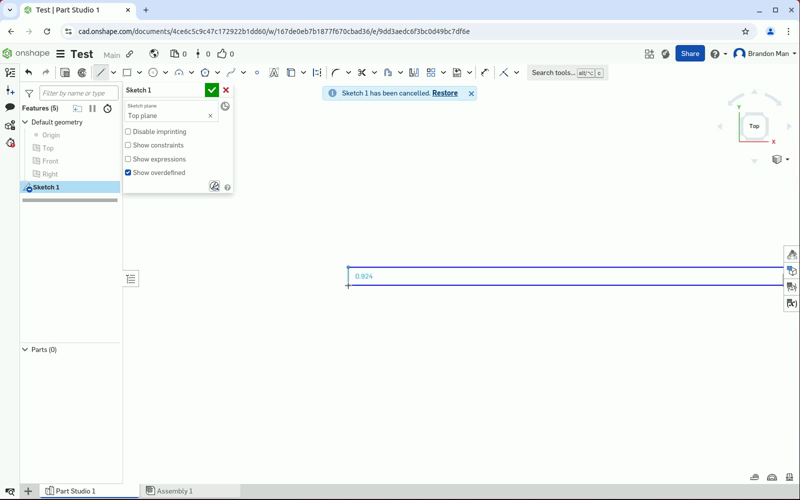
scroll(6)
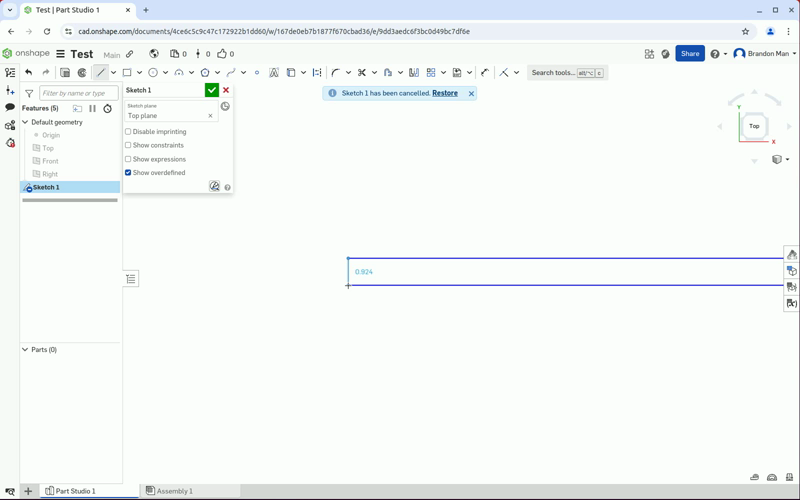
scroll(6)
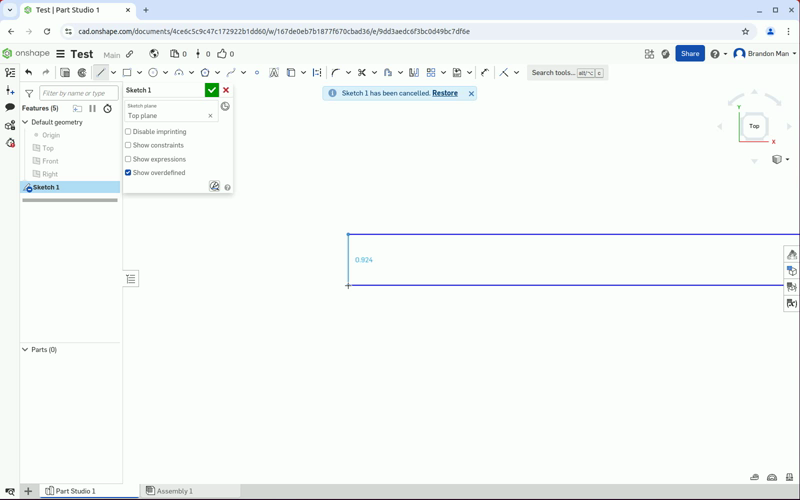
key_up(shift)
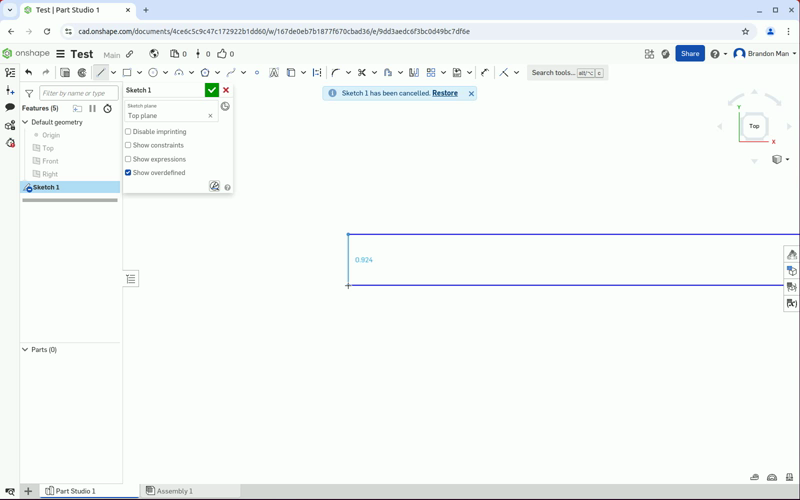
click(348, 285)
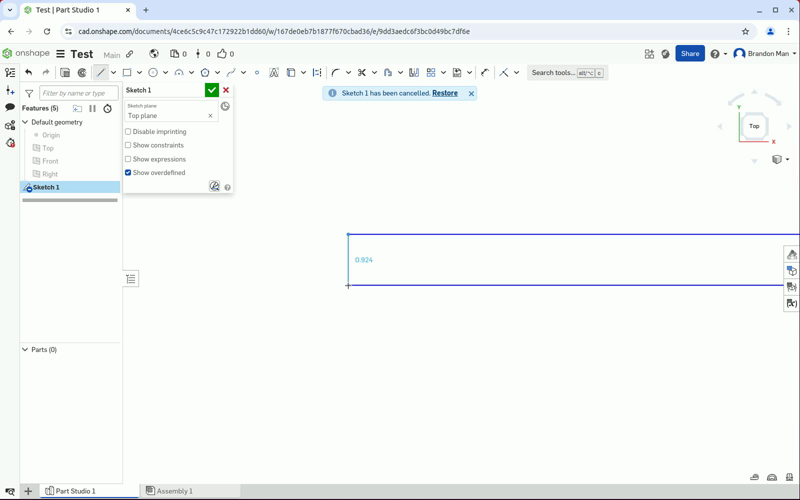
scroll(-6)
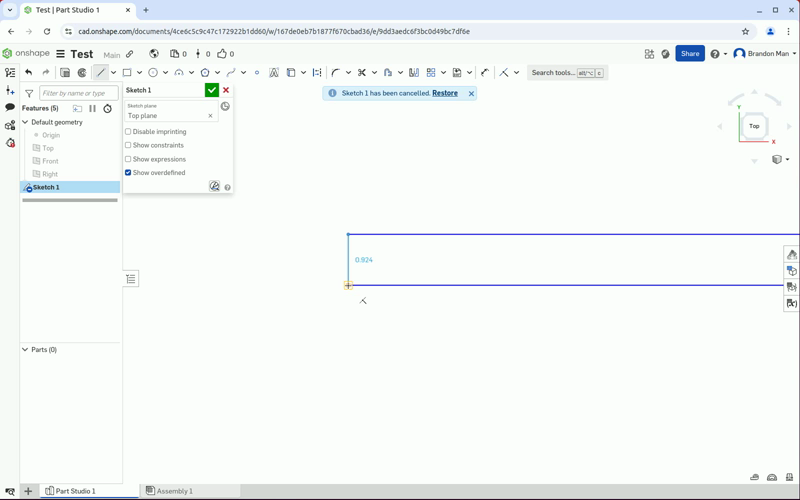
scroll(-6)
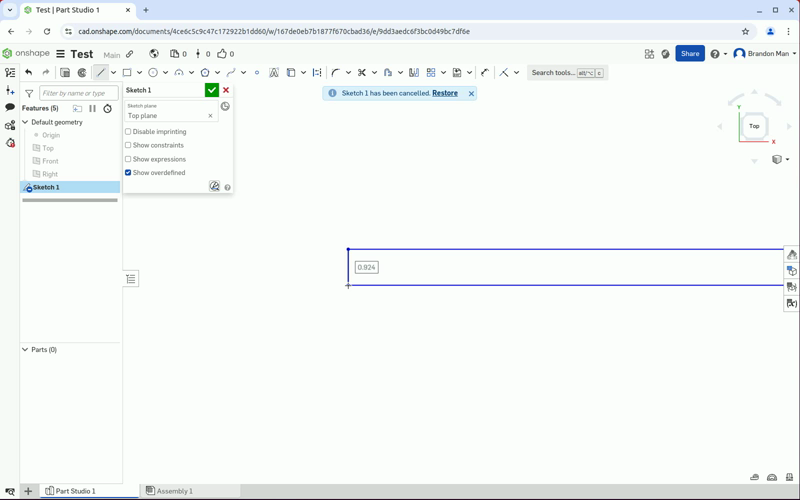
scroll(-6)
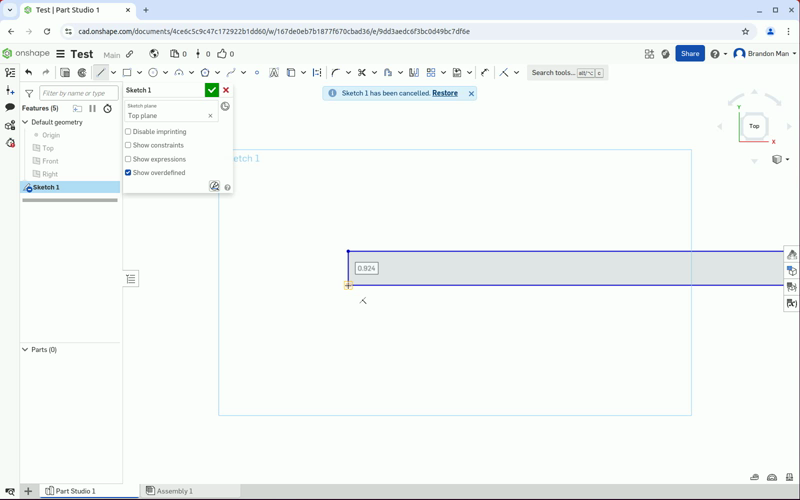
scroll(-6)
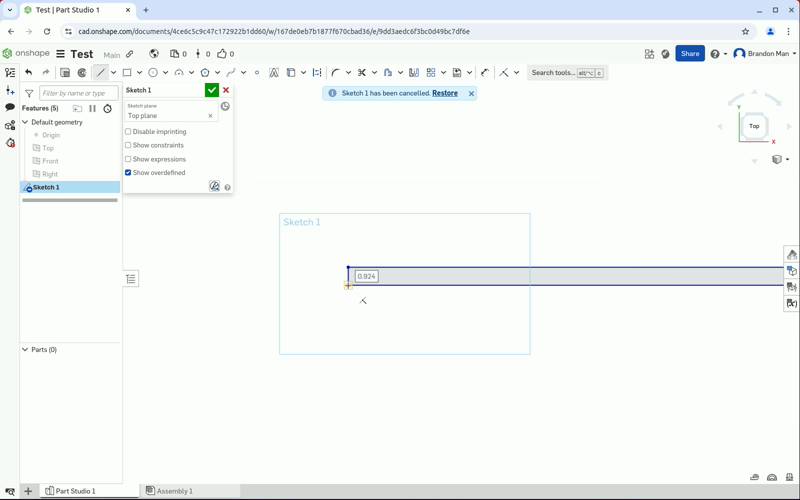
scroll(-6)
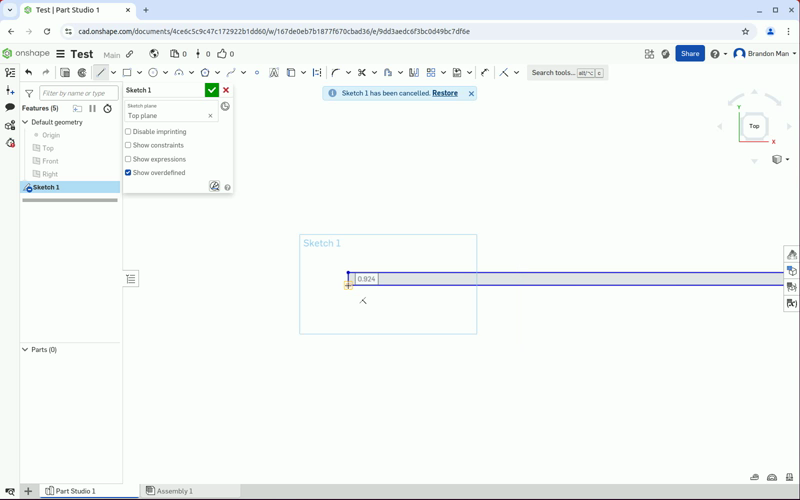
scroll(-6)
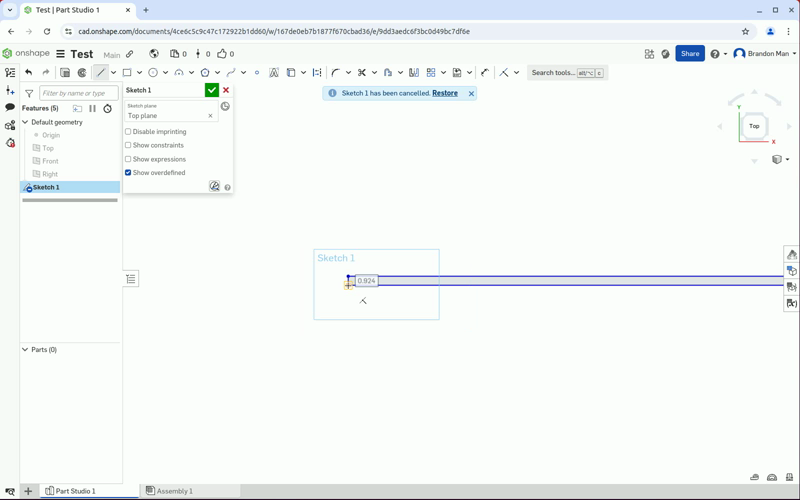
scroll(-6)
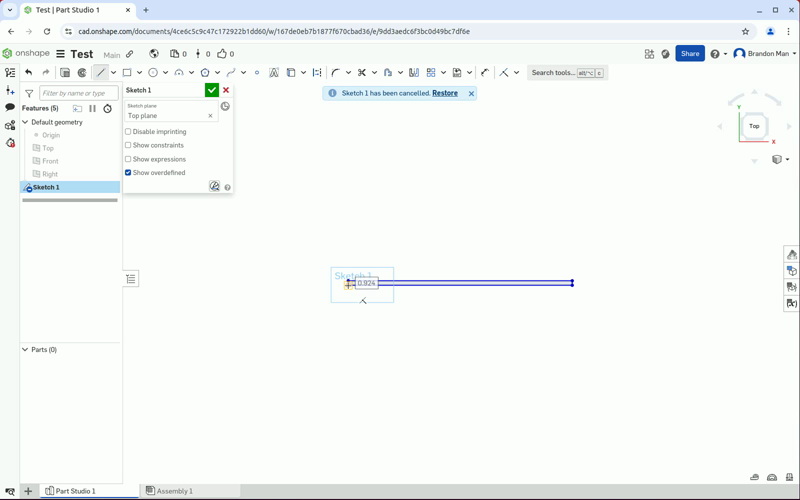
key(esc)
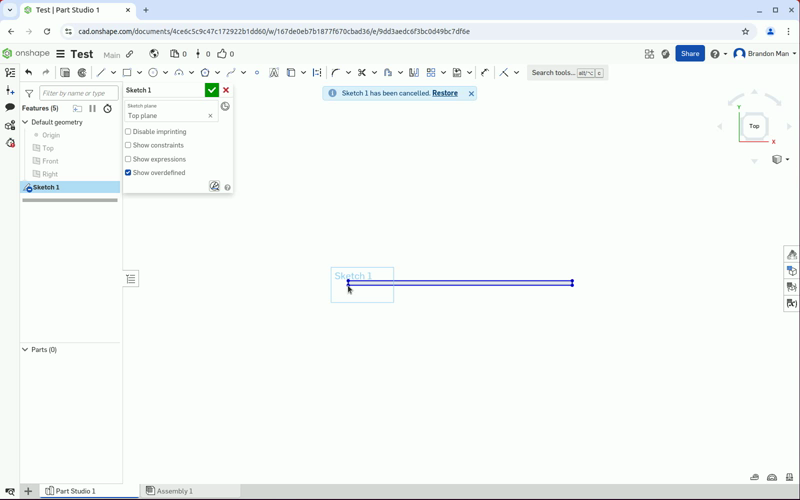
mouse_move(517, 282)
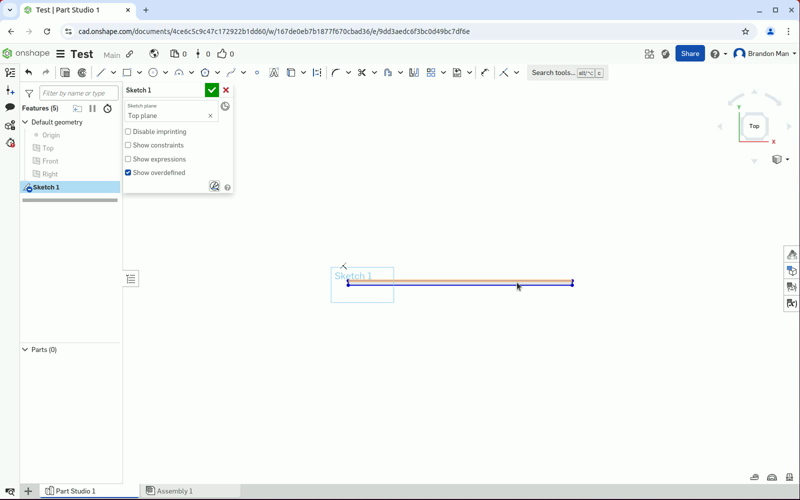
scroll(6)
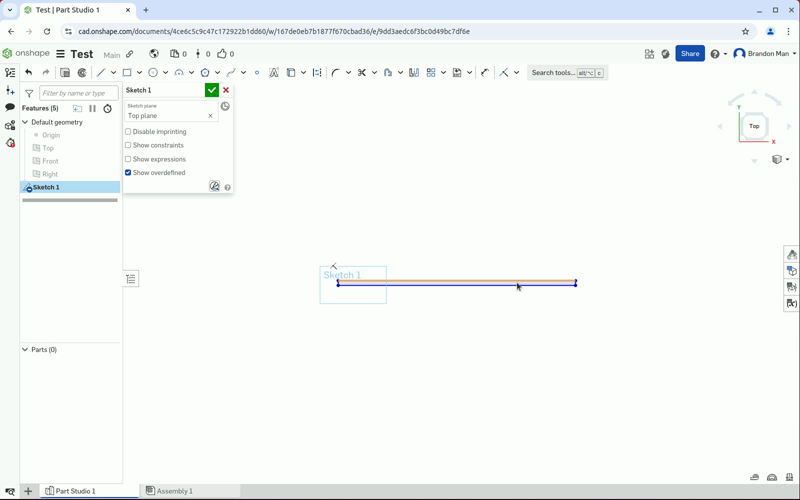
scroll(6)
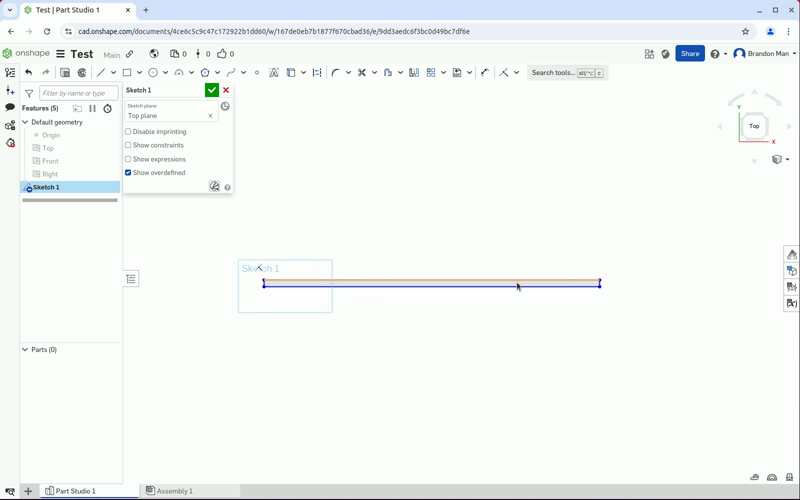
scroll(6)
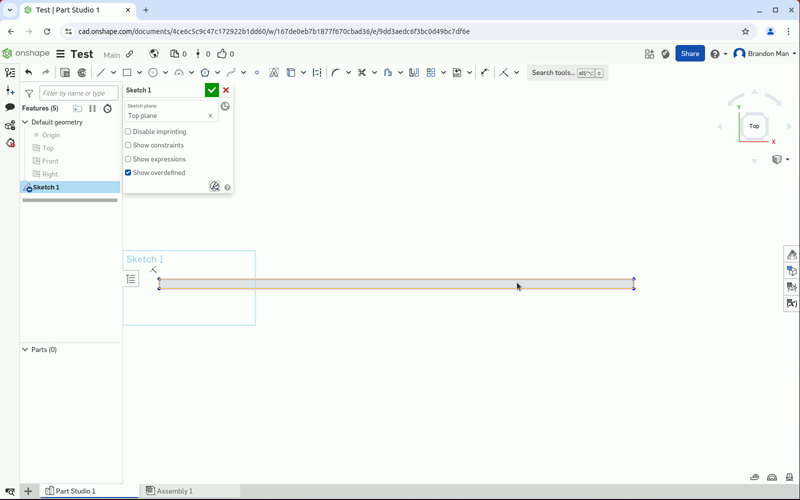
scroll(6)
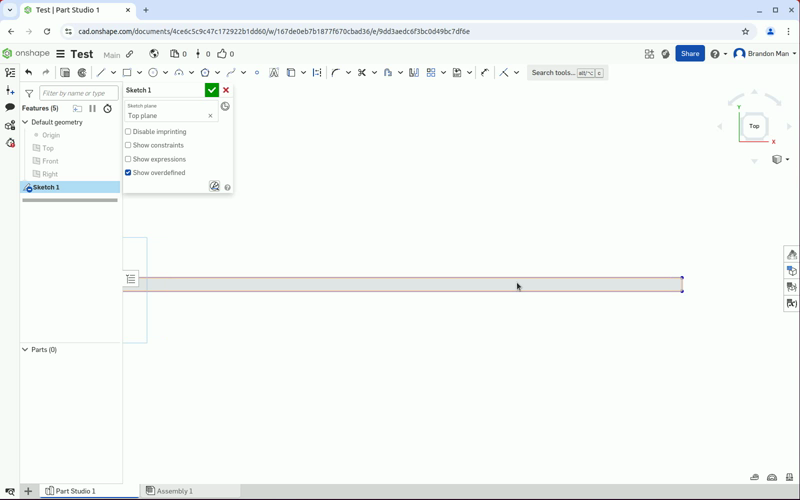
scroll(6)
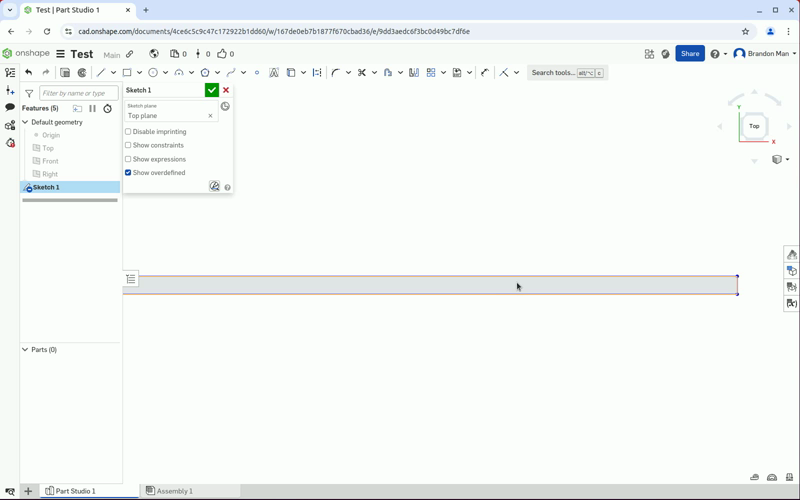
scroll(6)
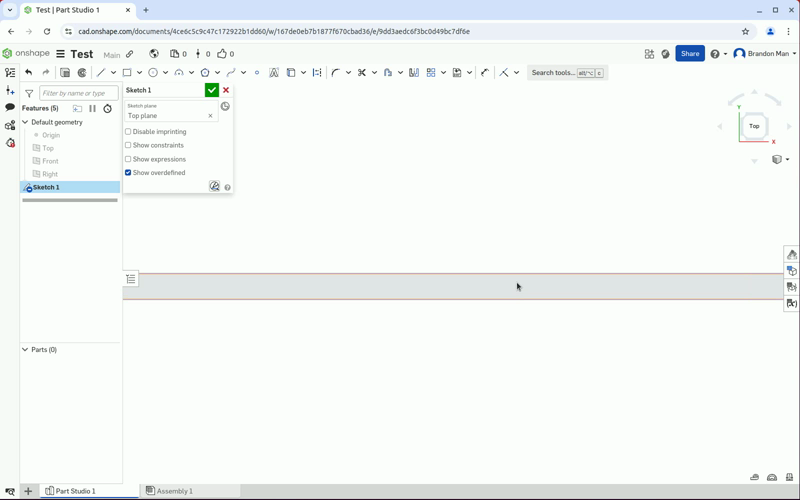
scroll(6)
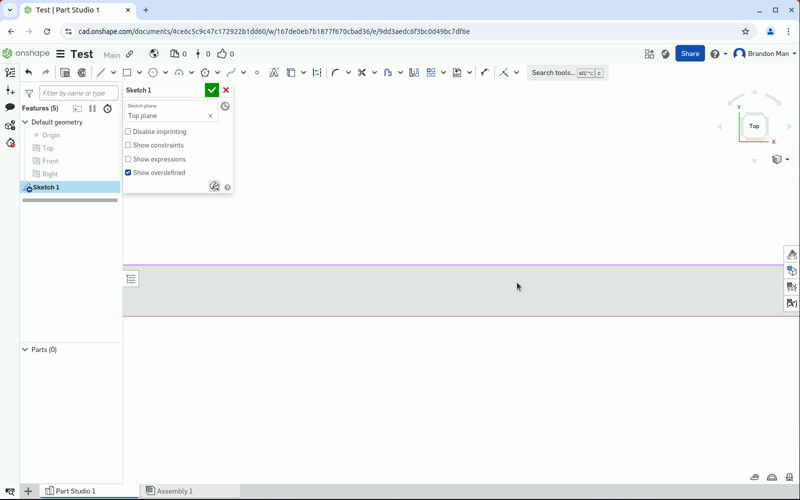
click(517, 282)
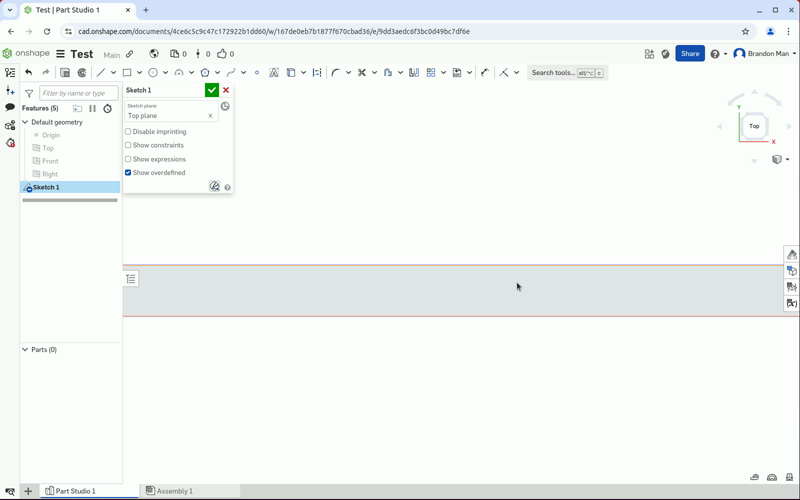
scroll(-6)
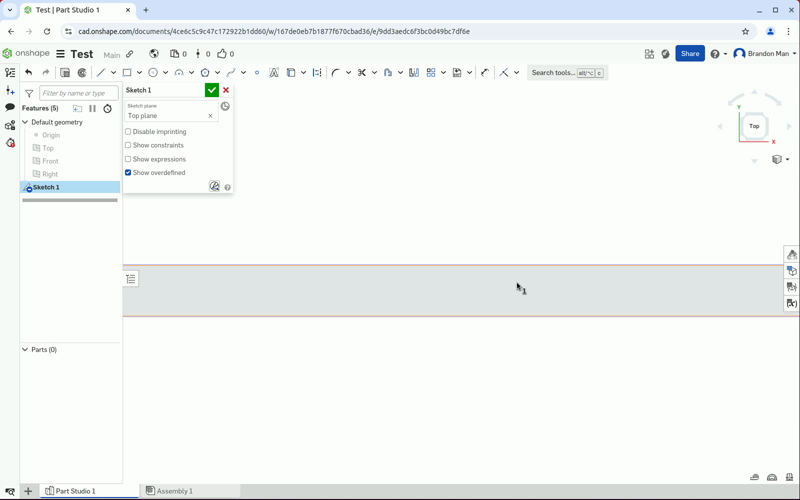
scroll(-6)
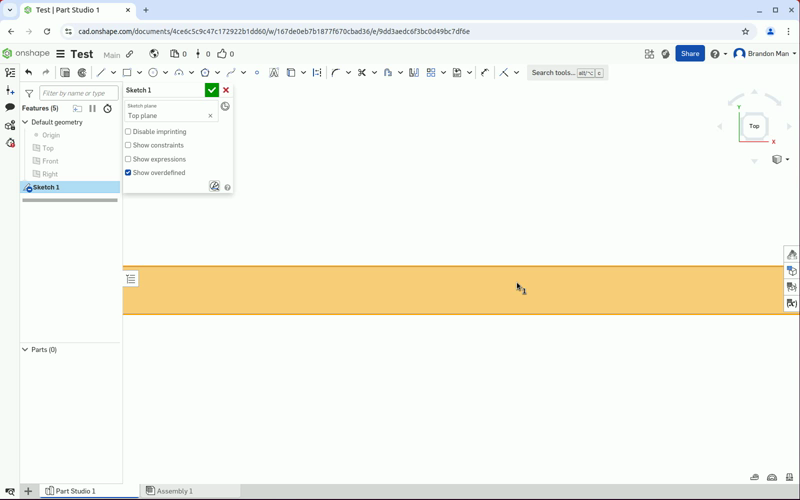
scroll(-6)
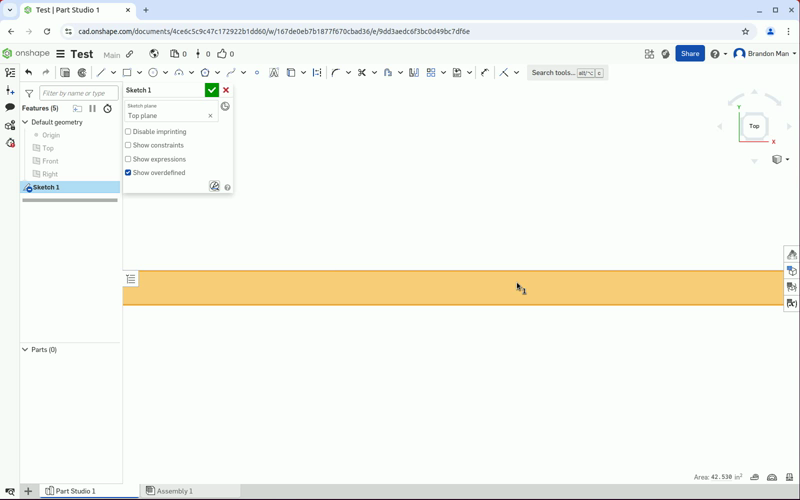
scroll(-6)
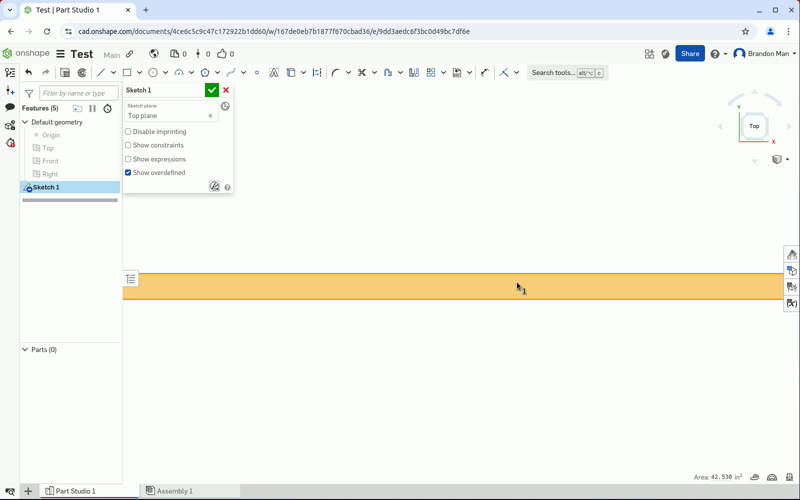
scroll(-6)
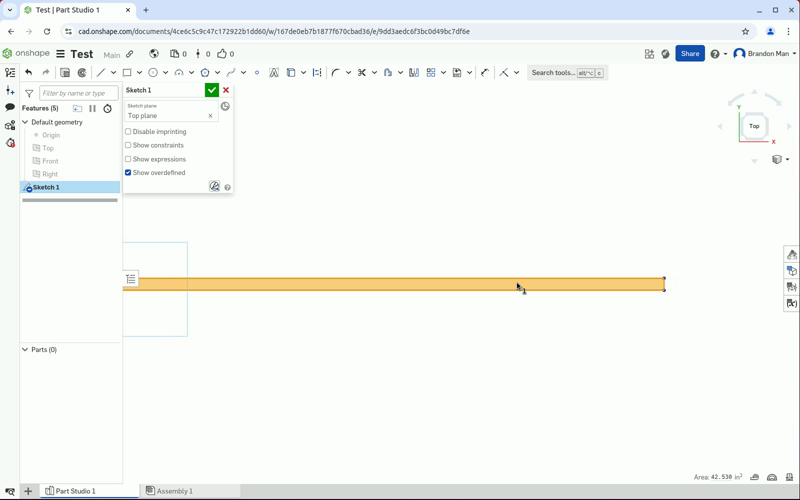
scroll(-6)
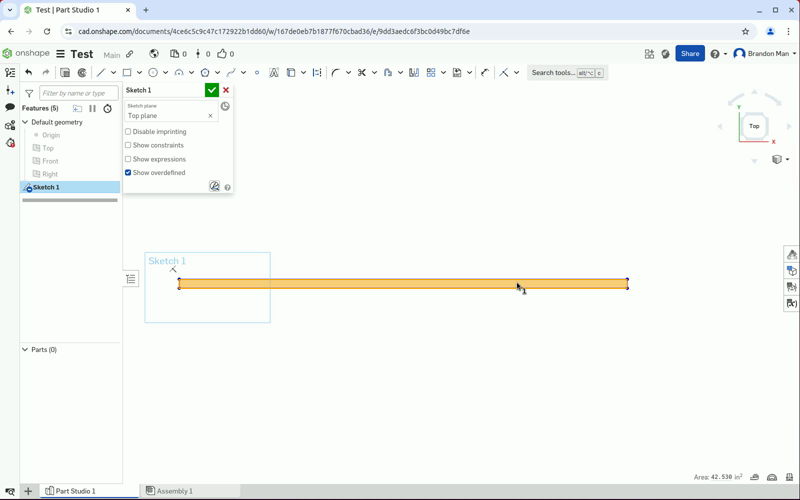
scroll(-6)
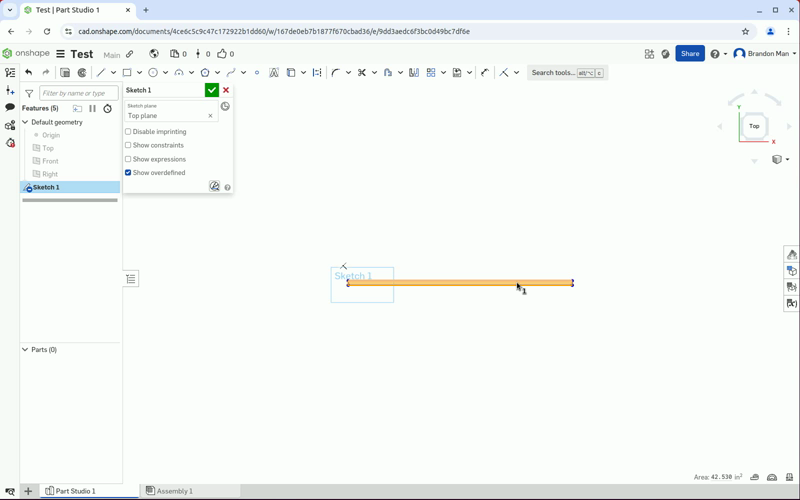
mouse_move(73, 352)
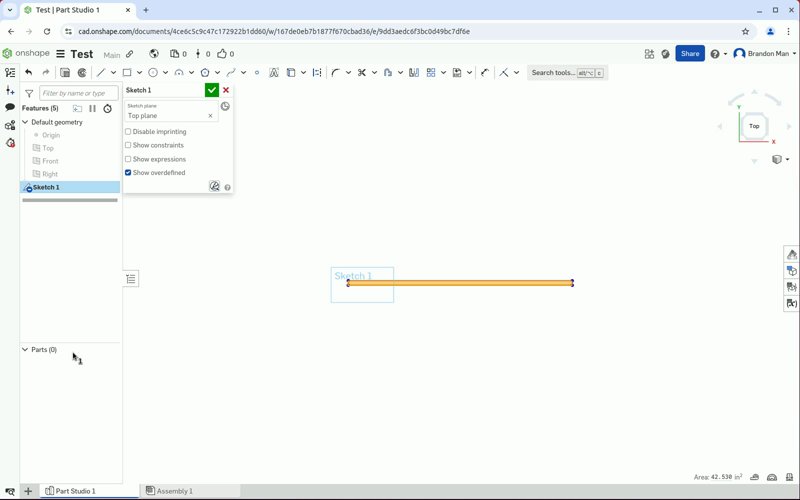
key(shift+y)
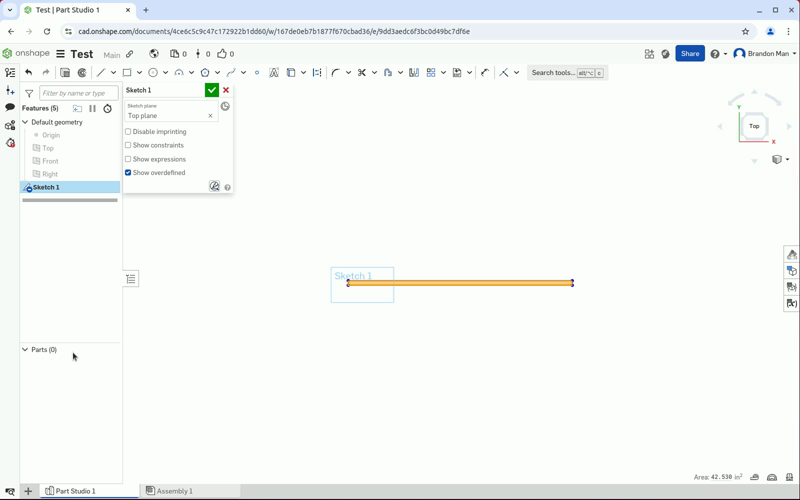
key(shift+e)
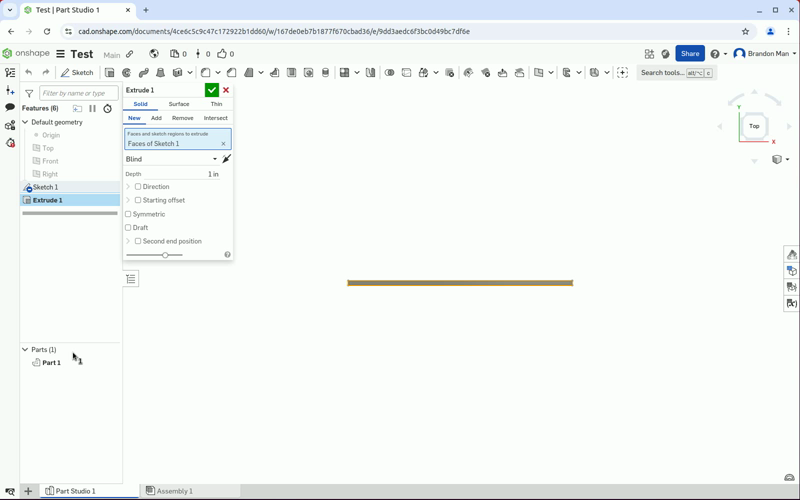
mouse_move(143, 106)
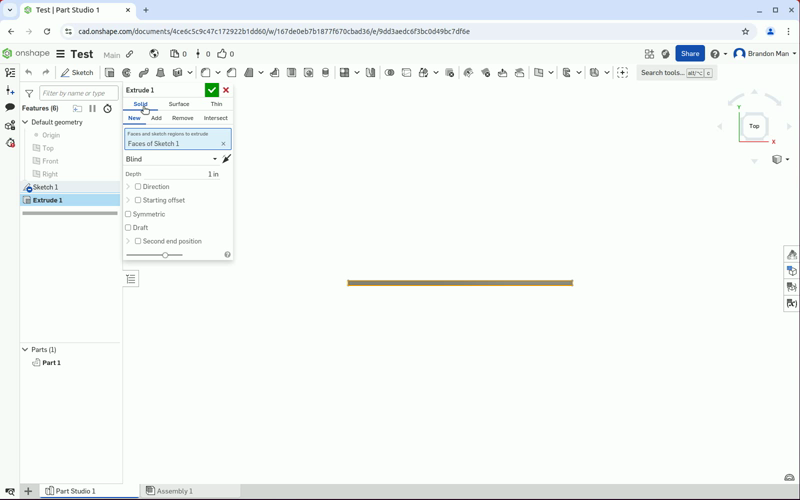
click(143, 106)
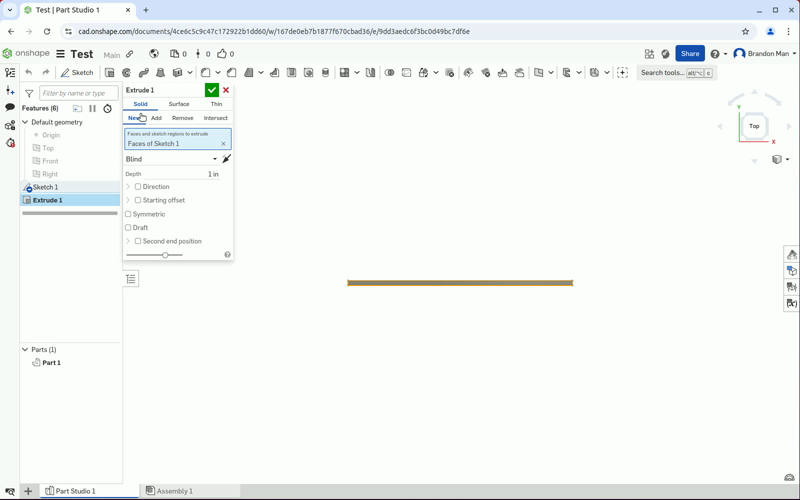
mouse_move(137, 120)
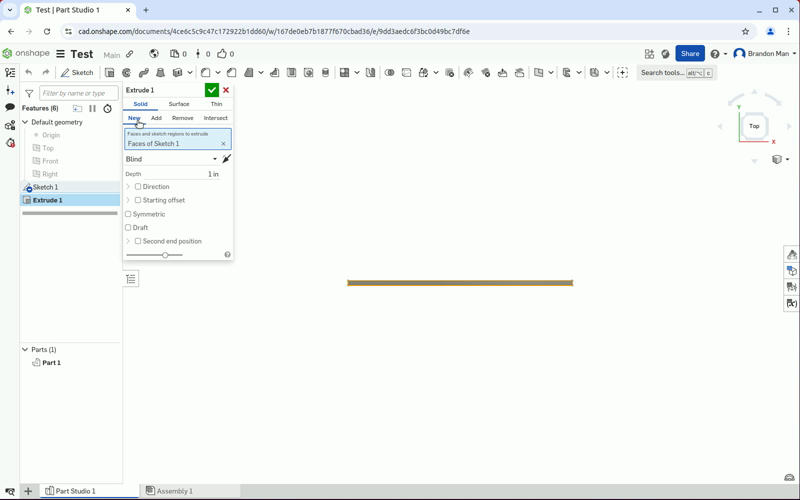
click(137, 120)
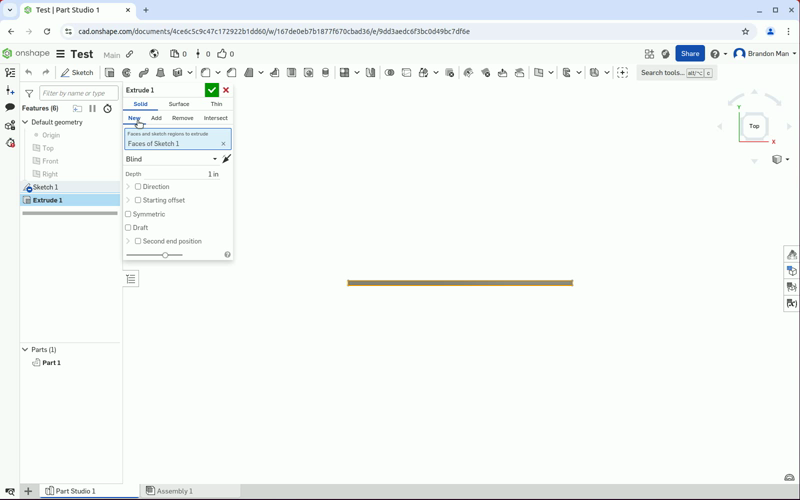
key(tab, 4)
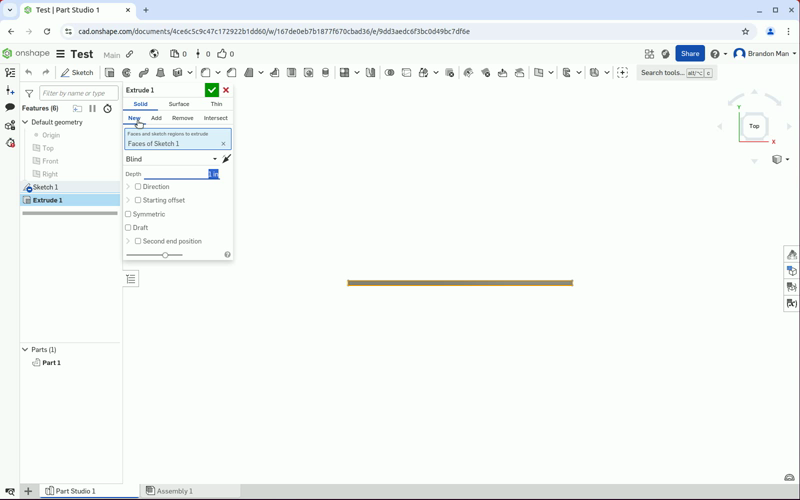
text(0.241)
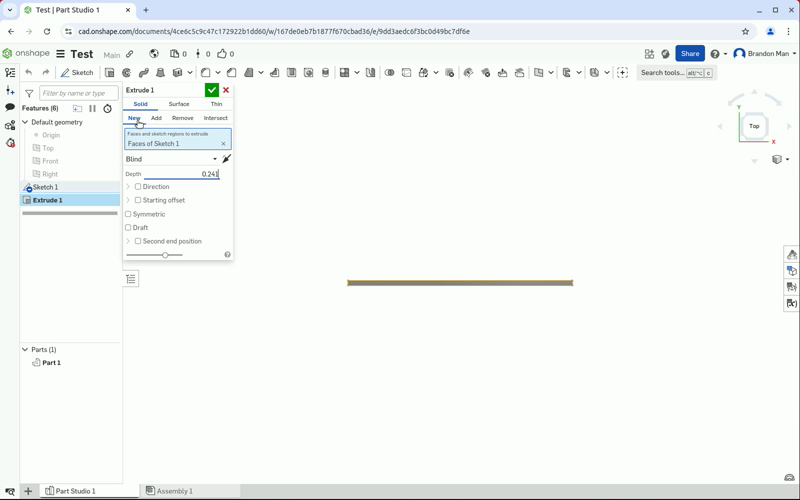
key(enter)
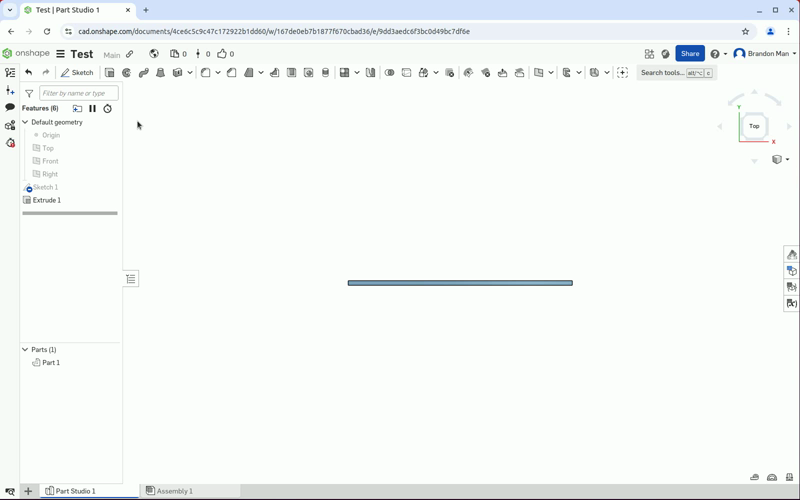
key(shift+h)
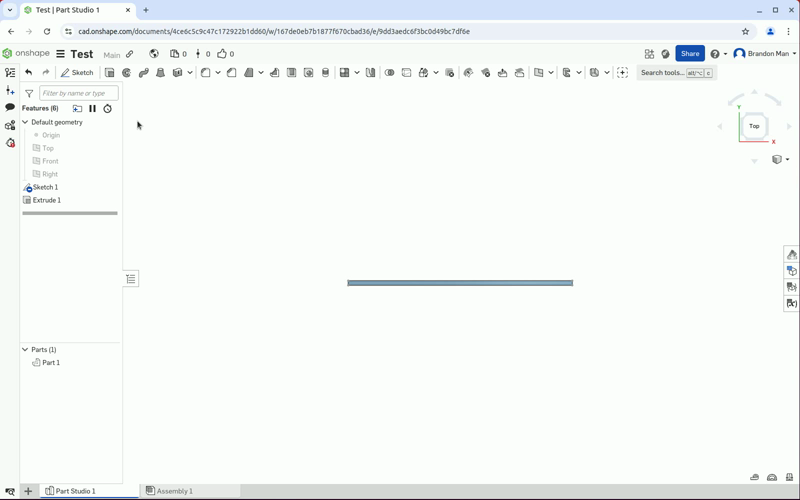
key(shift+h)
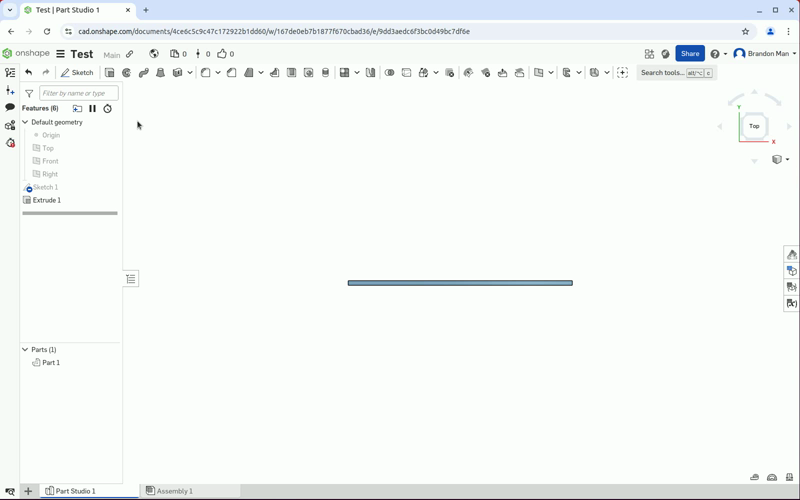
mouse_move(73, 189)
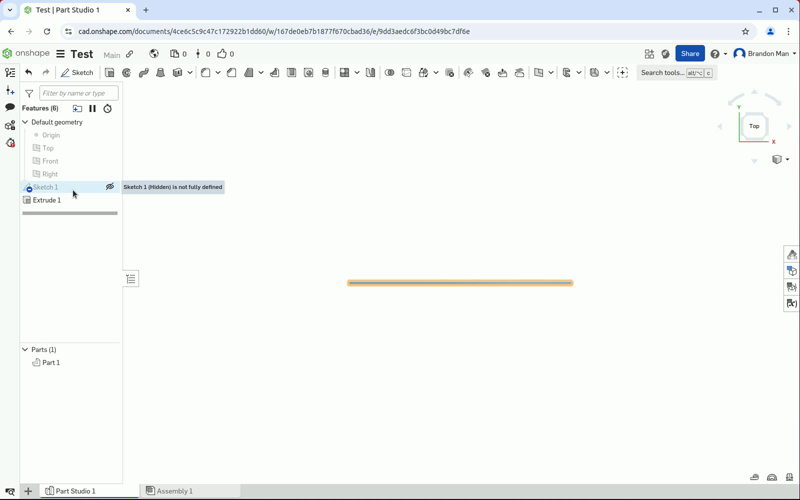
click(73, 189)
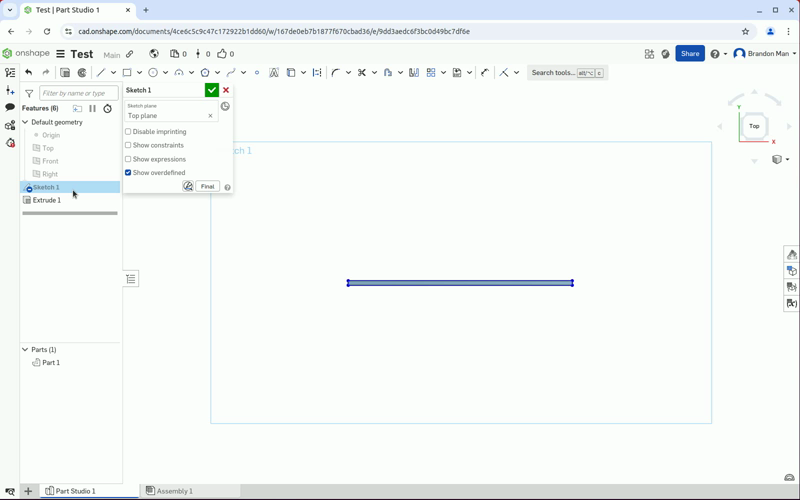
mouse_move(229, 92)
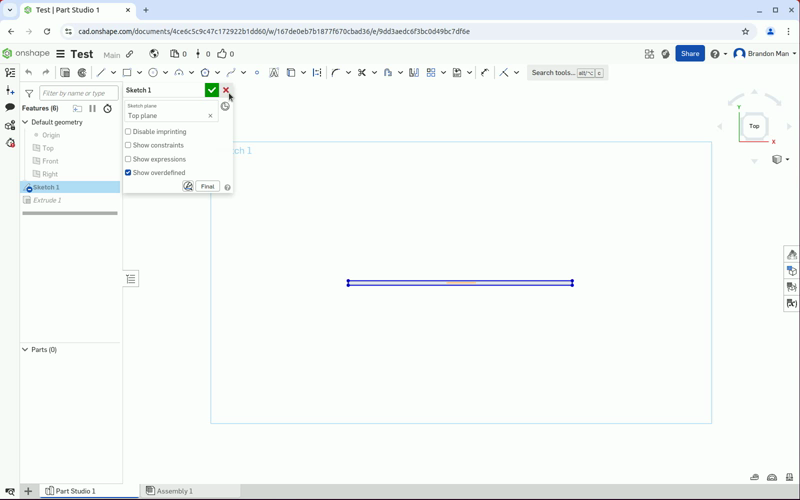
click(229, 92)
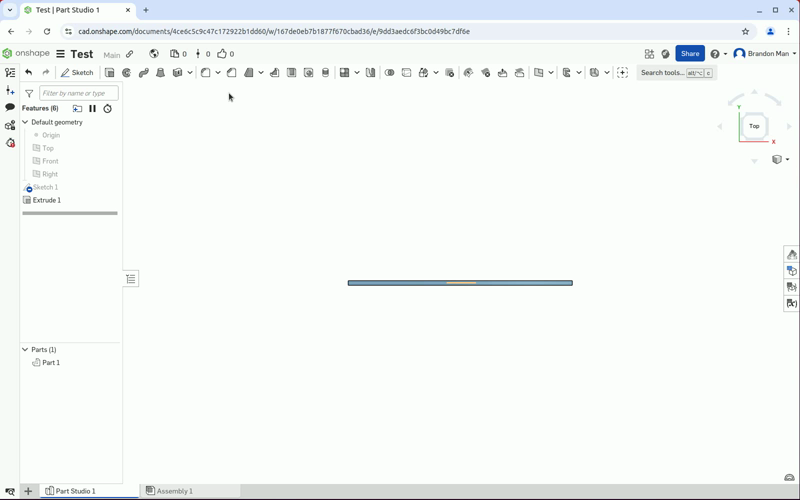
mouse_move(541, 75)
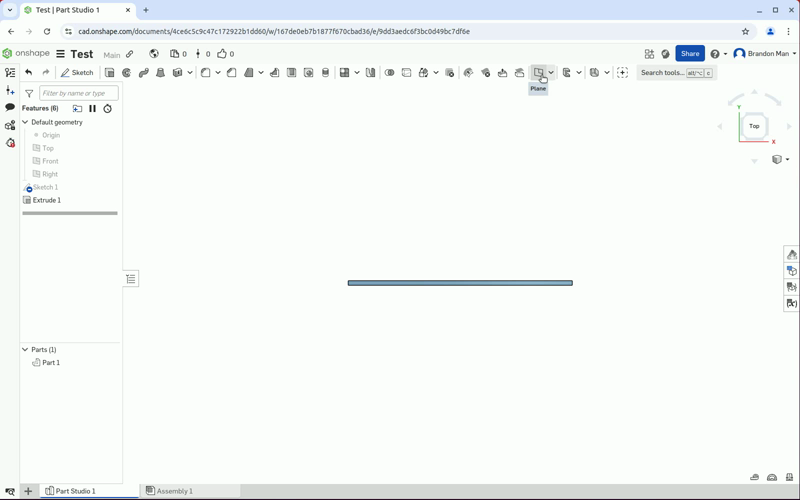
click(541, 75)
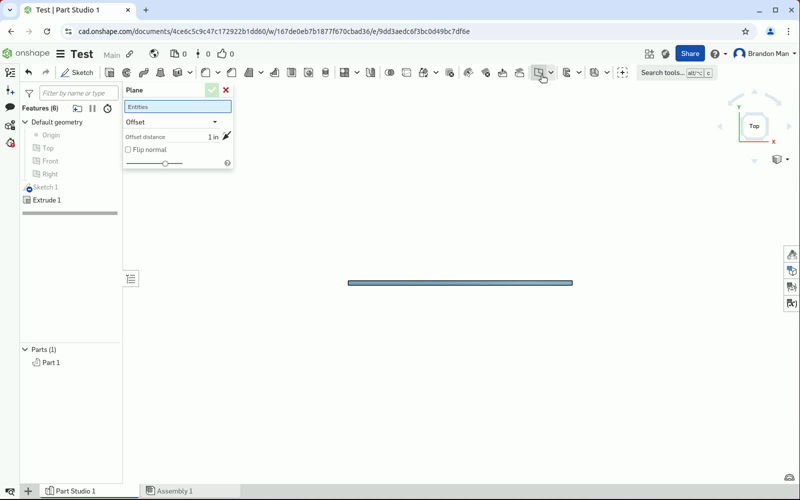
mouse_move(73, 150)
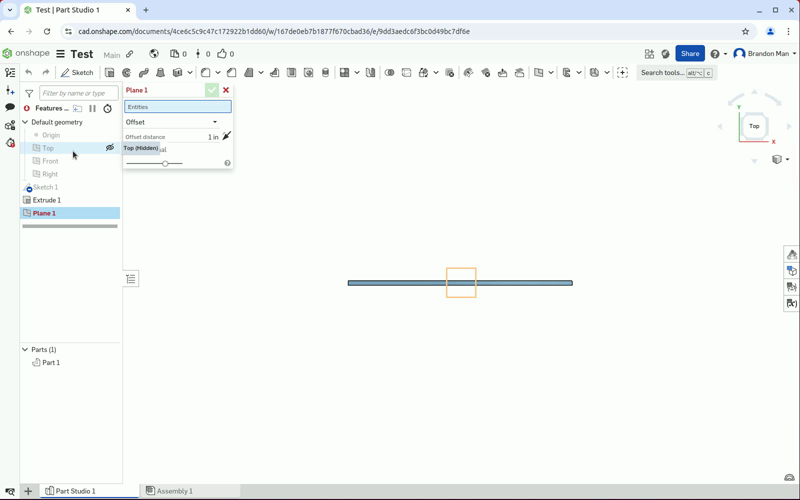
click(73, 150)
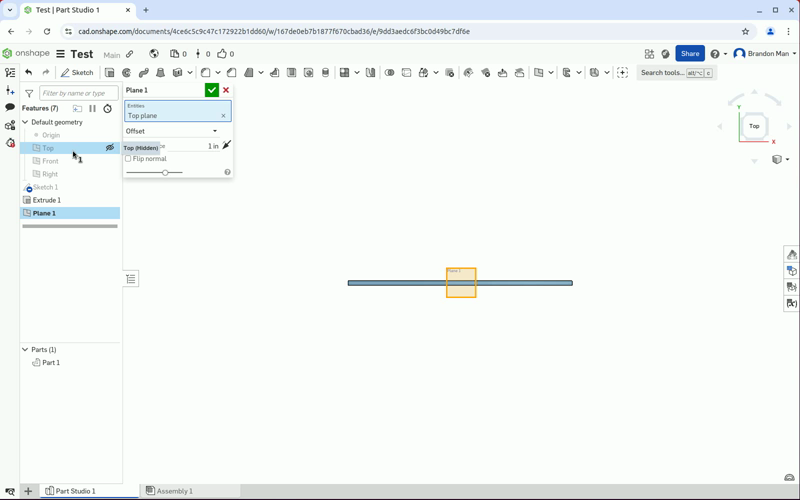
key(tab, 2)
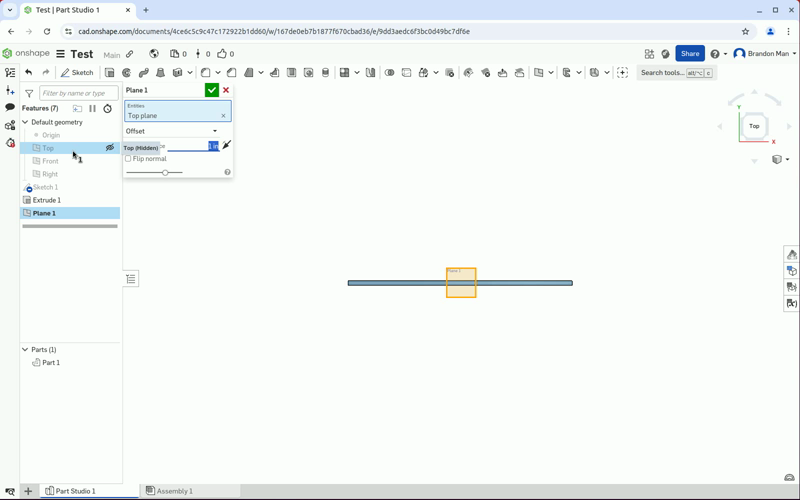
text(0.246)
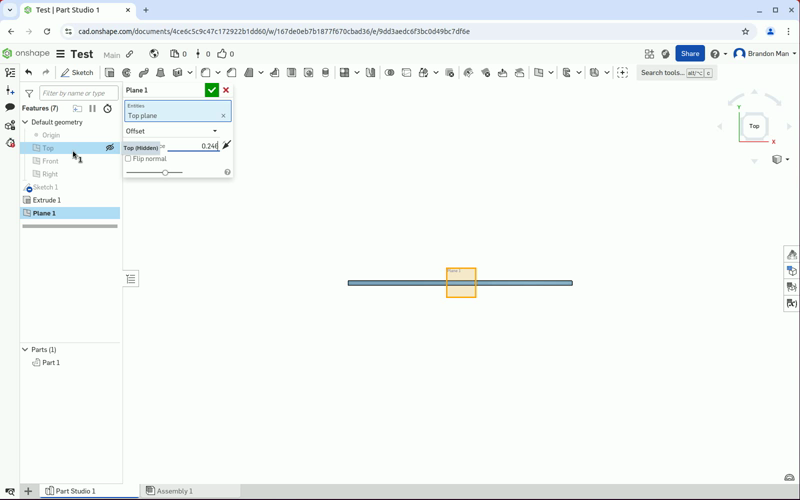
key(enter, 2)
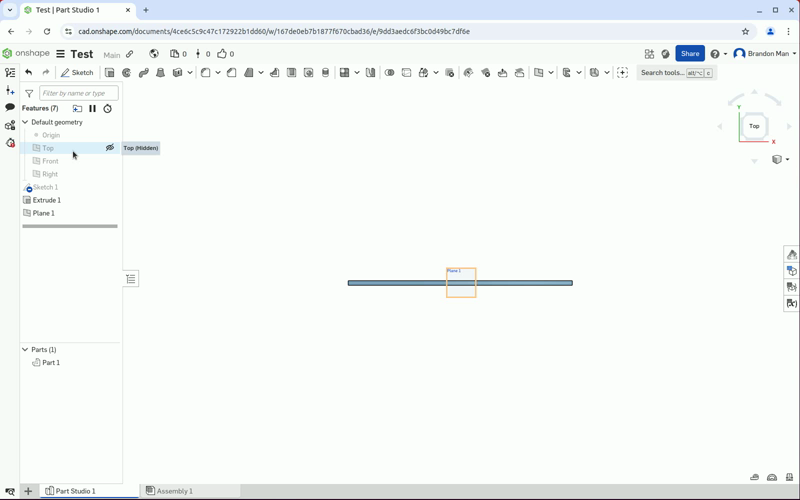
key(shift+s)
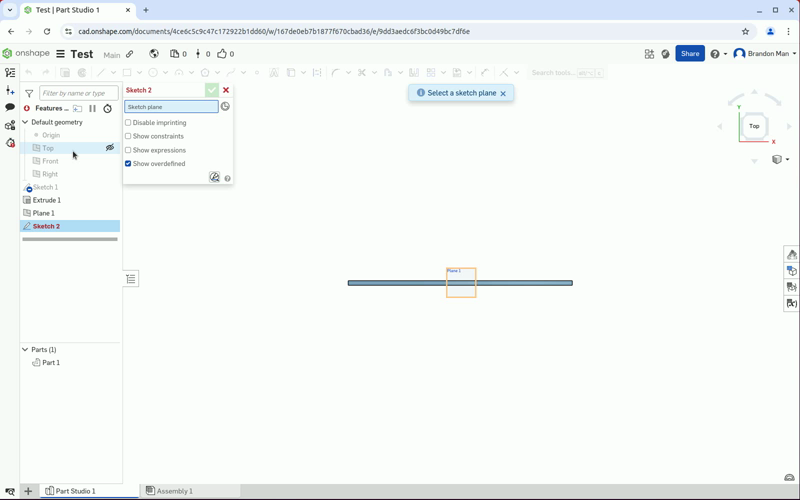
mouse_move(73, 215)
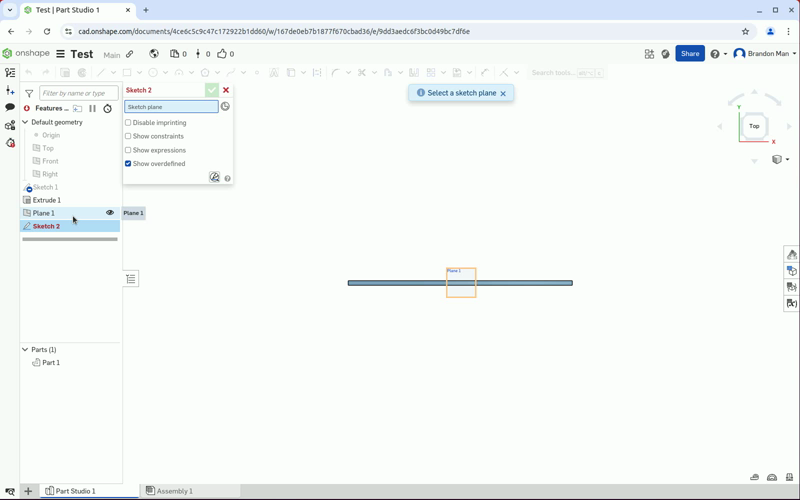
click(73, 215)
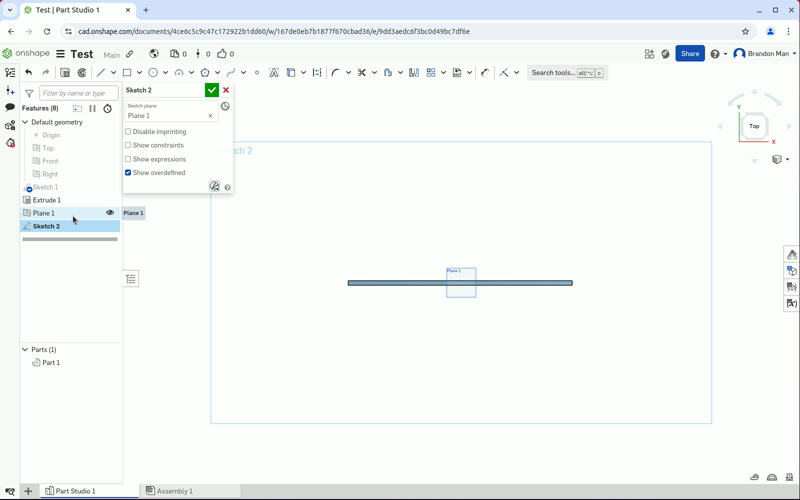
mouse_move(73, 352)
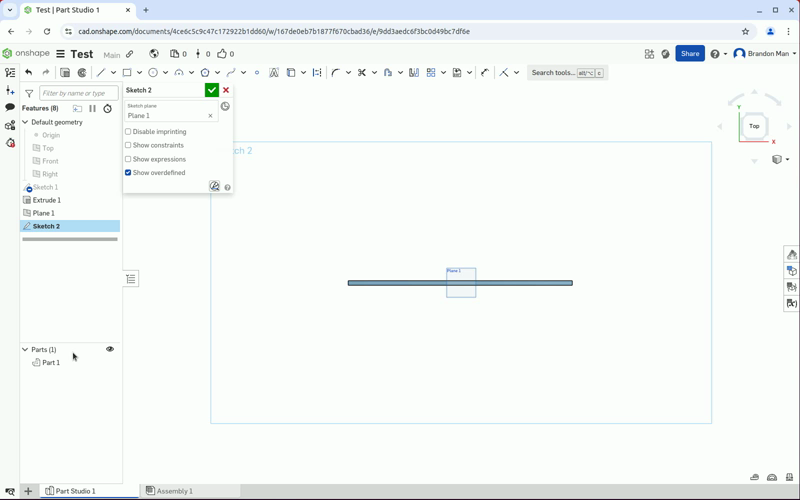
key(y)
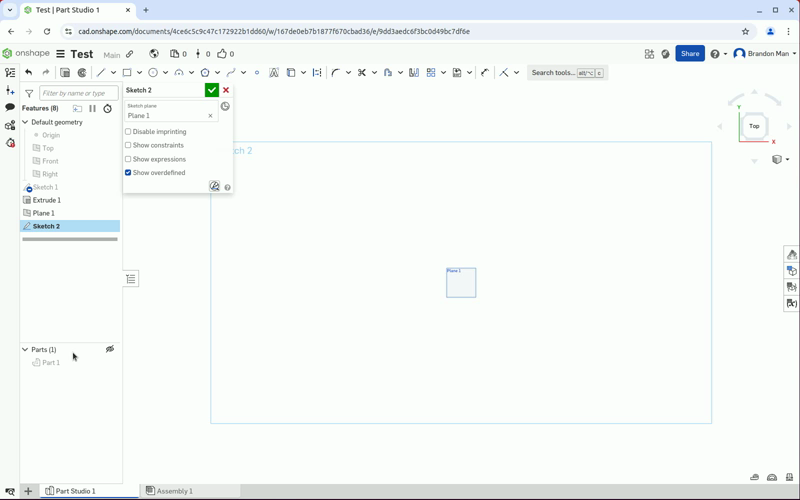
key(c)
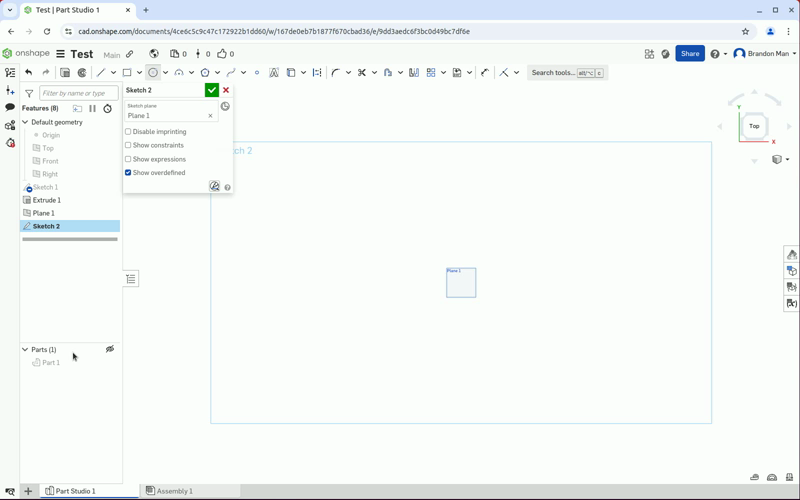
key_down(shift)
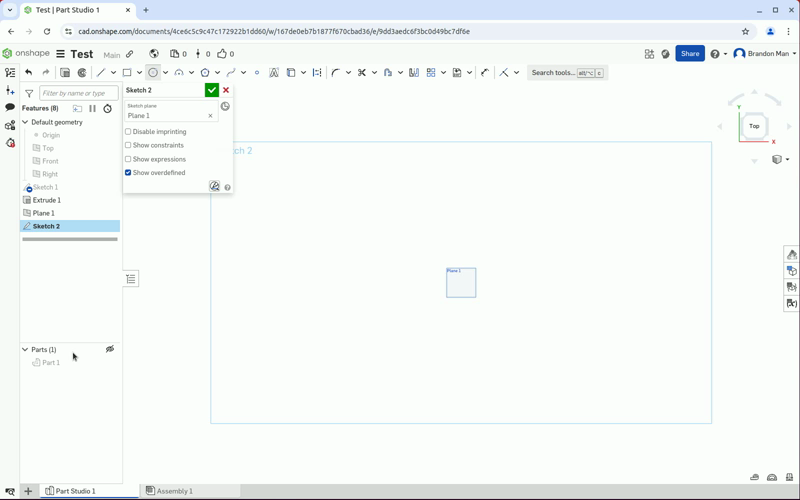
mouse_move(569, 282)
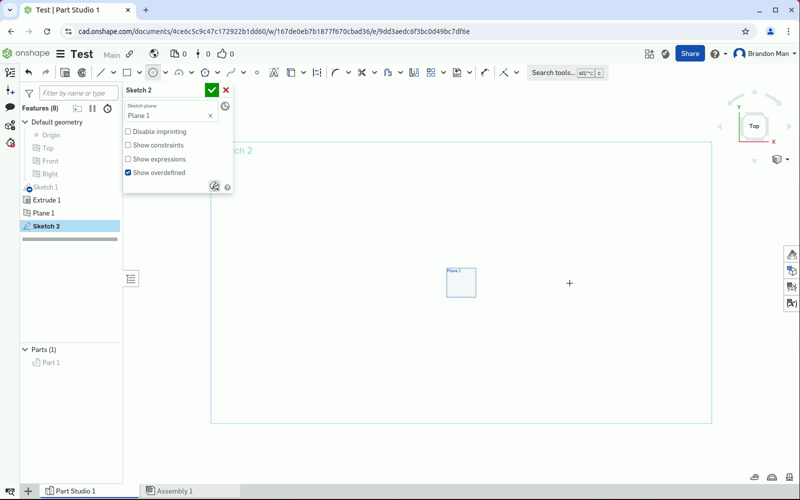
click(569, 282)
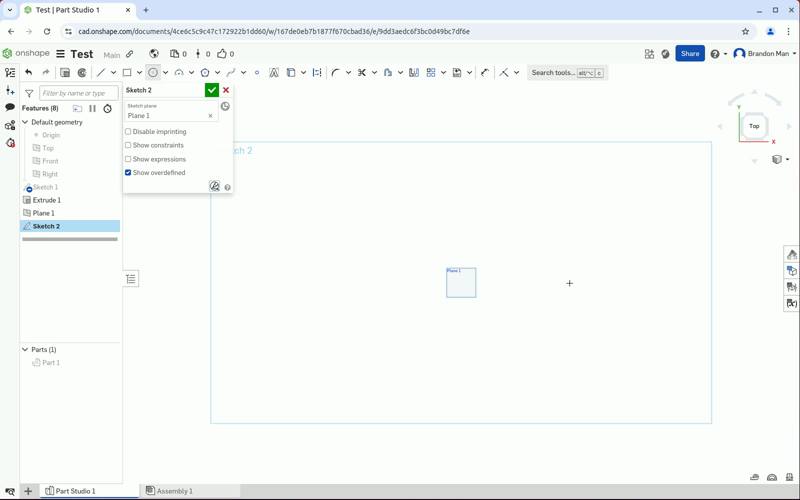
key_up(shift)
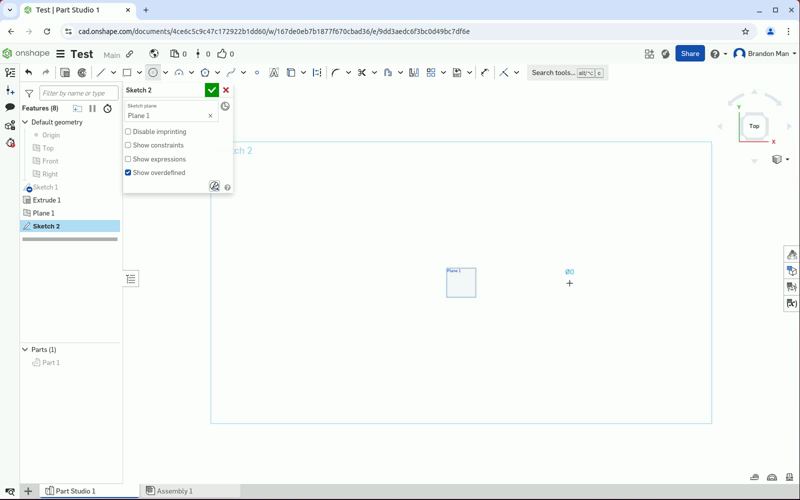
mouse_move(570, 282)
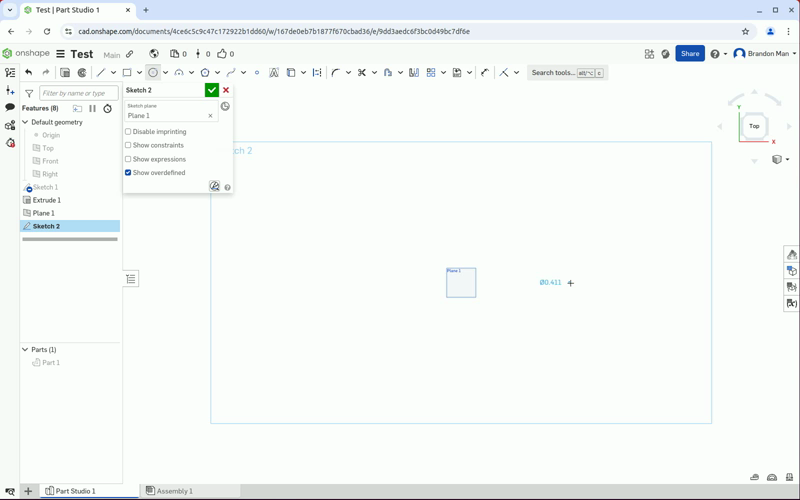
scroll(6)
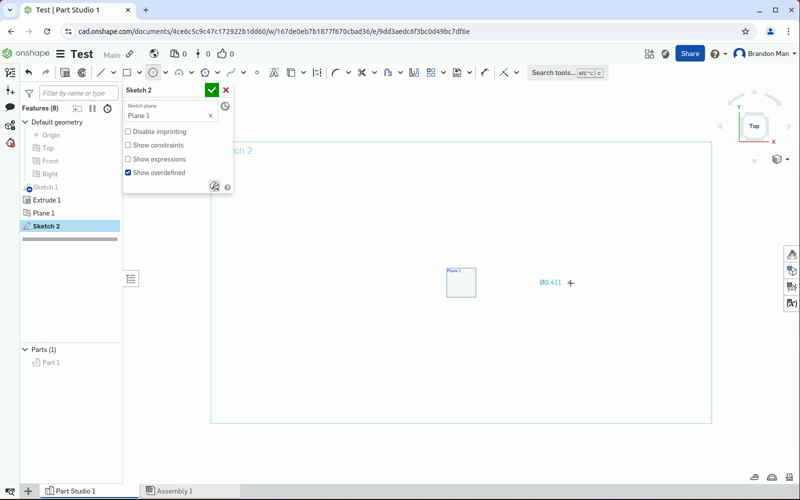
scroll(6)
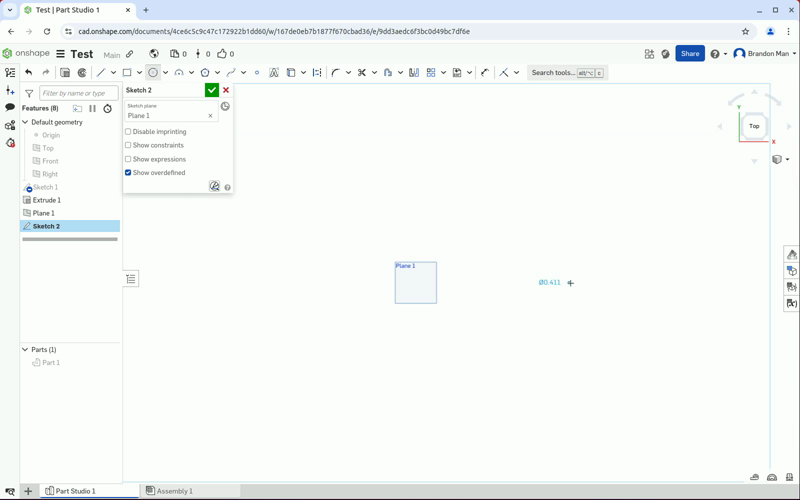
scroll(6)
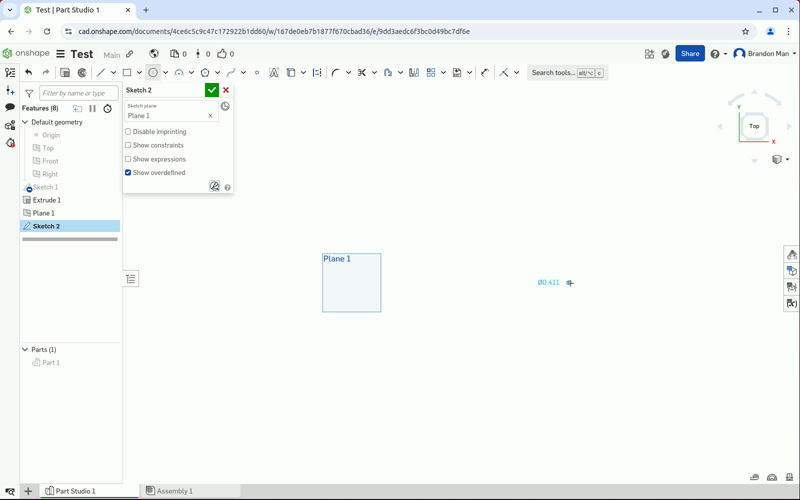
scroll(6)
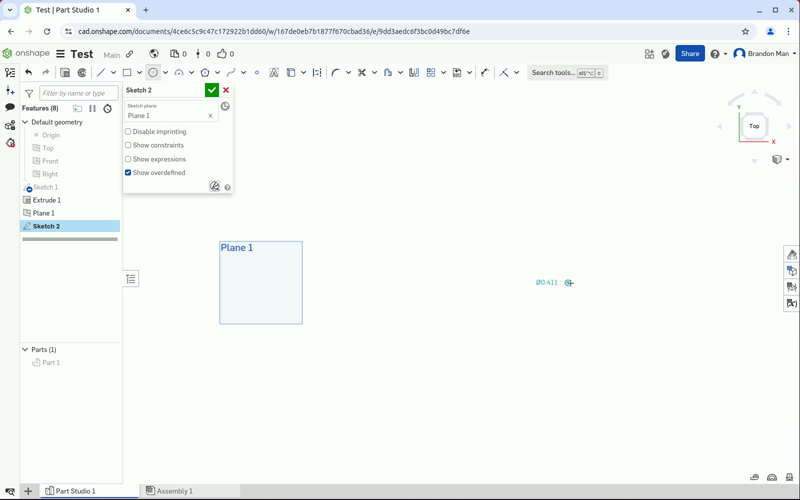
scroll(6)
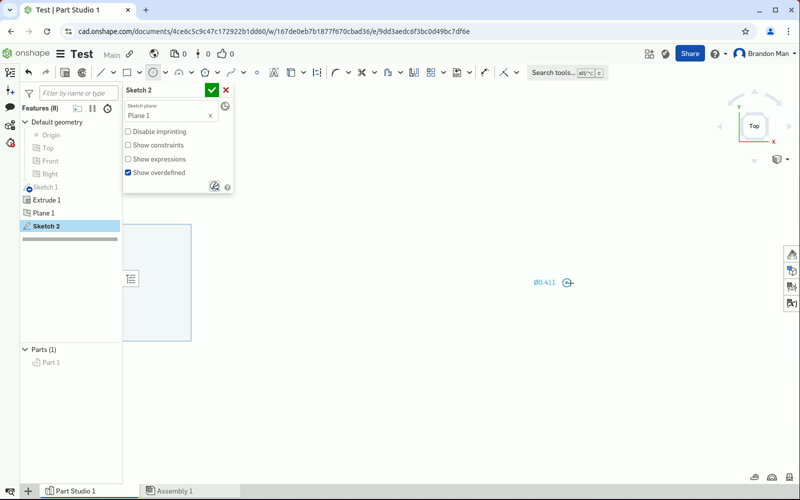
scroll(6)
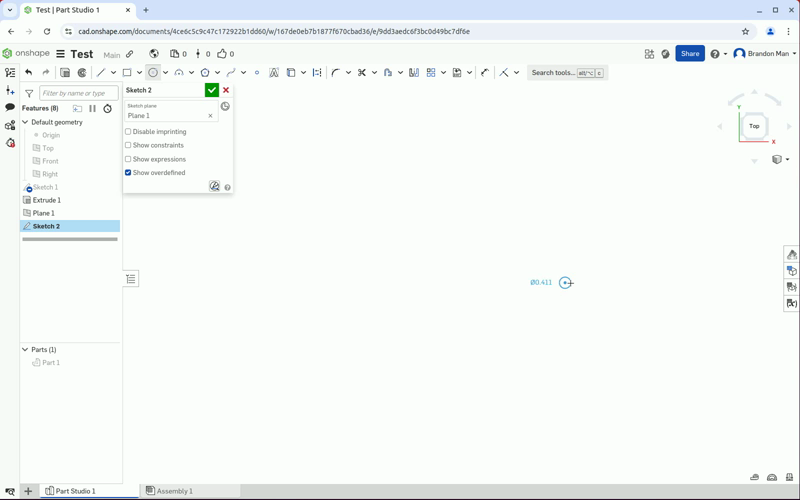
scroll(6)
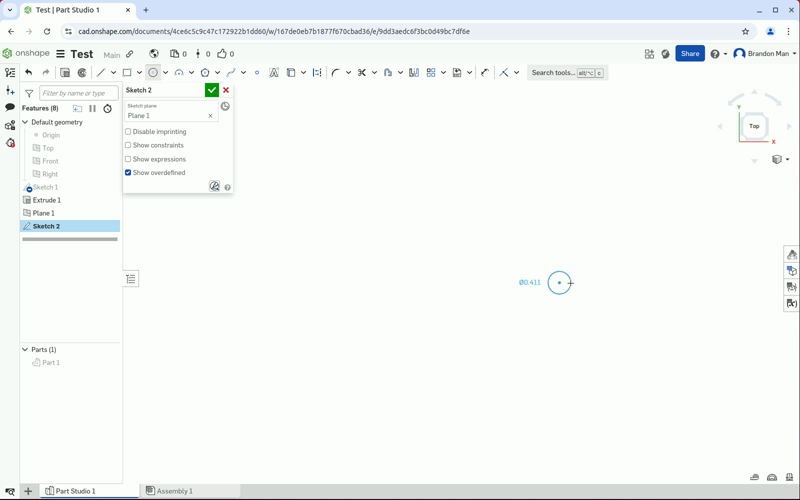
click(570, 282)
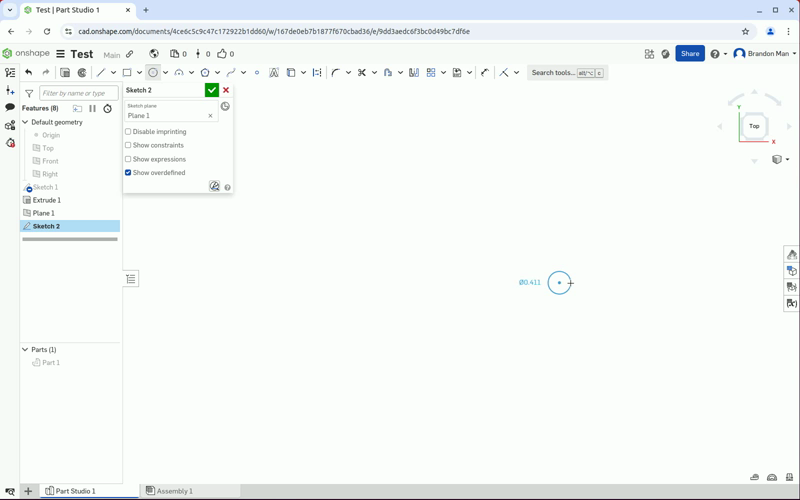
scroll(-6)
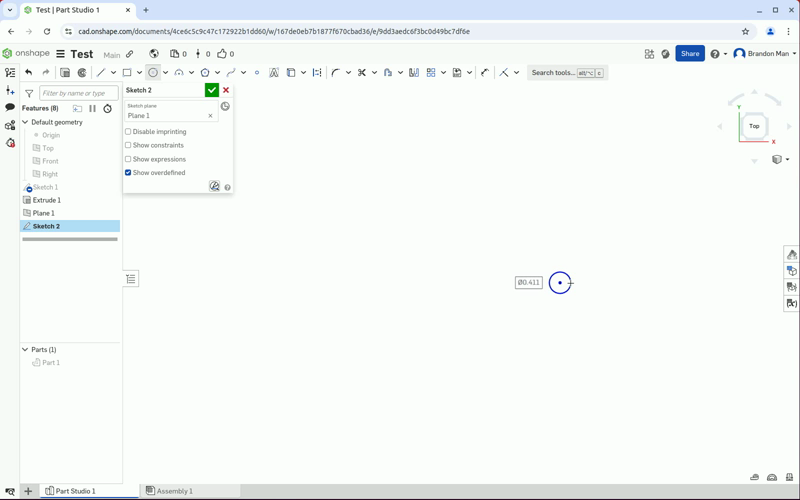
scroll(-6)
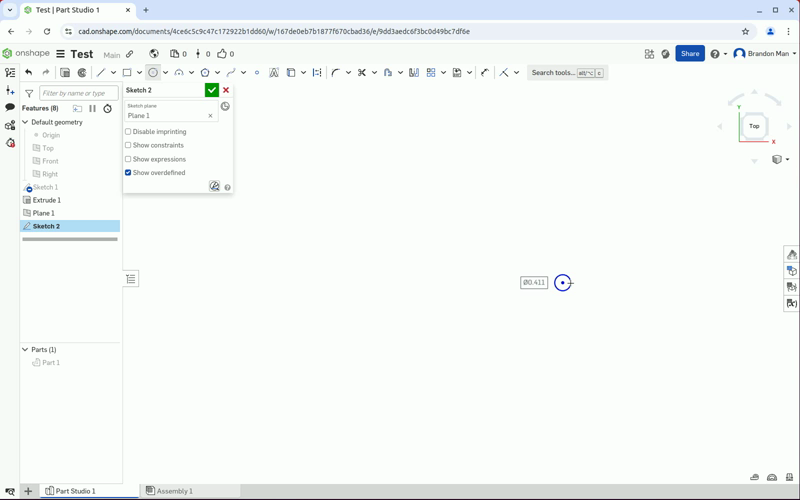
scroll(-6)
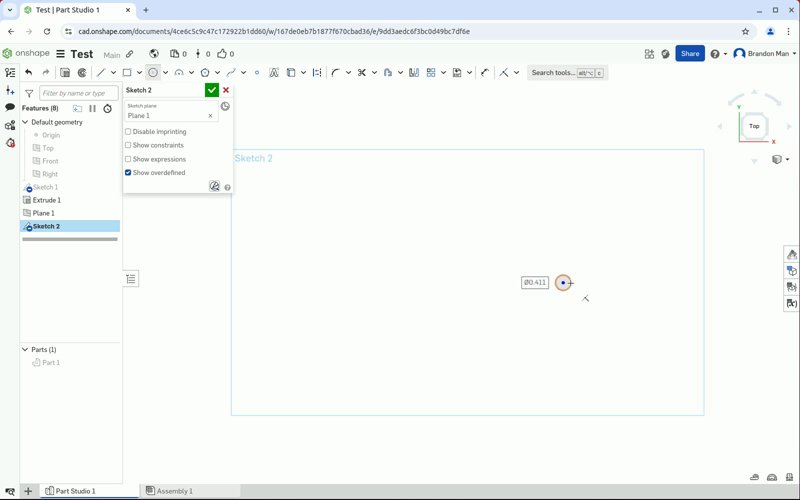
scroll(-6)
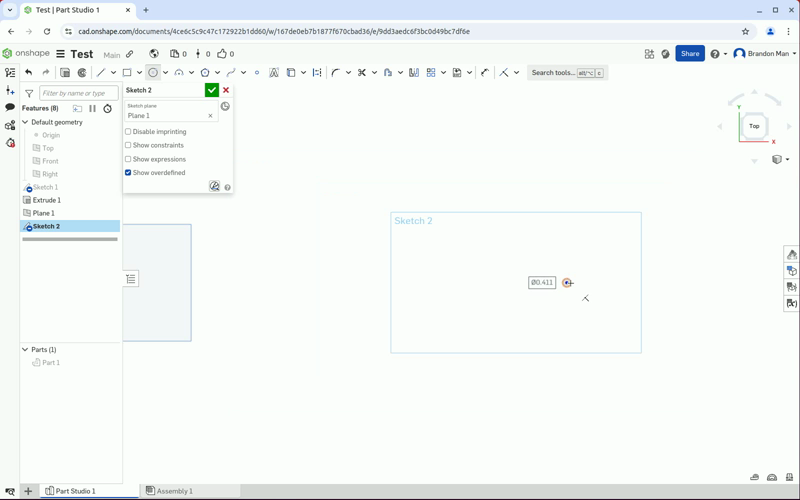
scroll(-6)
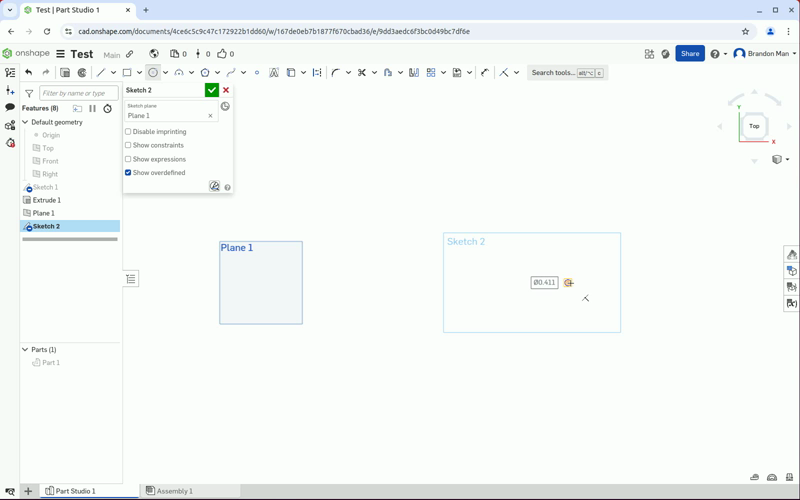
scroll(-6)
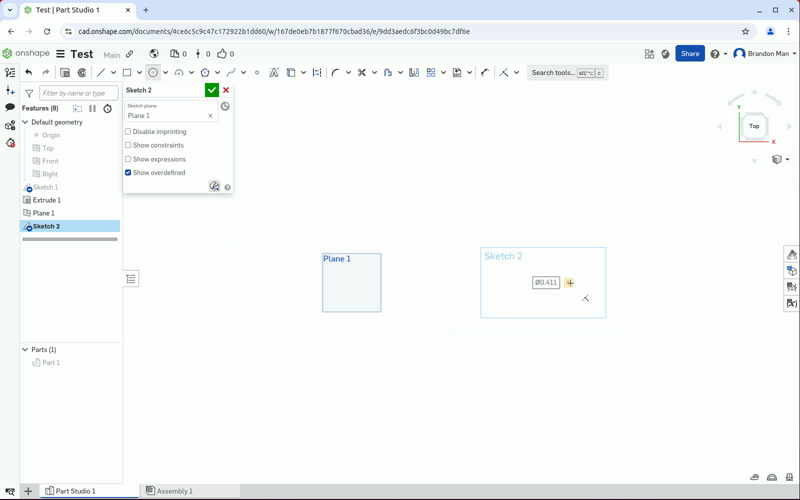
scroll(-6)
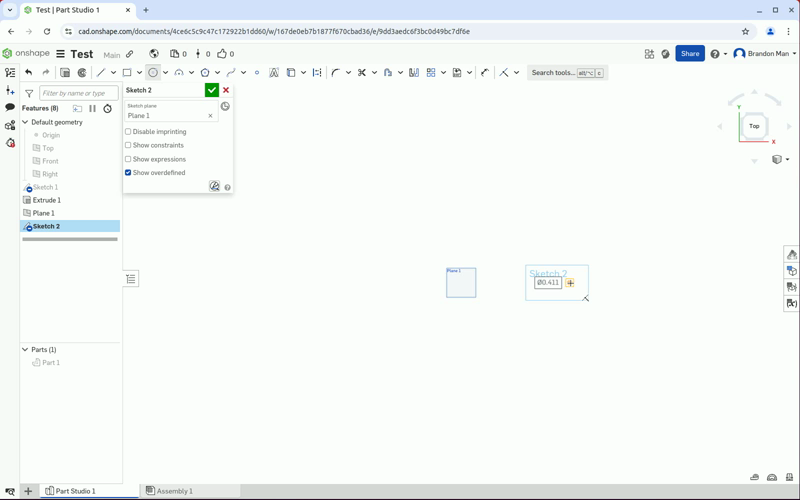
key(esc)
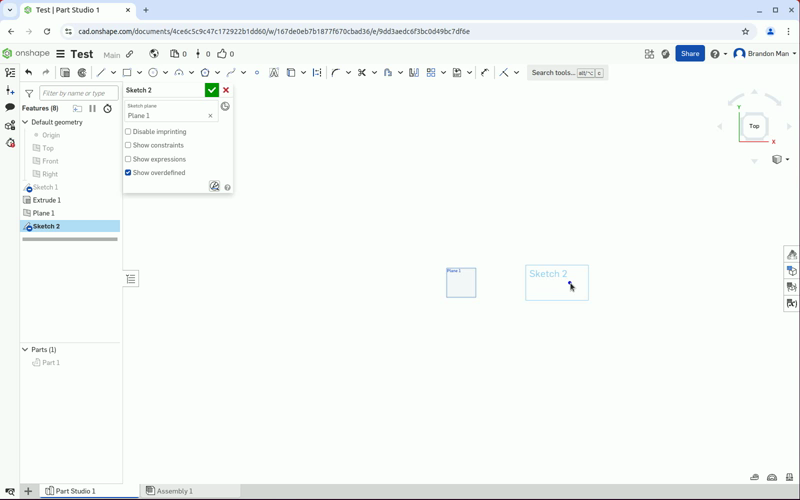
mouse_move(569, 282)
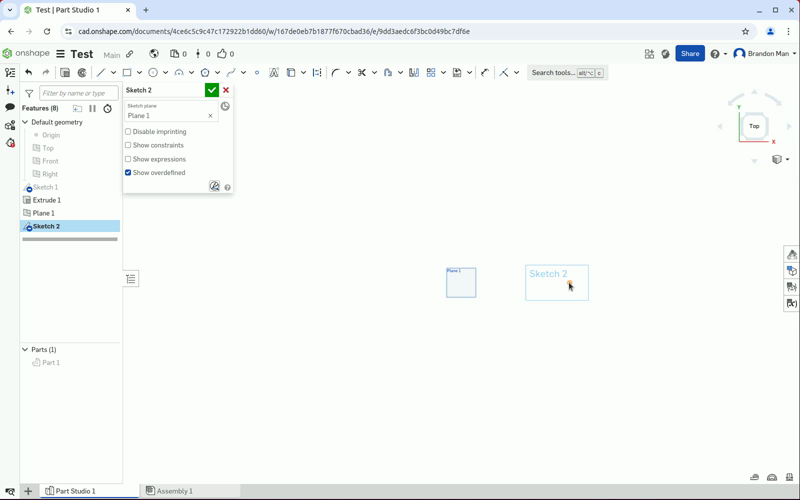
scroll(6)
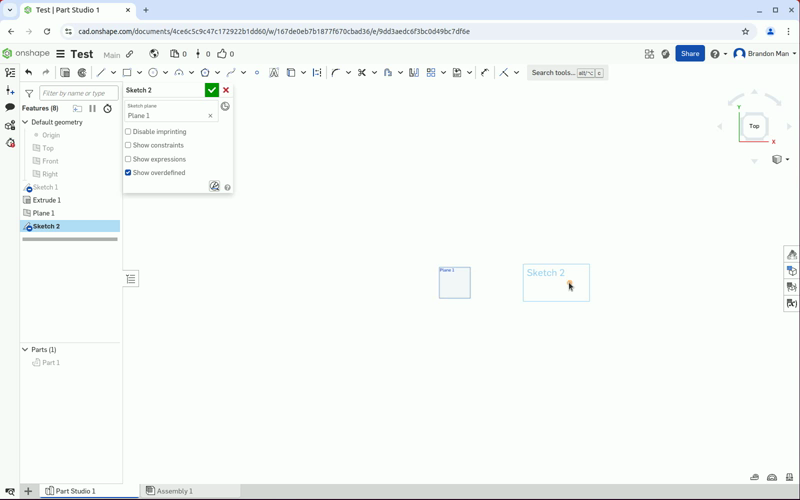
scroll(6)
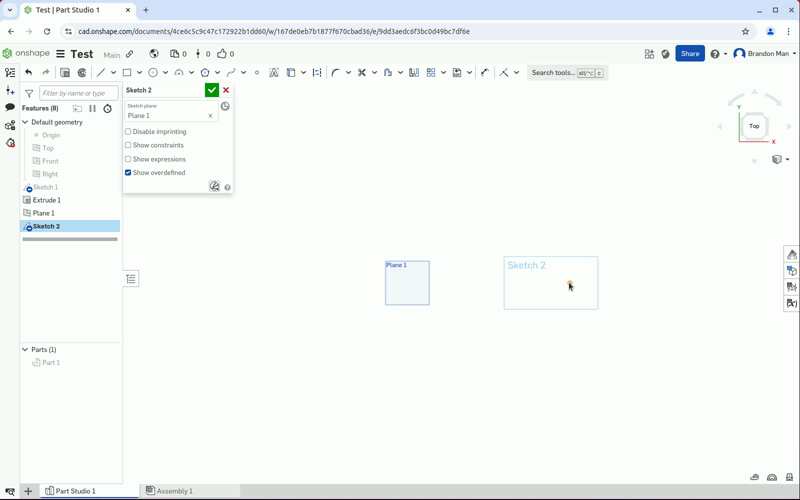
scroll(6)
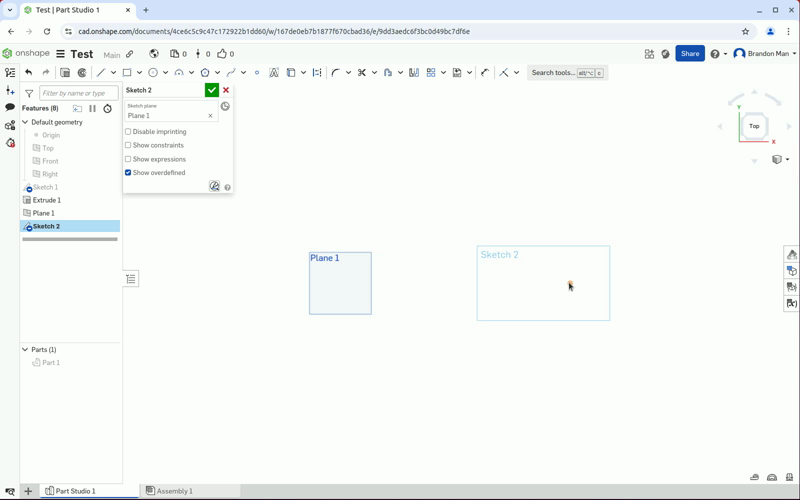
scroll(6)
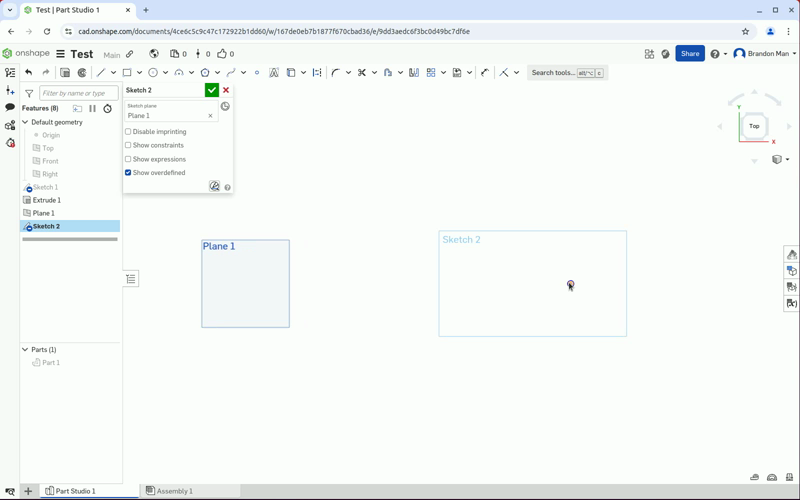
scroll(6)
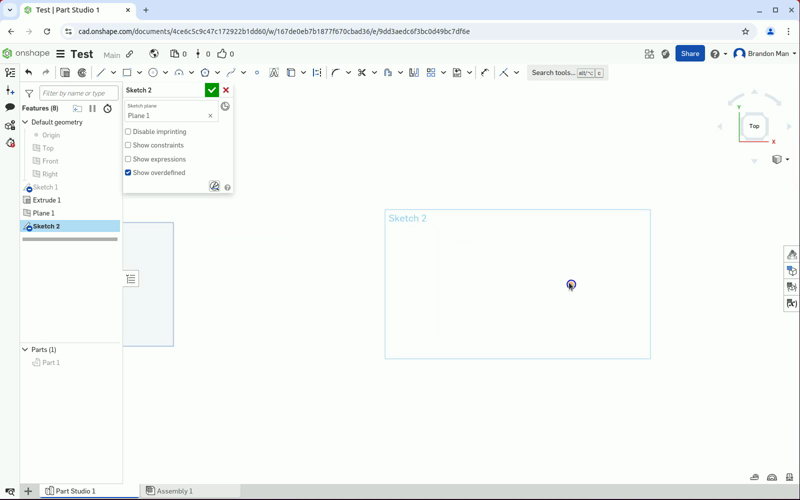
scroll(6)
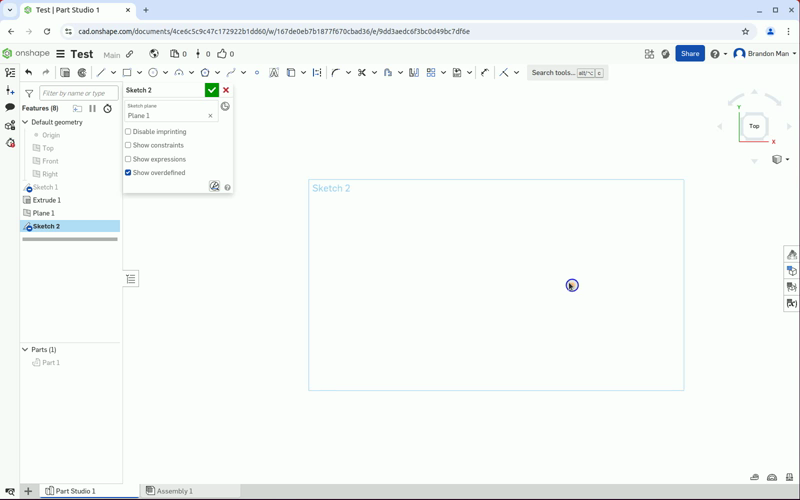
scroll(6)
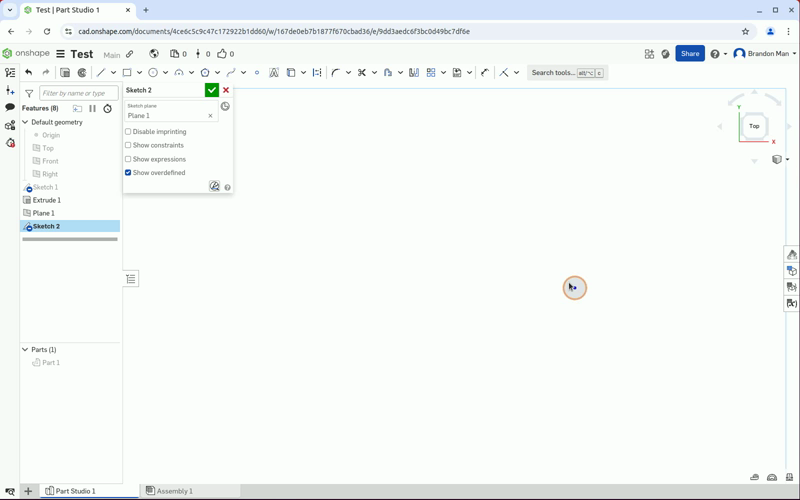
click(569, 282)
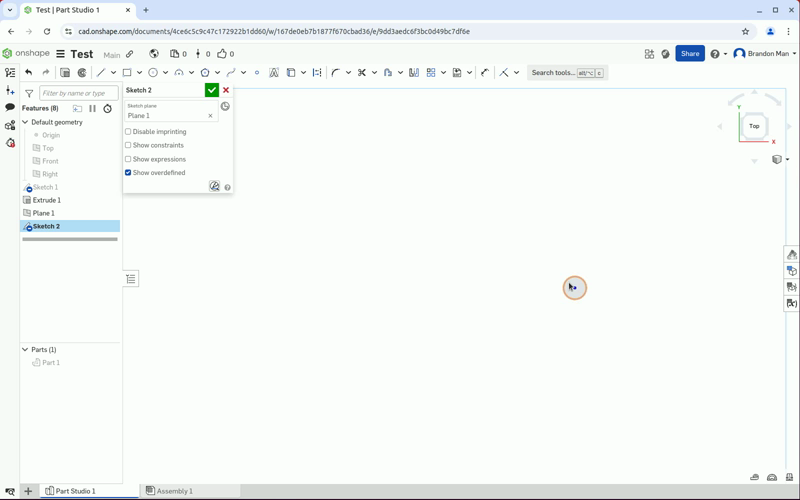
scroll(-6)
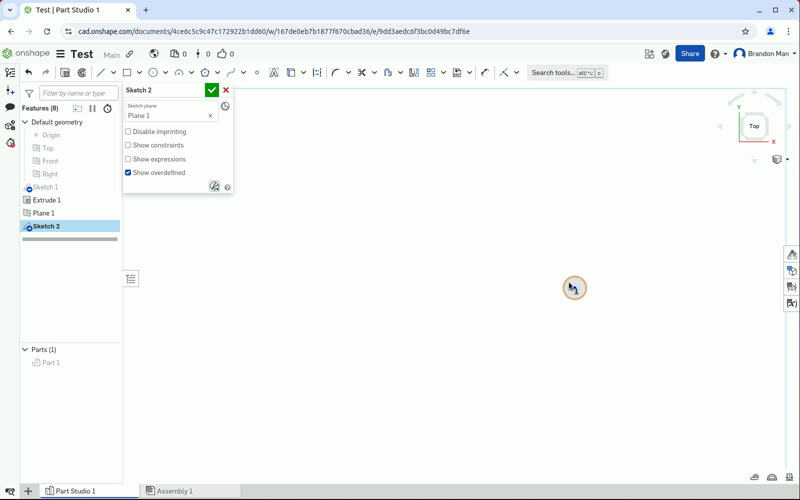
scroll(-6)
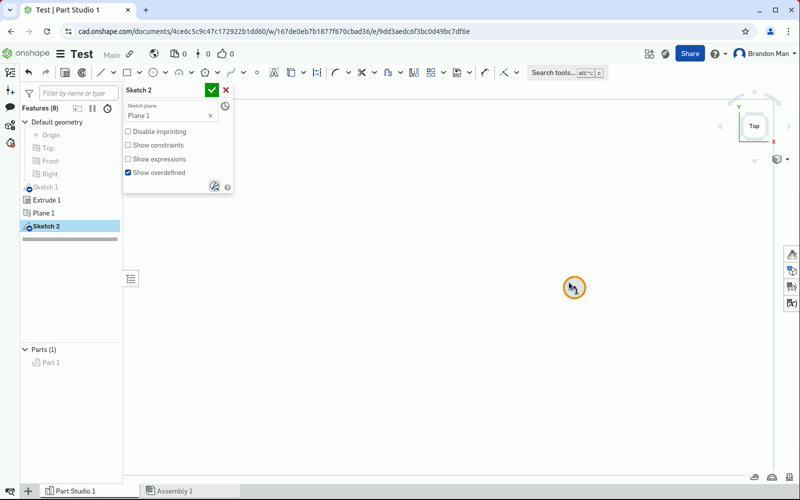
scroll(-6)
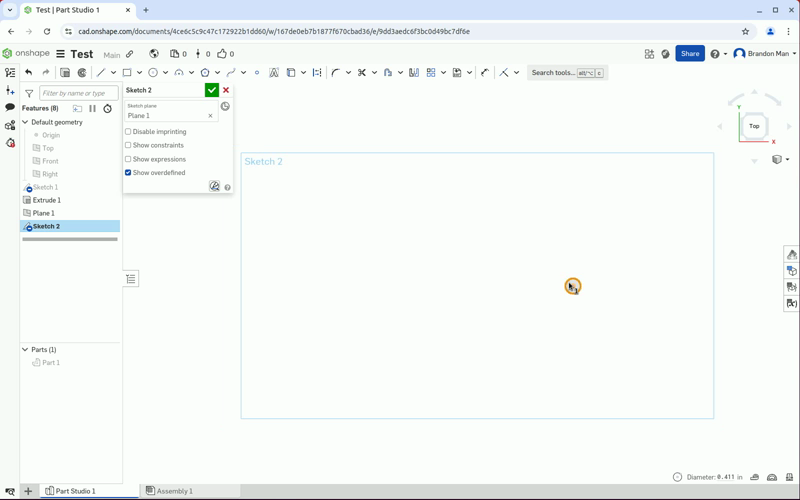
scroll(-6)
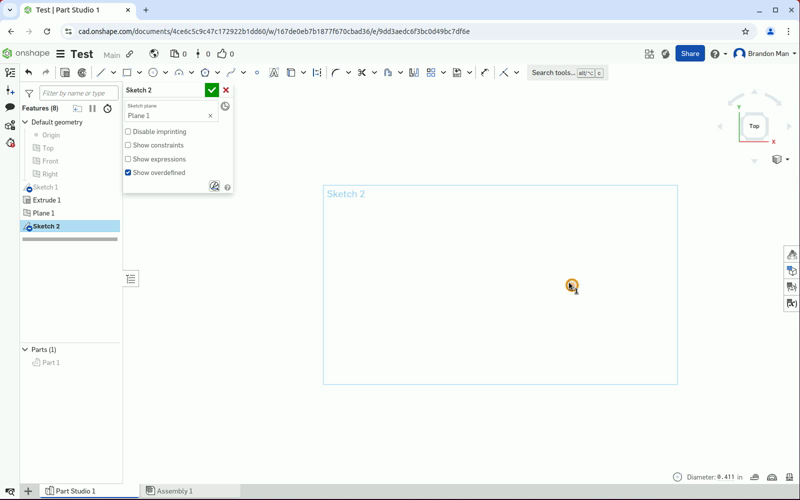
scroll(-6)
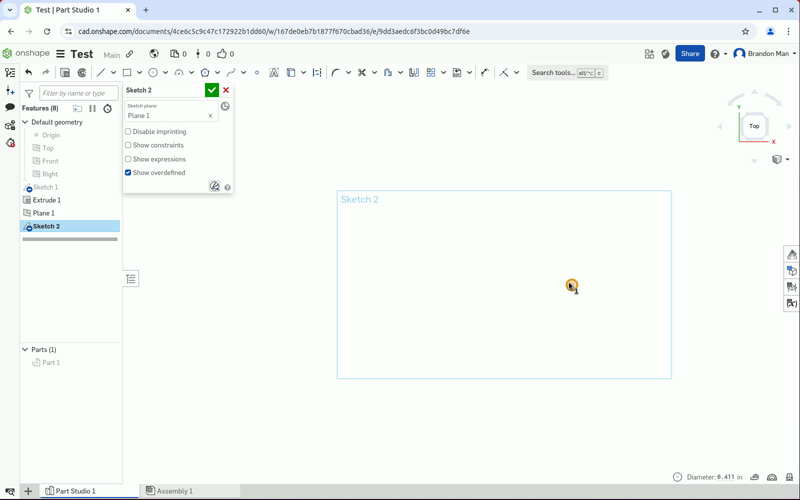
scroll(-6)
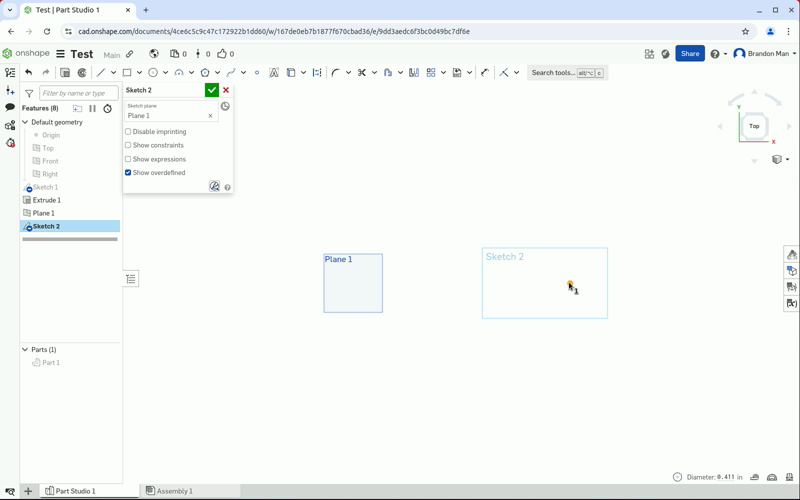
scroll(-6)
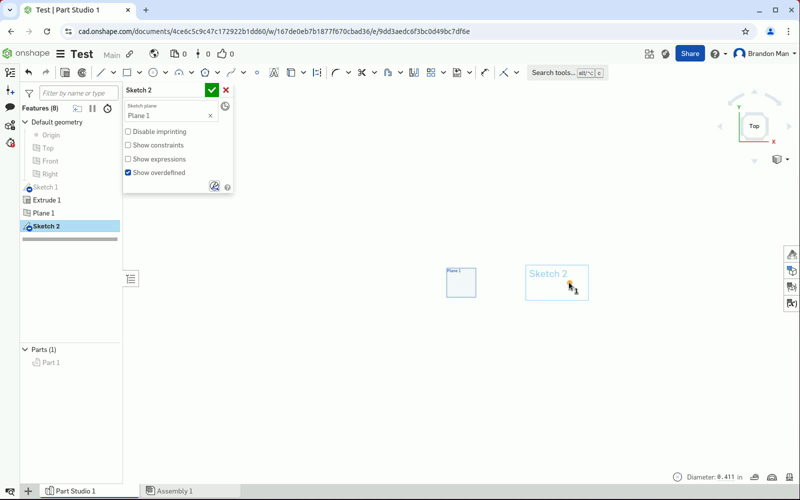
mouse_move(73, 352)
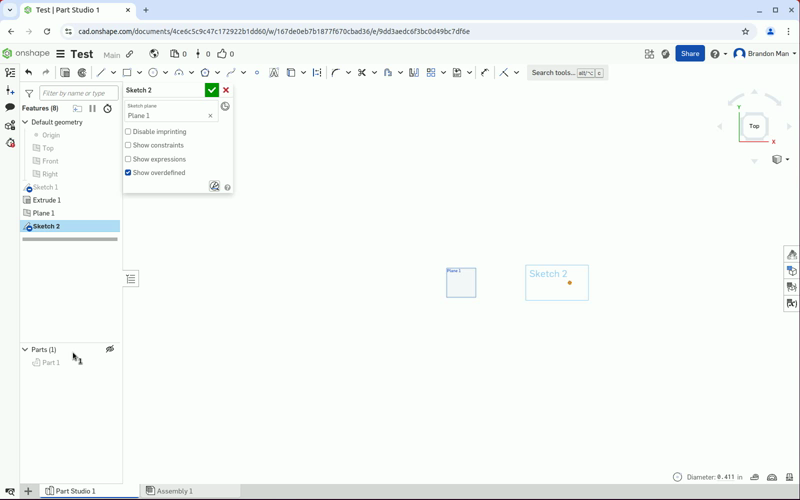
key(shift+y)
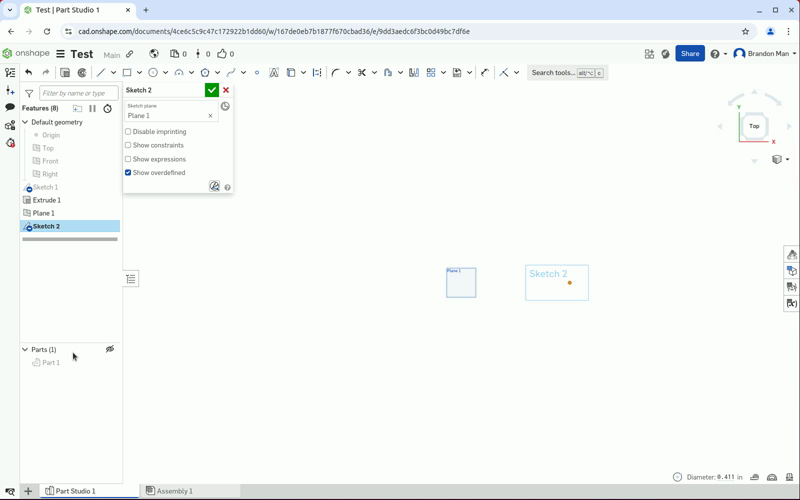
key(shift+e)
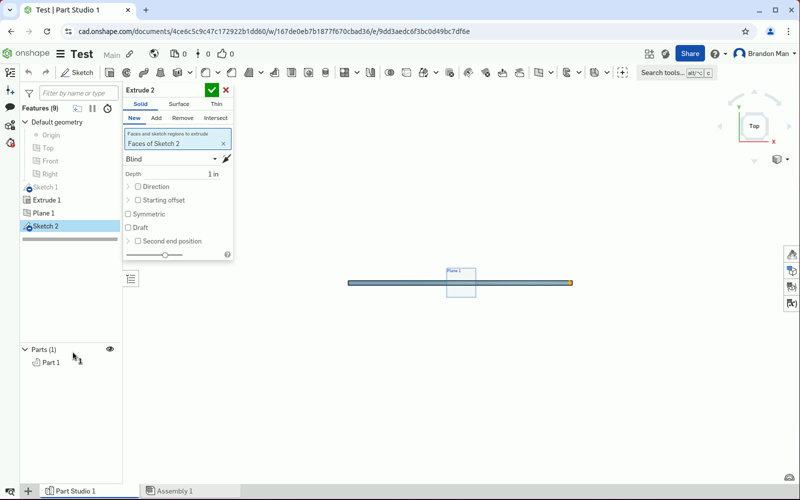
mouse_move(143, 106)
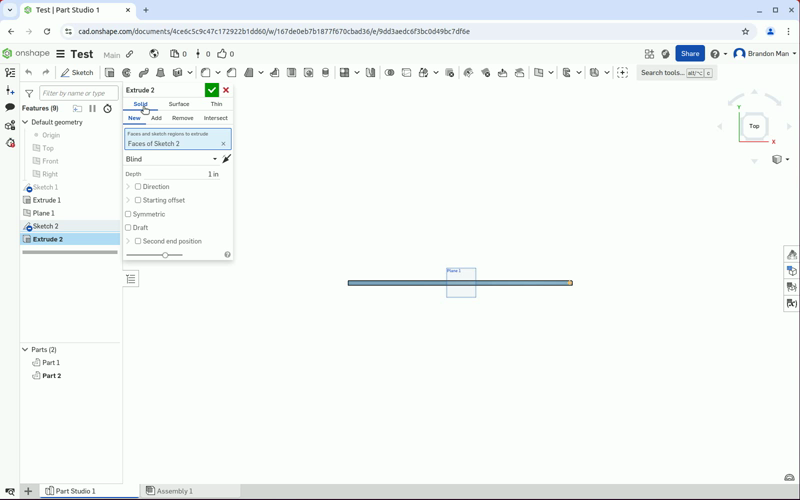
click(143, 106)
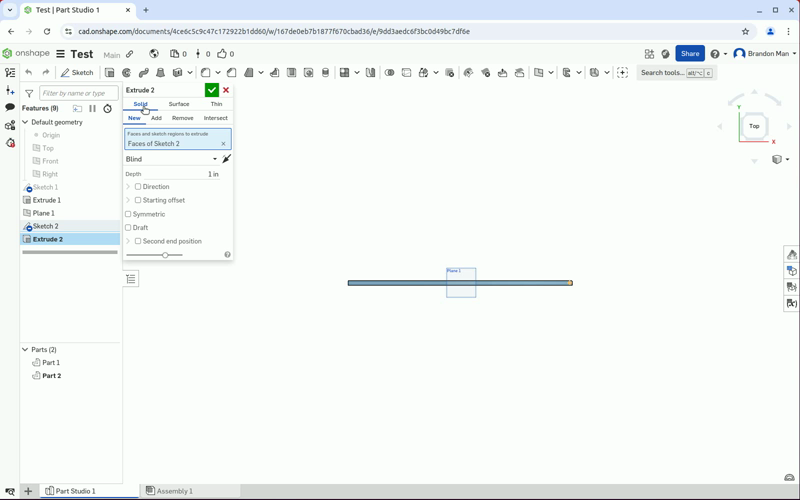
mouse_move(186, 120)
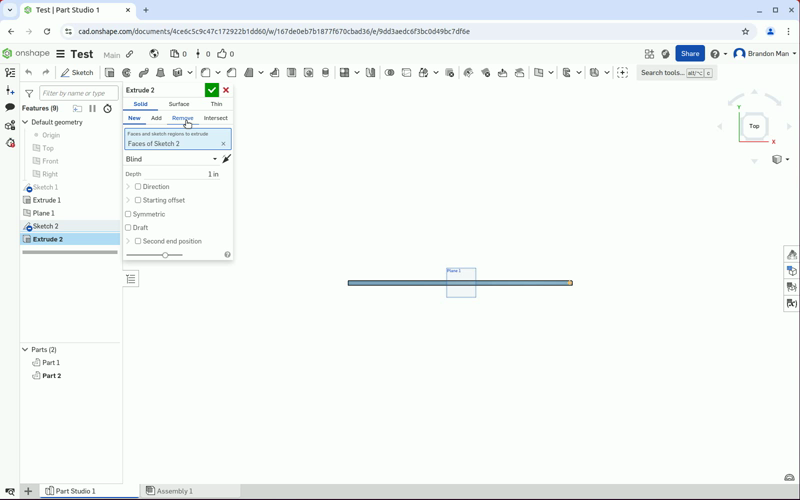
click(186, 120)
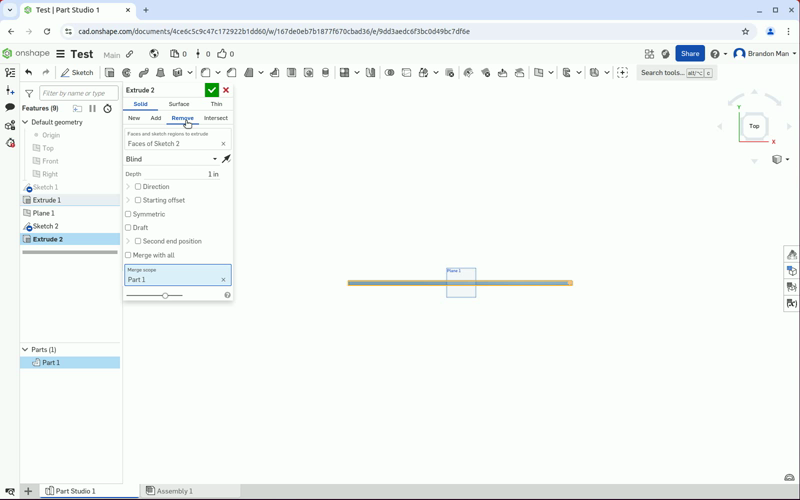
key(tab, 4)
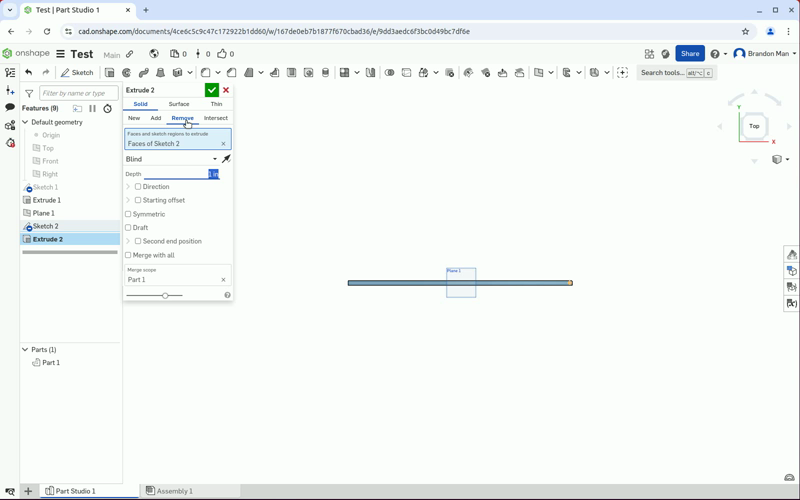
text(7.703)
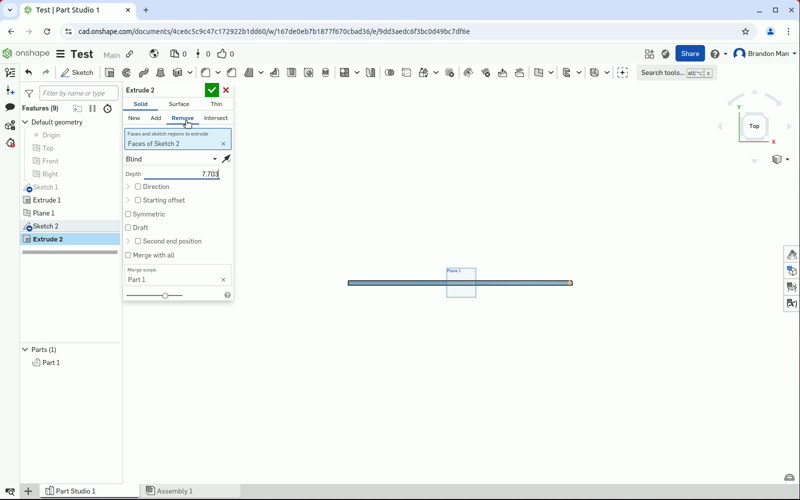
key(tab, 6)
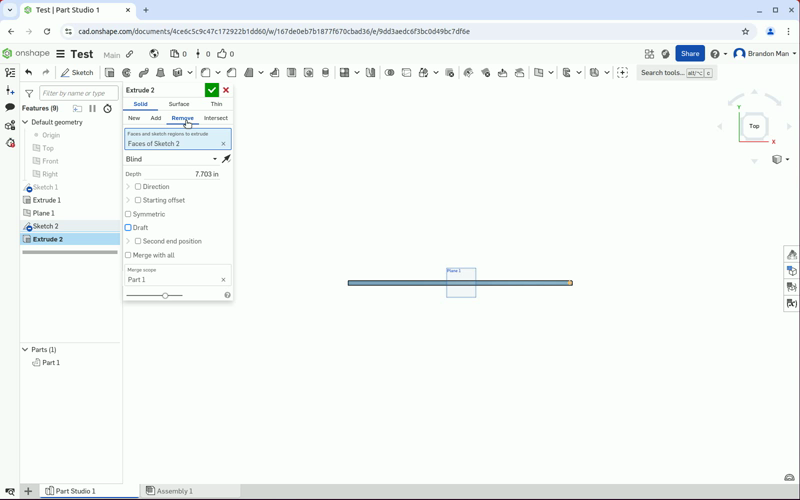
key(space)
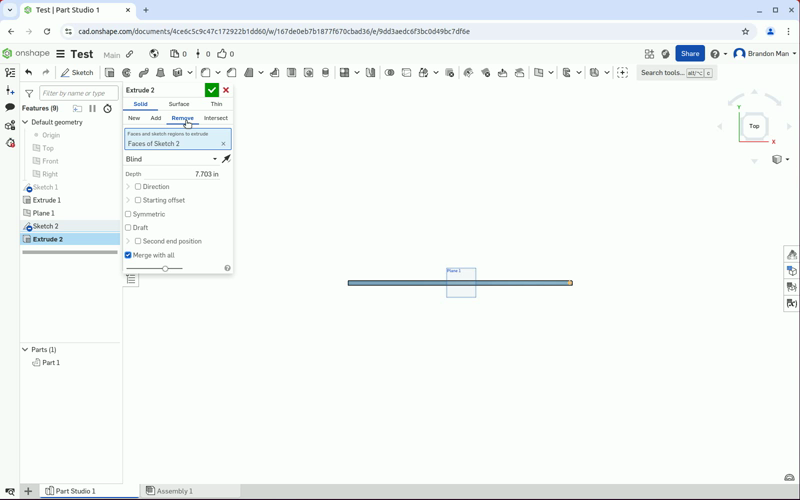
key(enter)
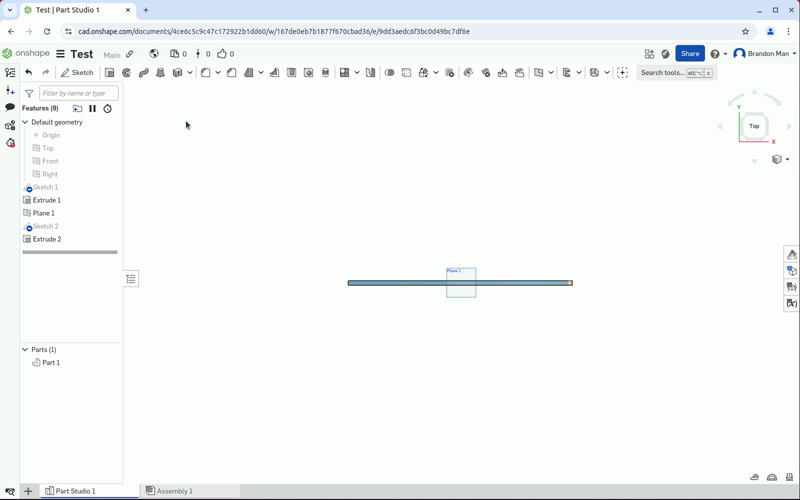
key(shift+h)
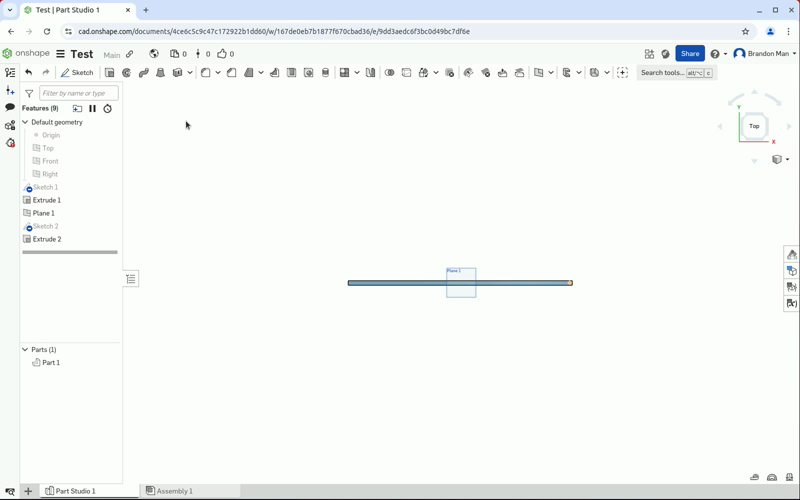
key(shift+h)
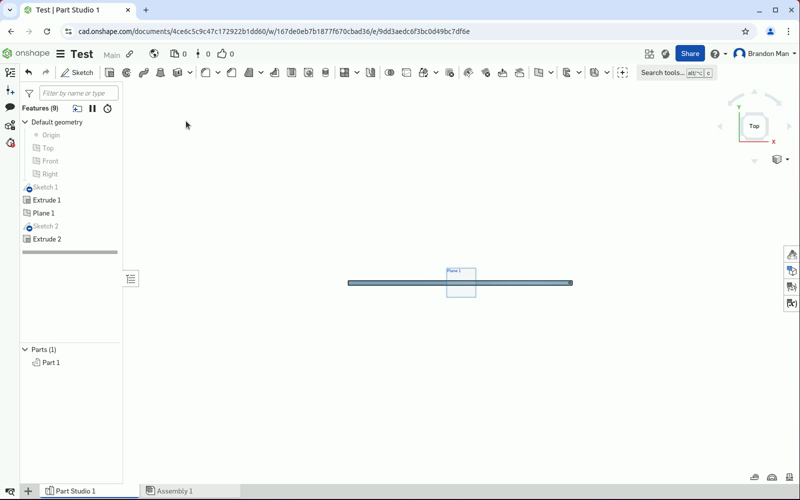
mouse_move(73, 189)
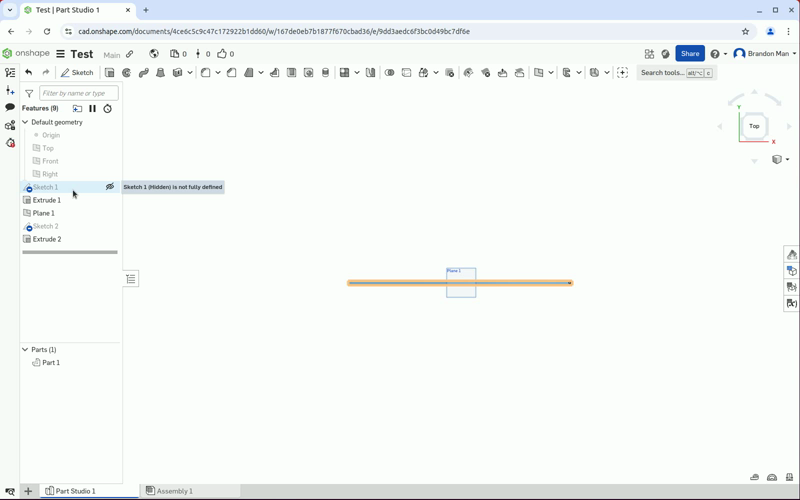
click(73, 189)
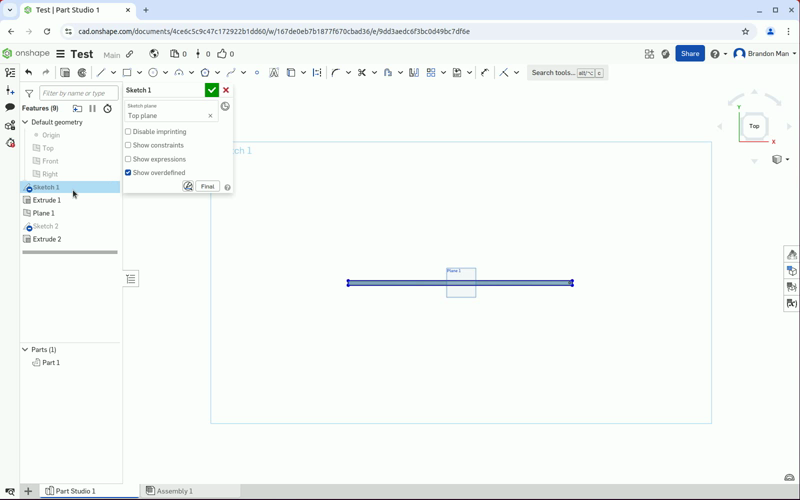
mouse_move(229, 92)
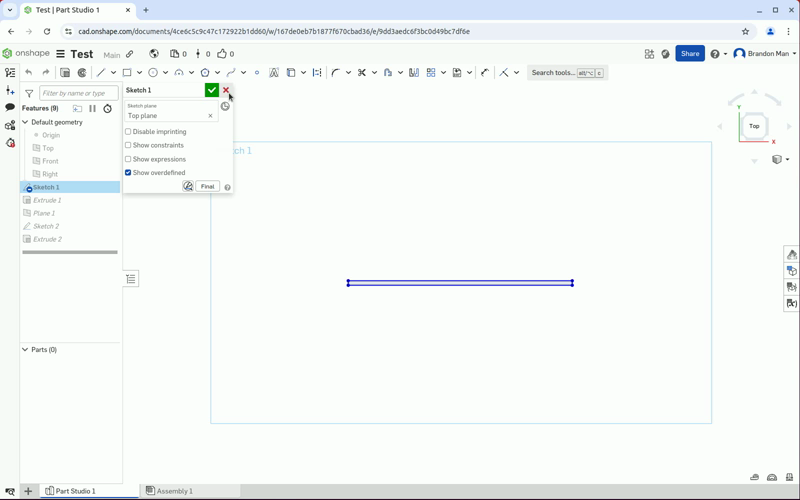
click(229, 92)
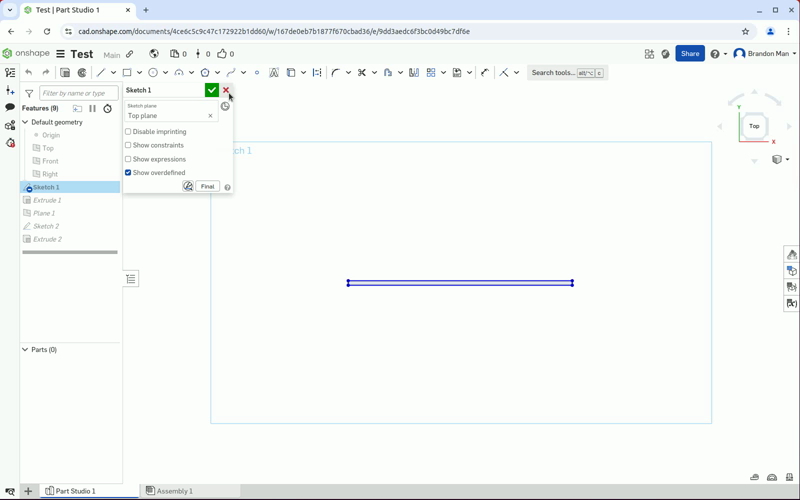
key(shift+s)
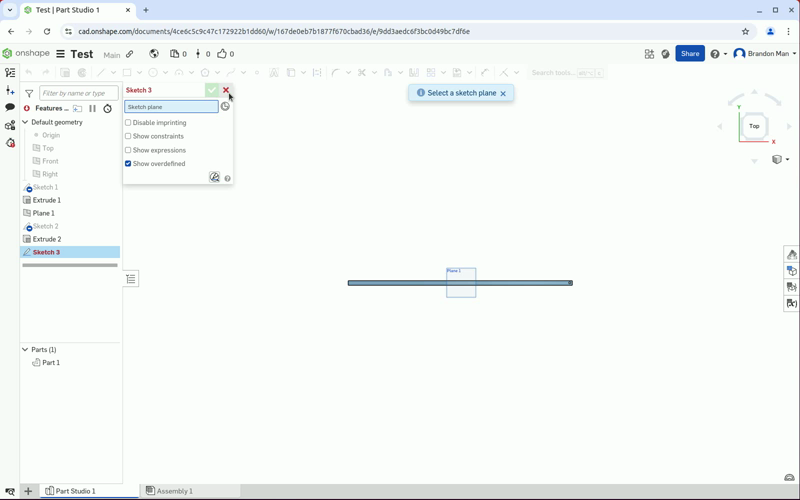
mouse_move(73, 215)
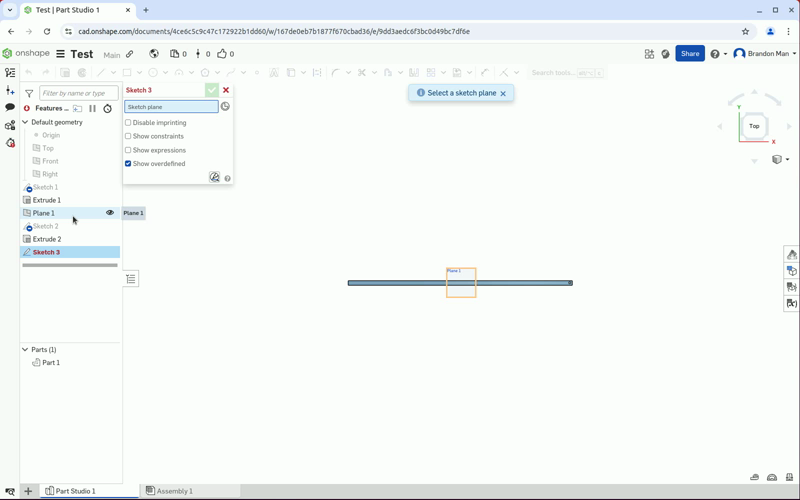
click(73, 215)
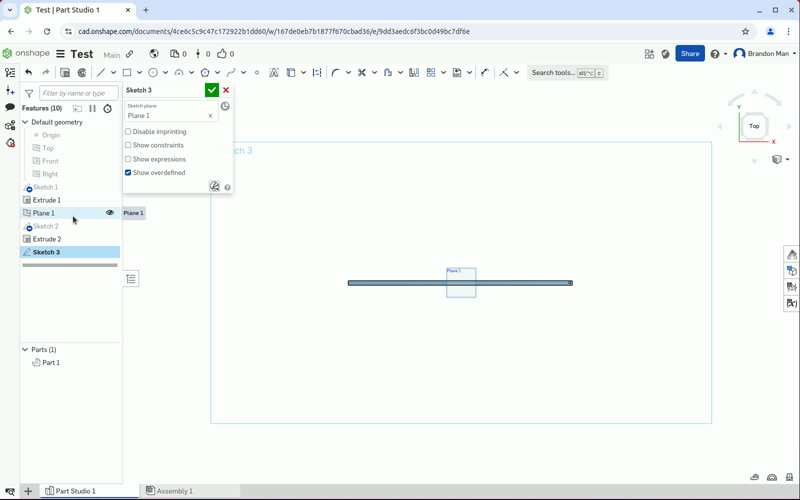
mouse_move(73, 352)
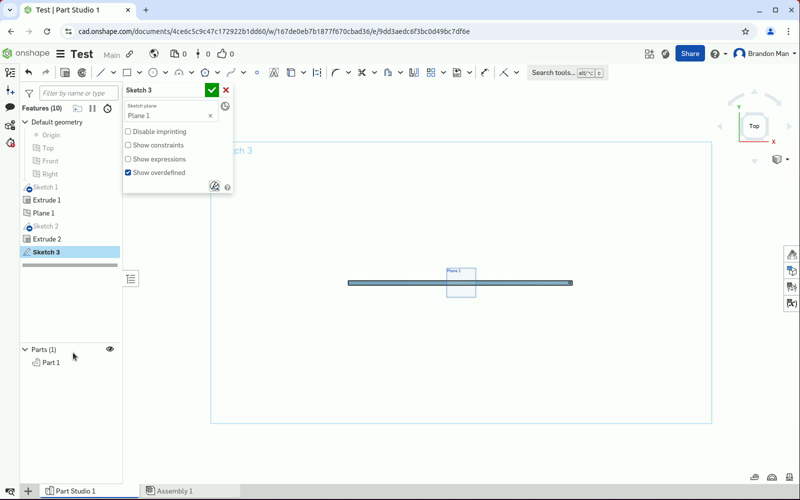
key(y)
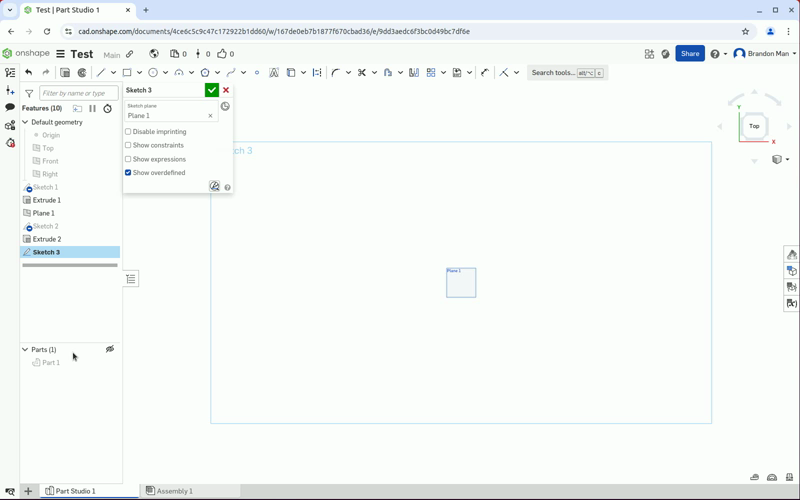
key(c)
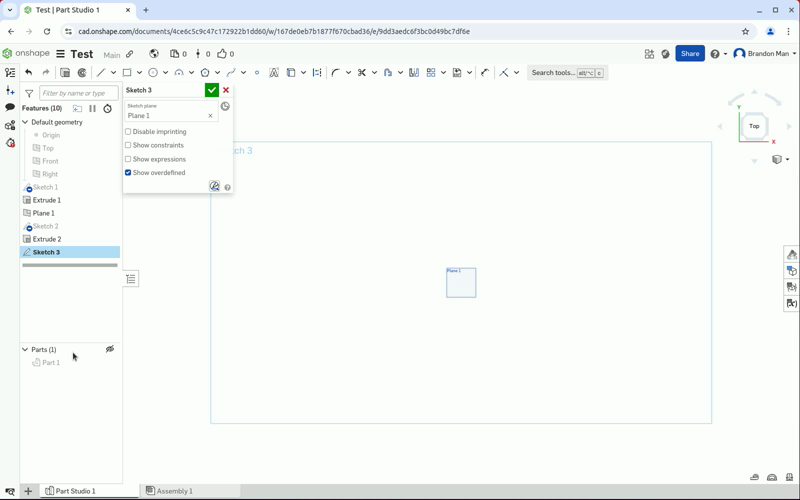
key_down(shift)
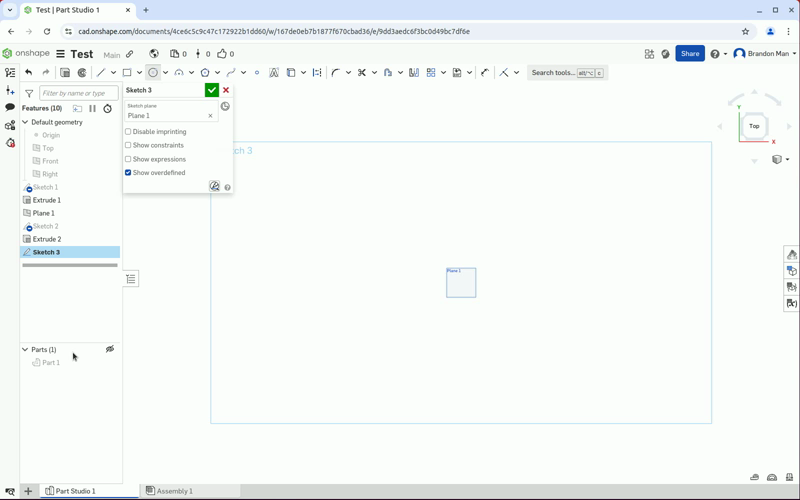
mouse_move(352, 282)
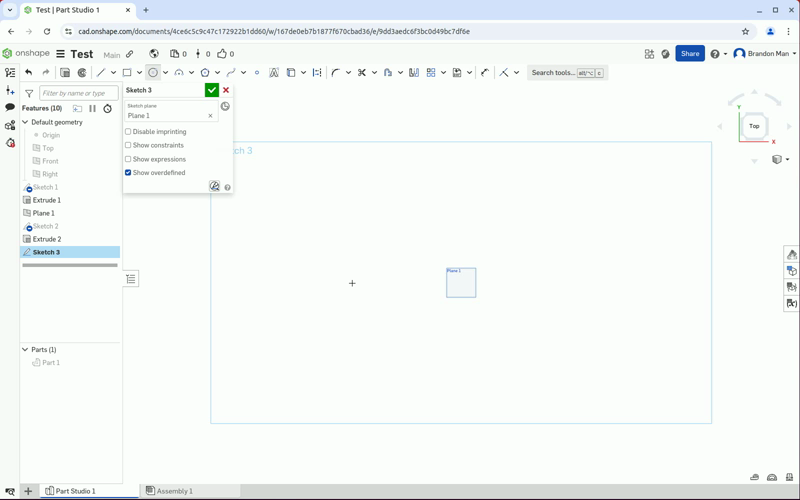
click(352, 282)
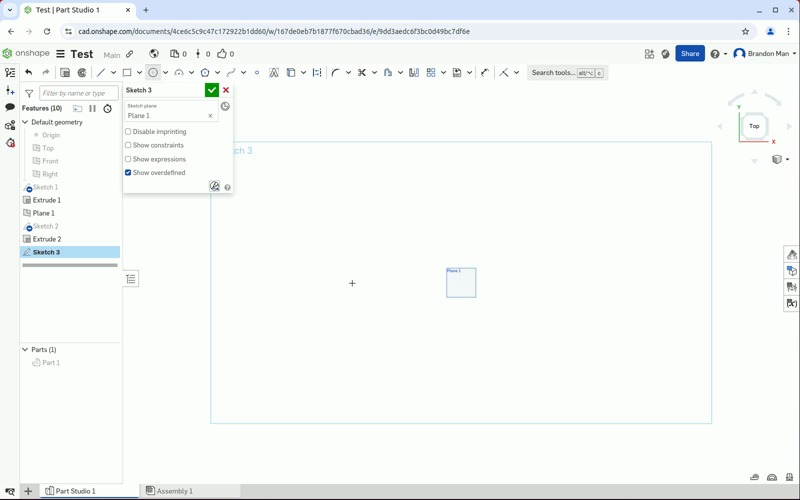
key_up(shift)
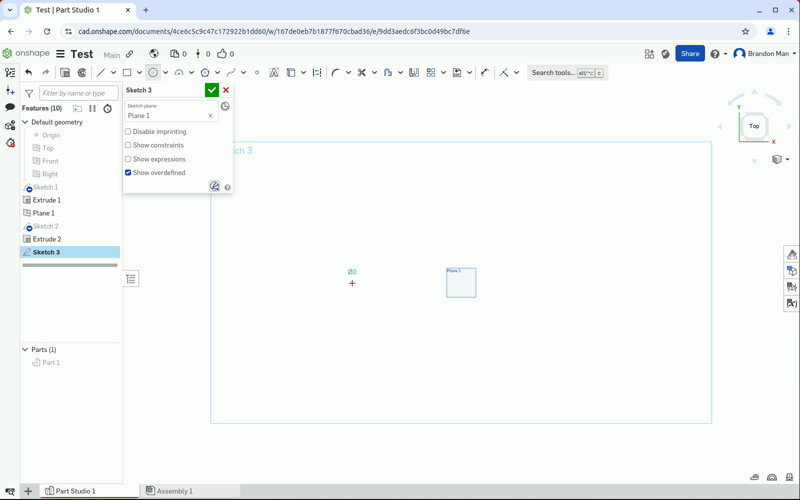
mouse_move(354, 282)
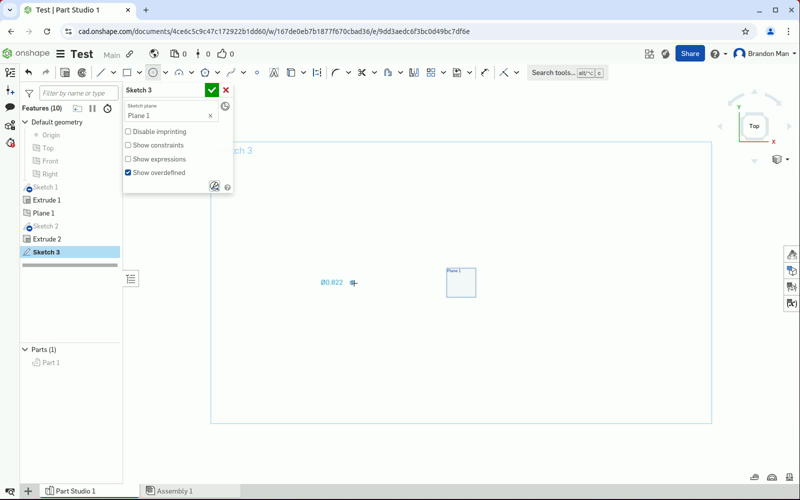
scroll(6)
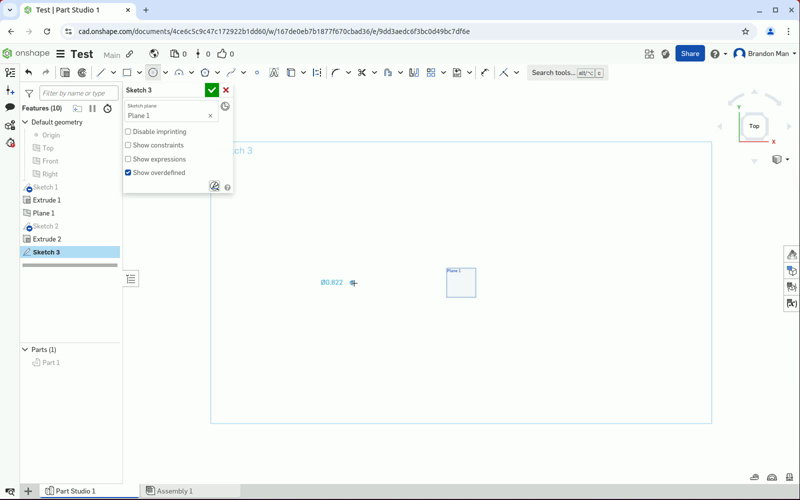
scroll(6)
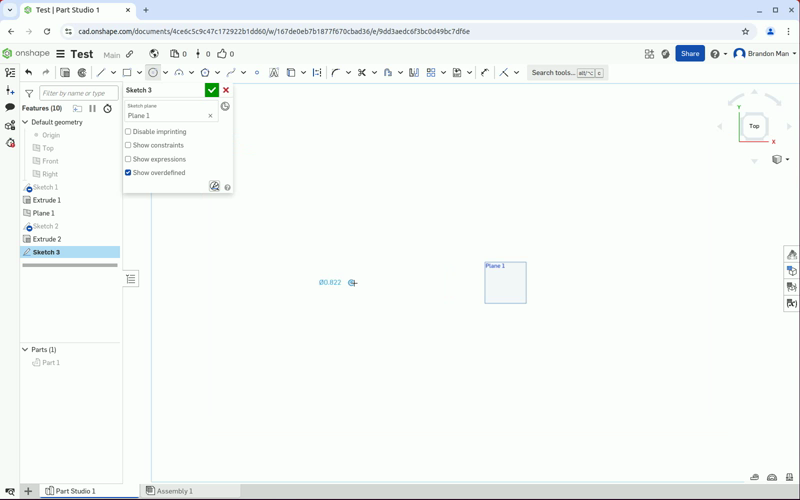
scroll(6)
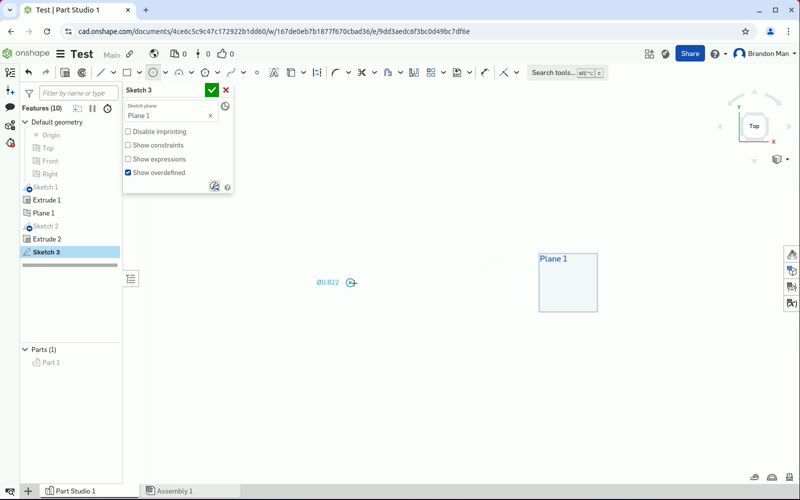
scroll(6)
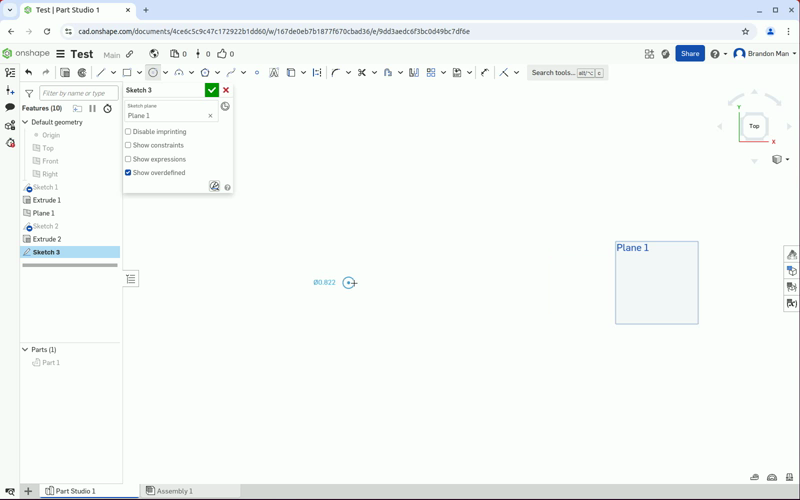
scroll(6)
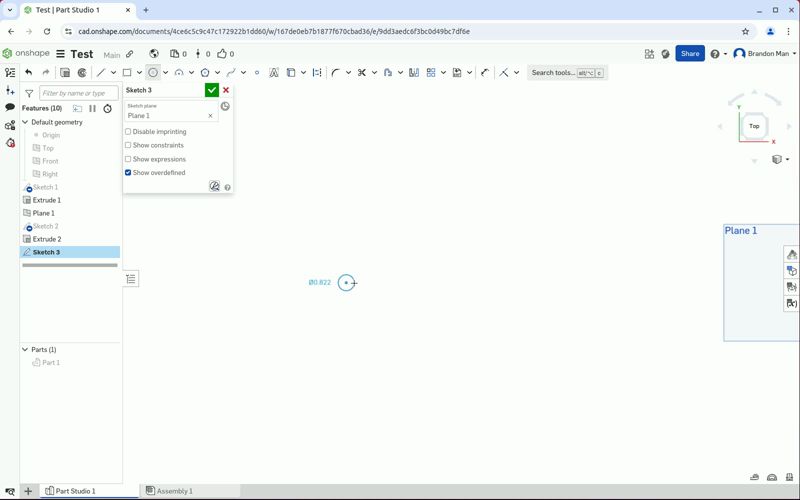
scroll(6)
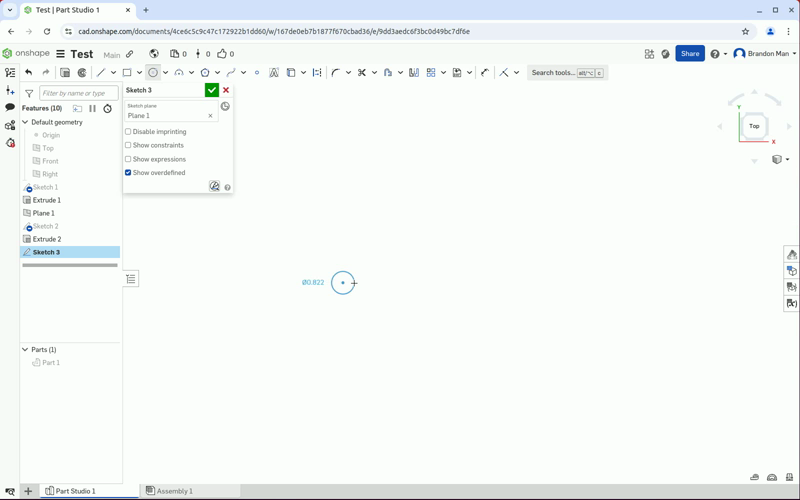
scroll(6)
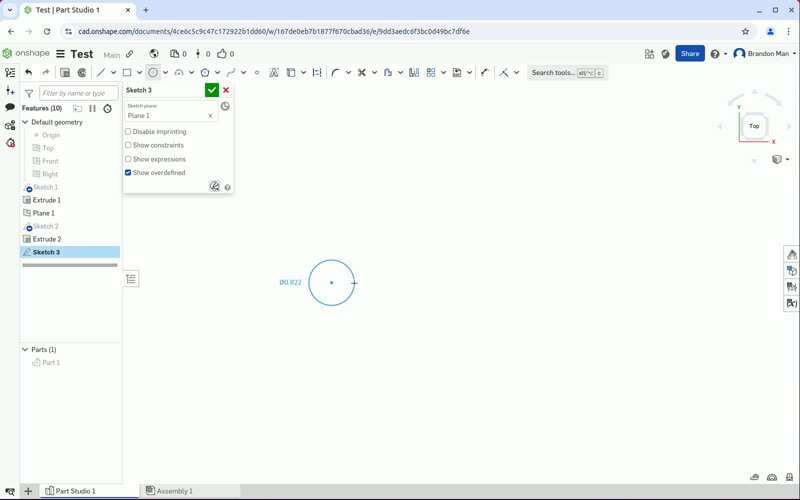
click(354, 282)
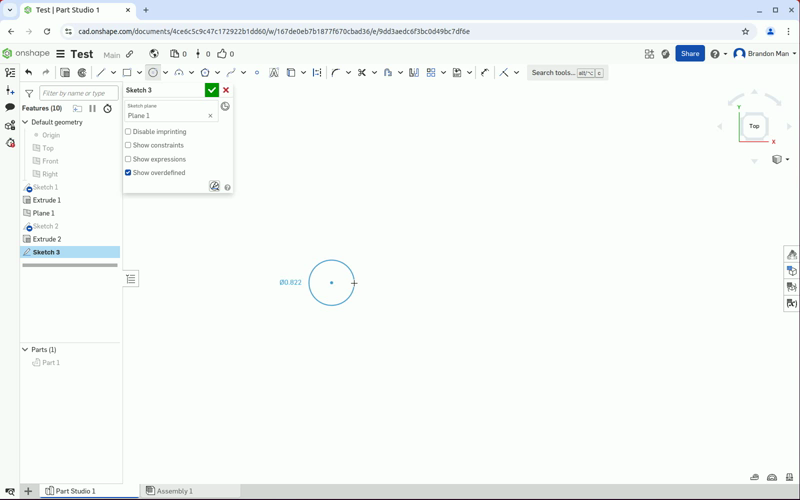
scroll(-6)
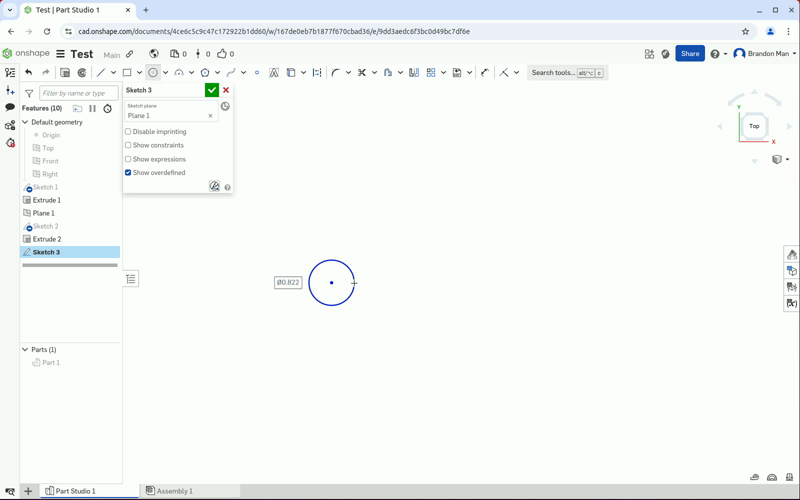
scroll(-6)
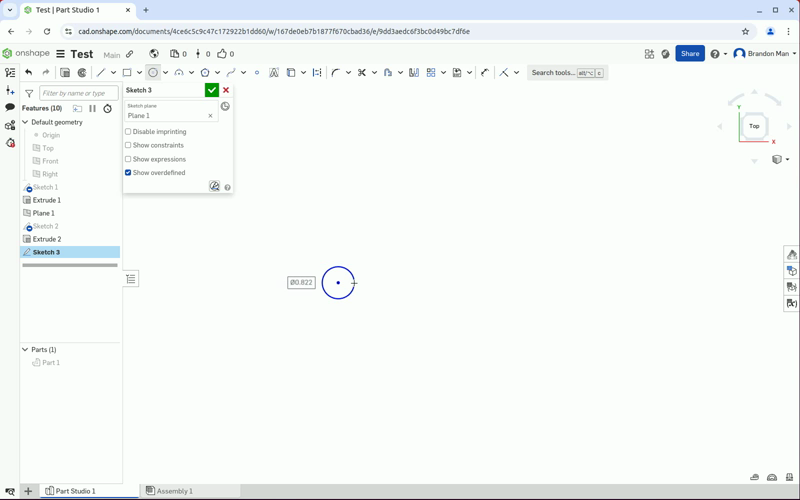
scroll(-6)
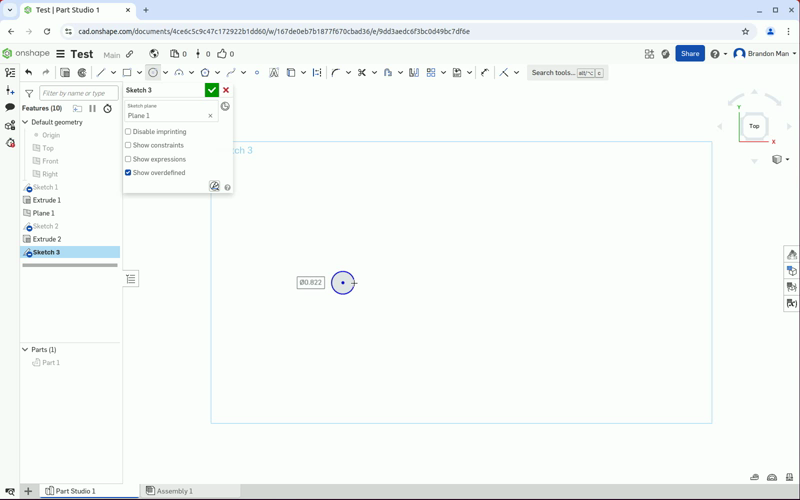
scroll(-6)
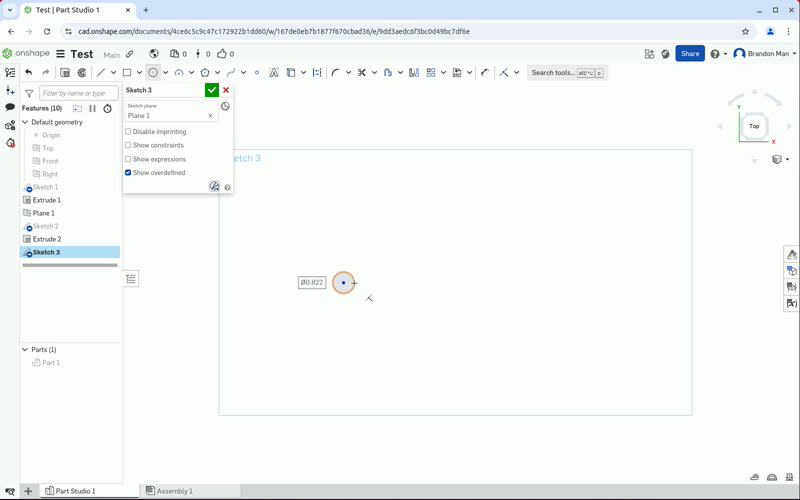
scroll(-6)
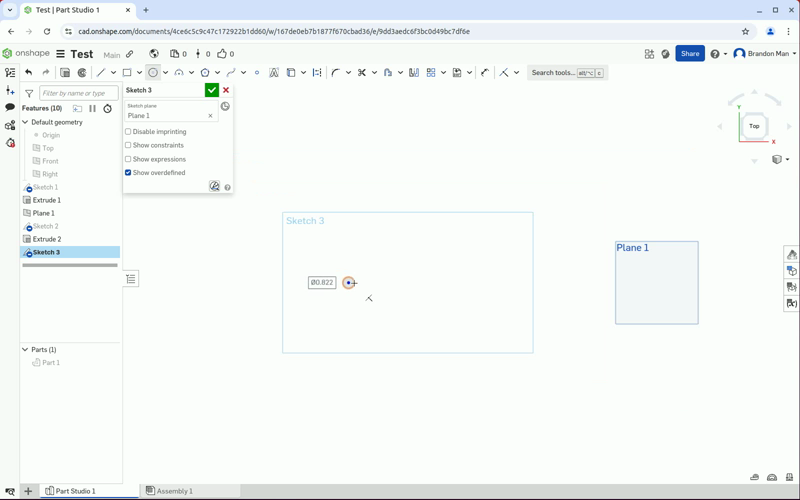
scroll(-6)
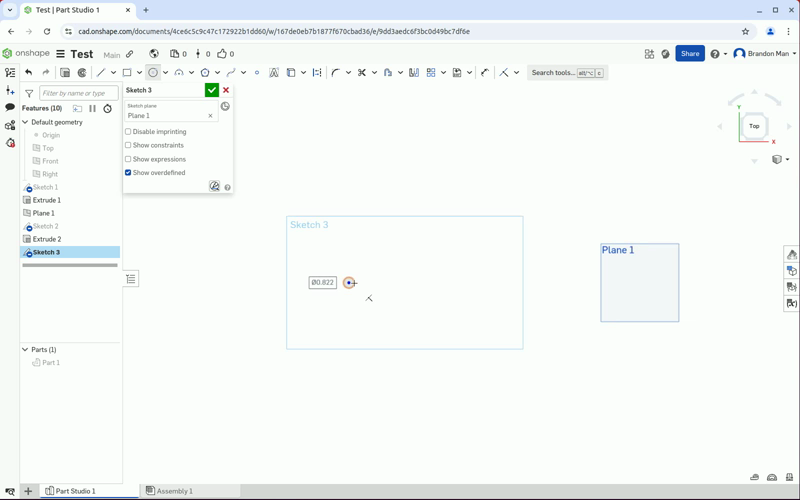
scroll(-6)
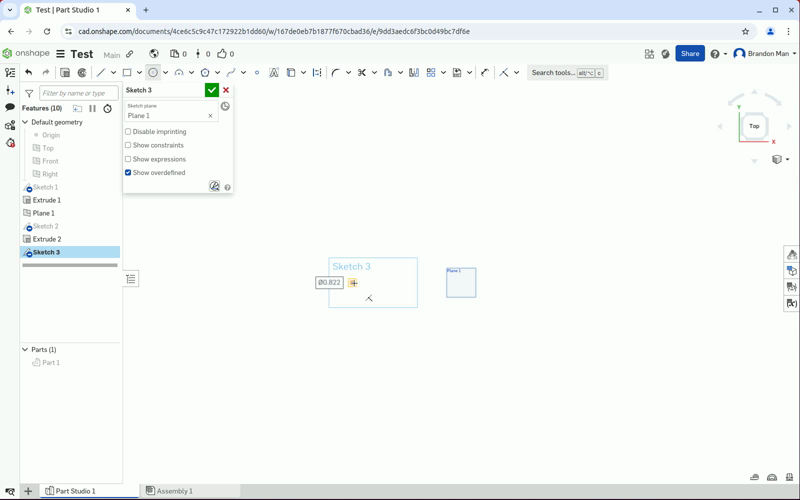
key(esc)
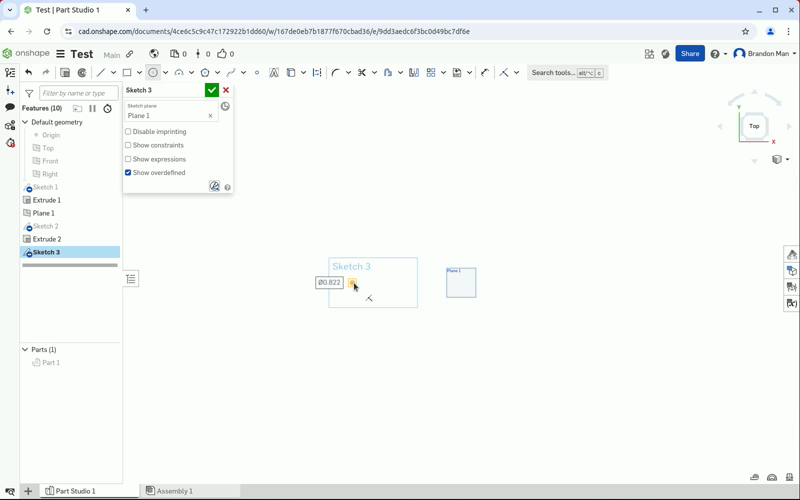
mouse_move(352, 281)
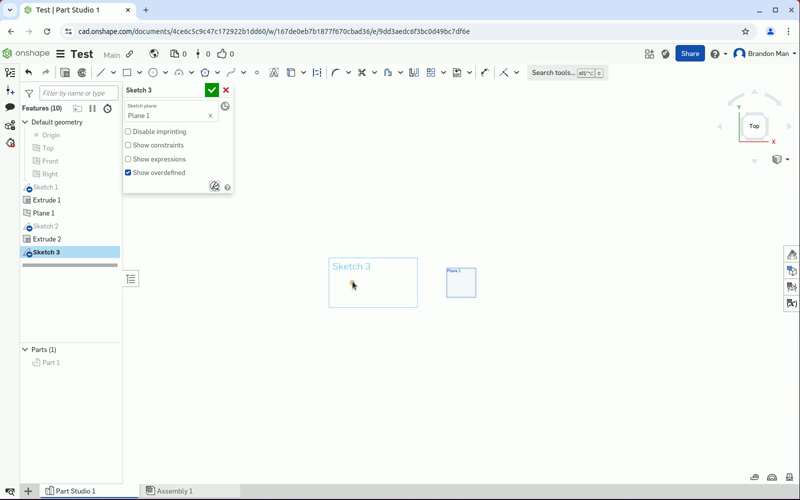
scroll(6)
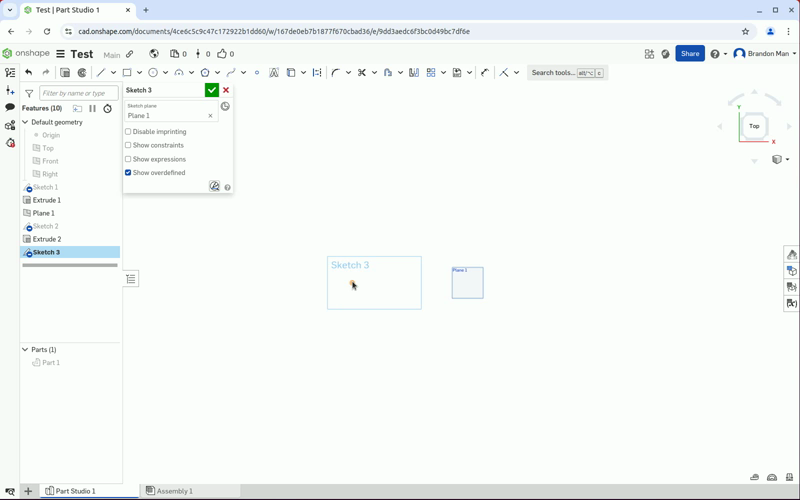
scroll(6)
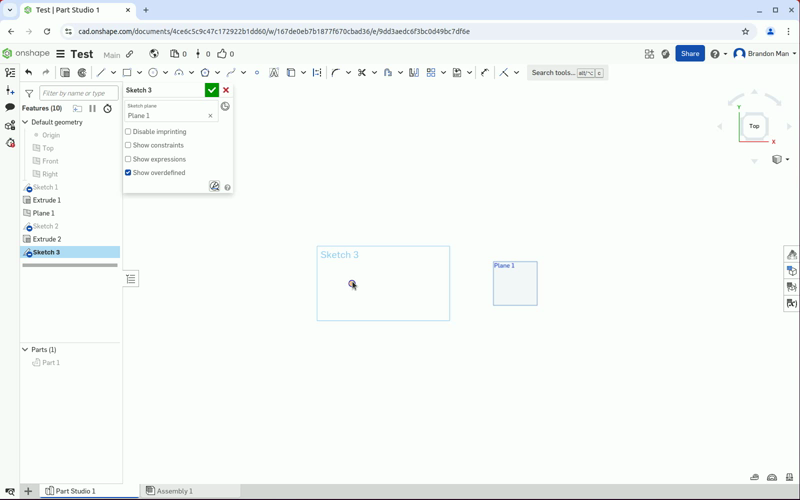
scroll(6)
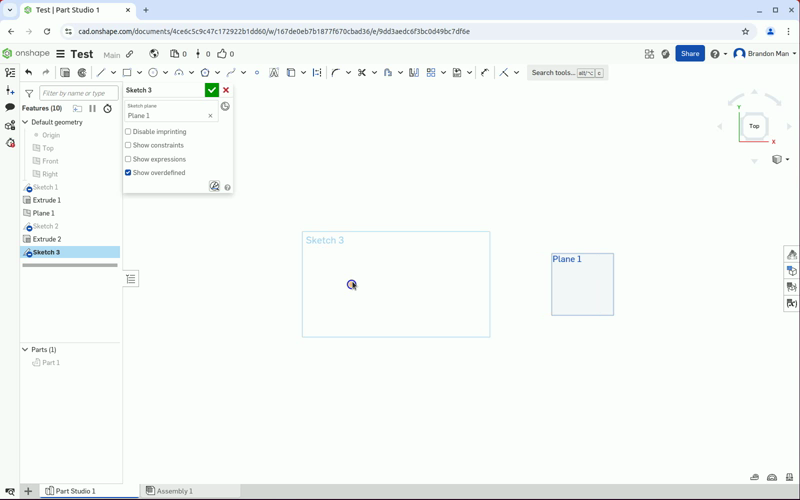
scroll(6)
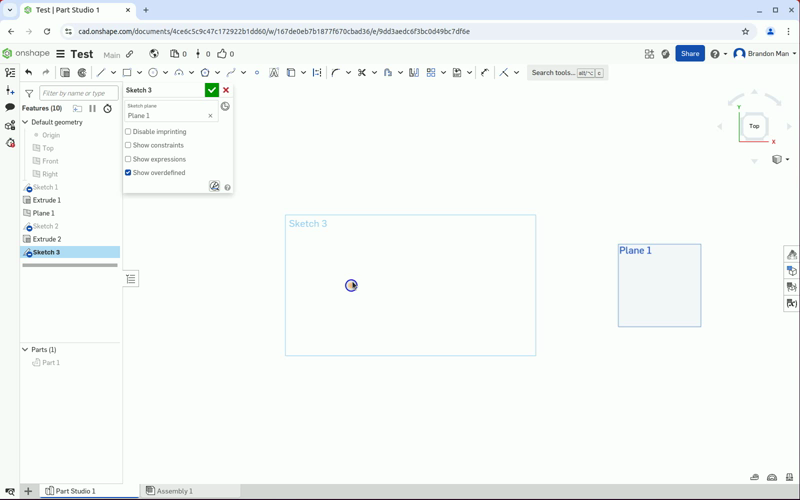
scroll(6)
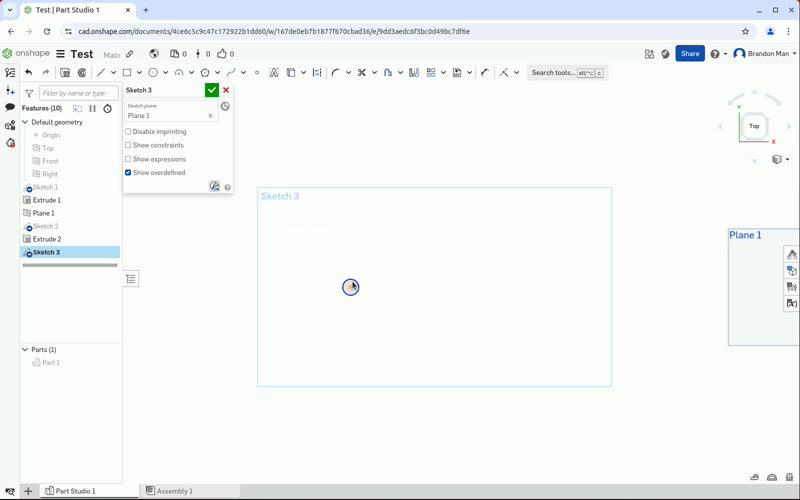
scroll(6)
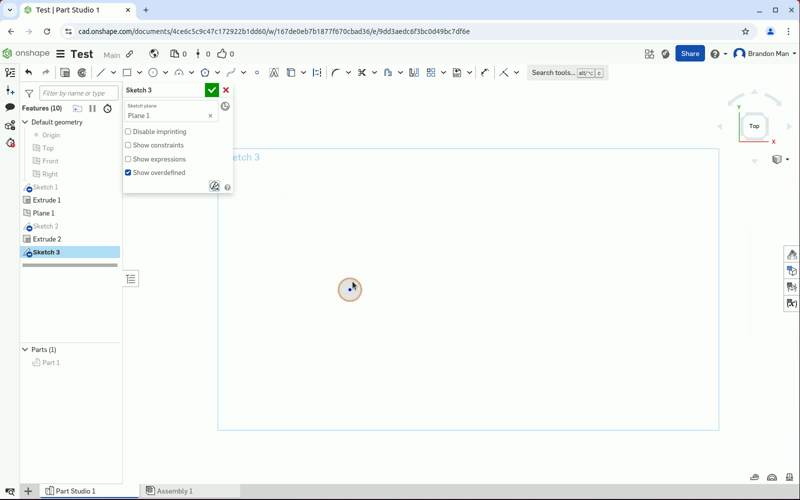
scroll(6)
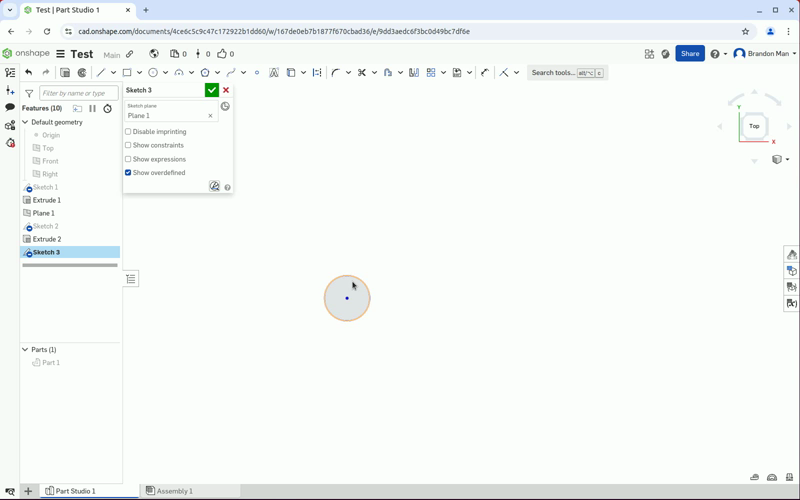
click(352, 281)
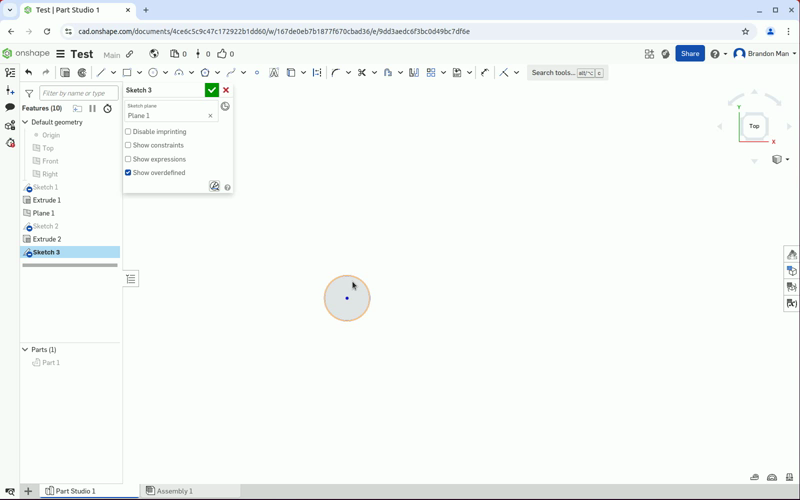
scroll(-6)
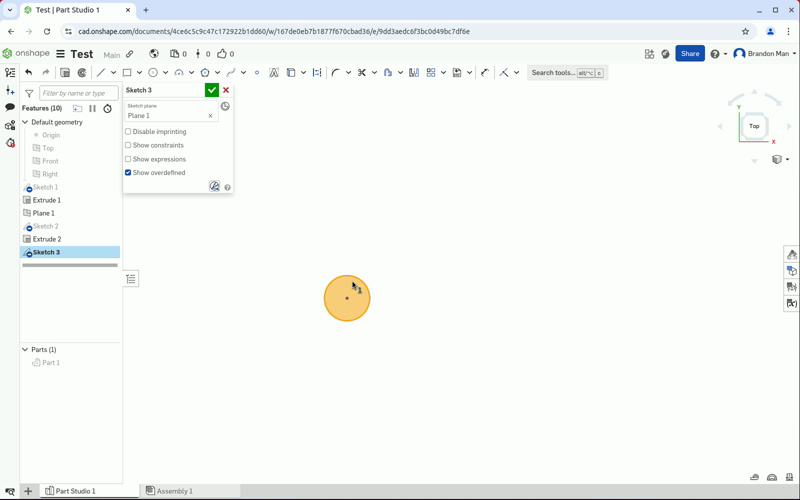
scroll(-6)
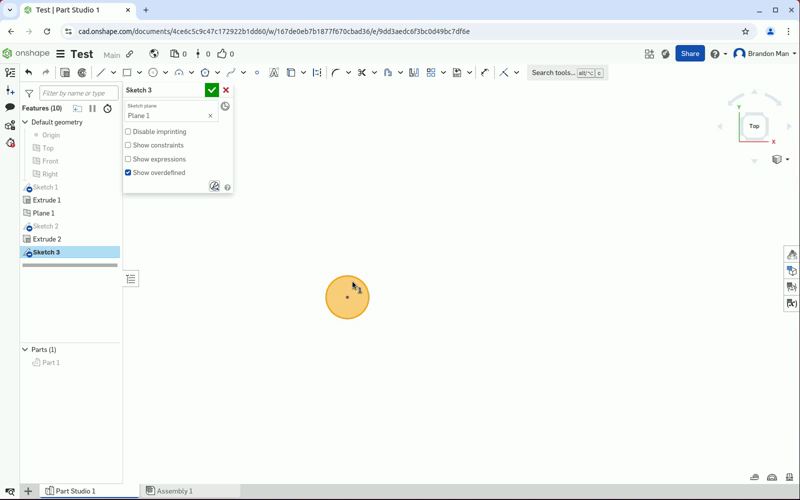
scroll(-6)
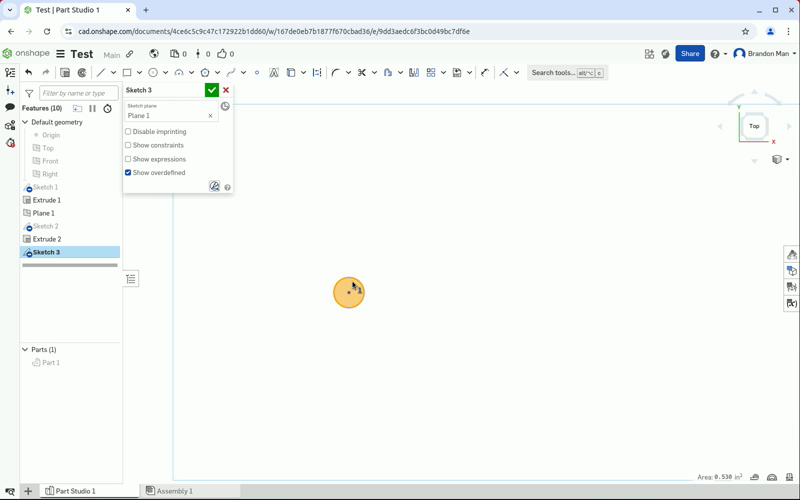
scroll(-6)
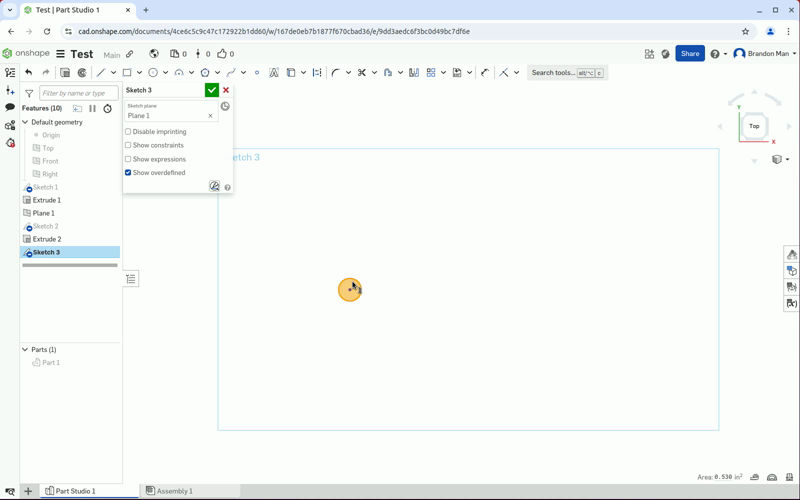
scroll(-6)
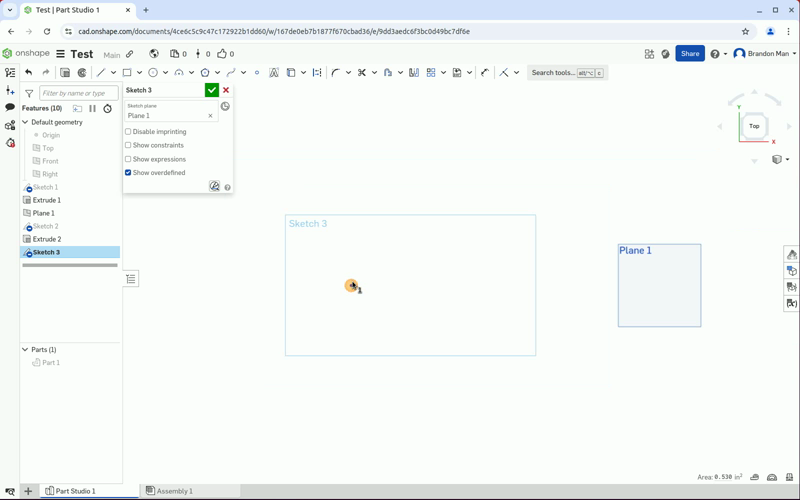
scroll(-6)
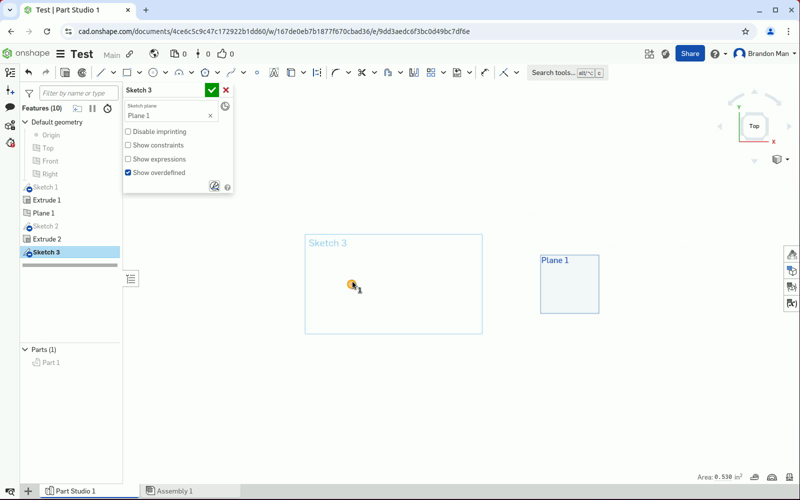
scroll(-6)
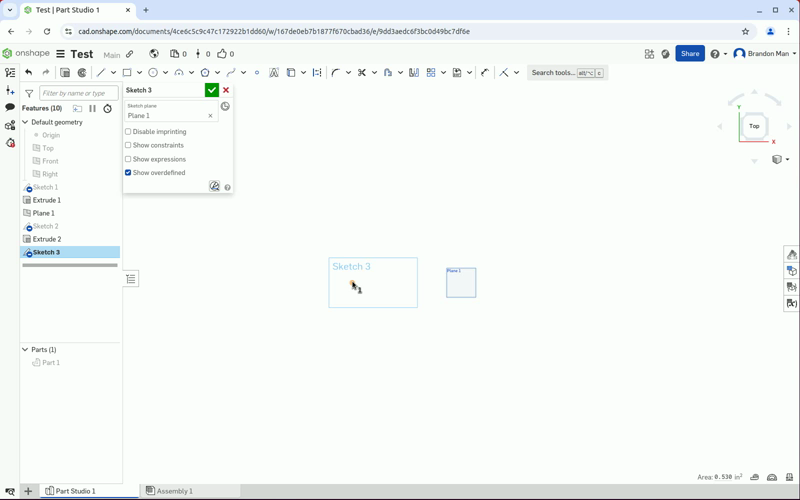
mouse_move(73, 352)
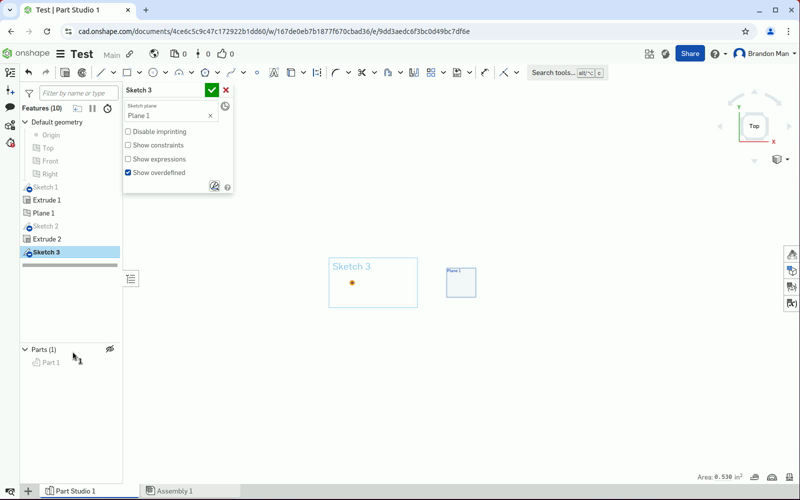
key(shift+y)
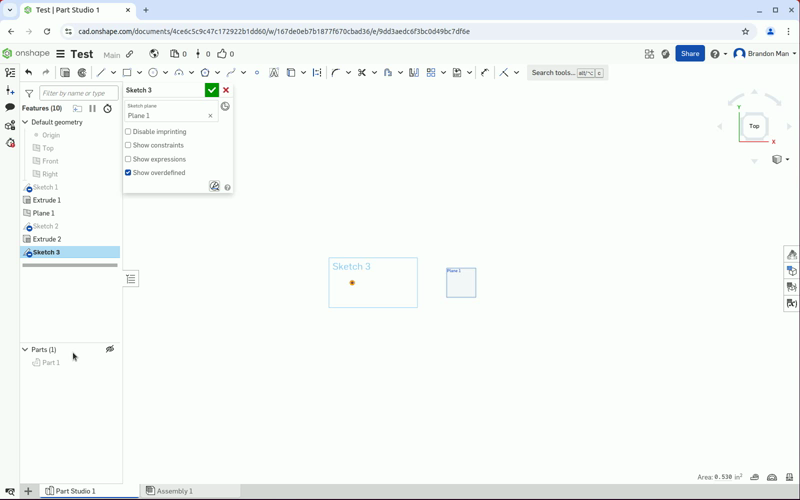
key(shift+e)
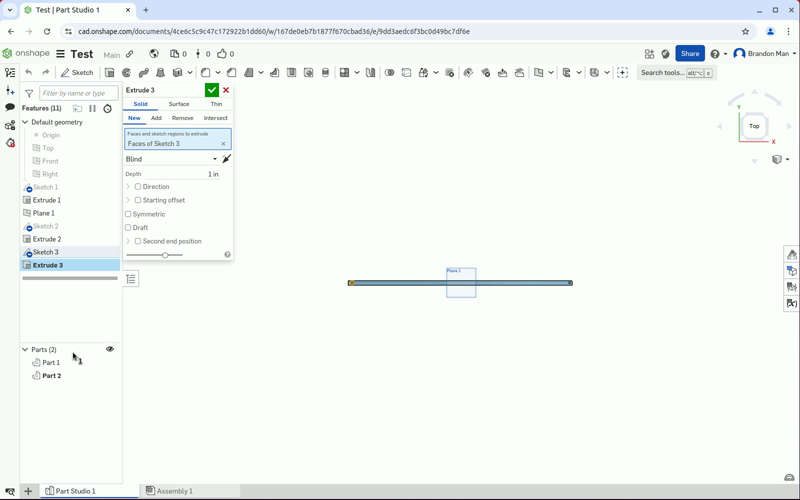
mouse_move(143, 106)
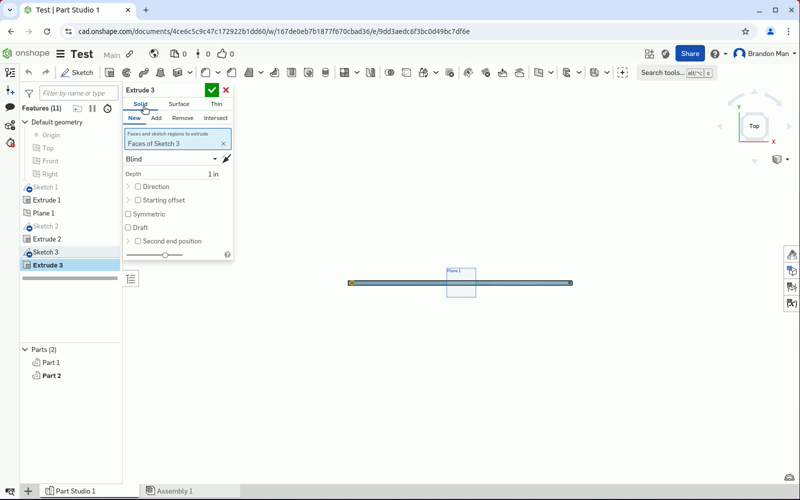
click(143, 106)
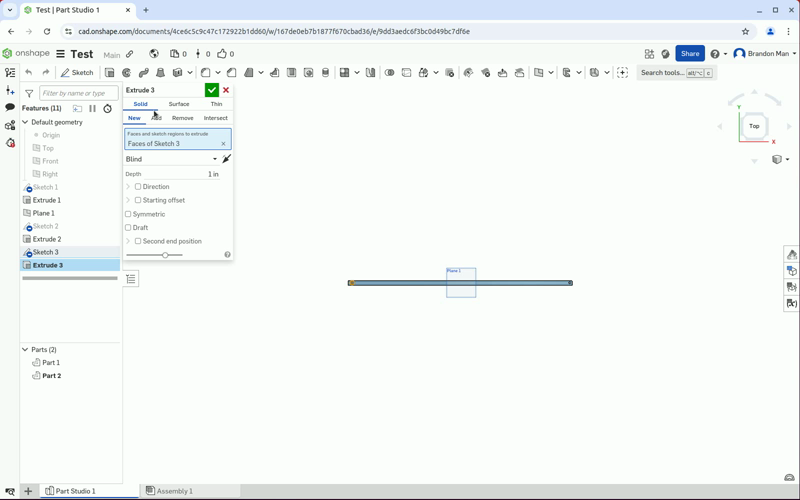
mouse_move(186, 120)
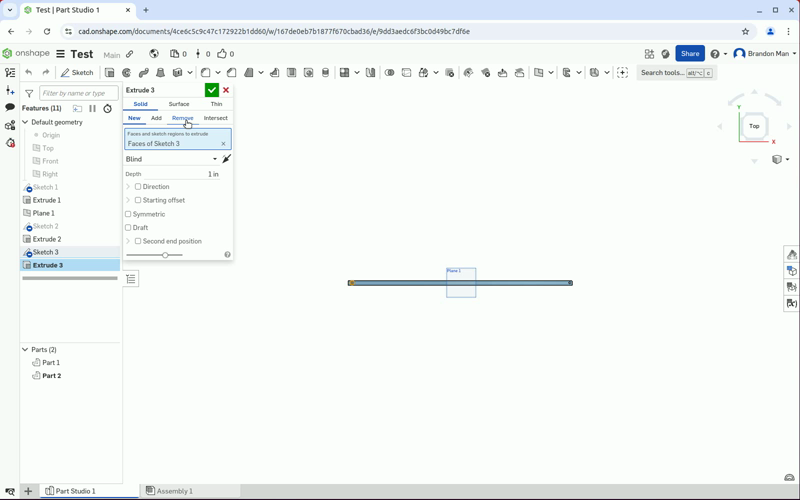
click(186, 120)
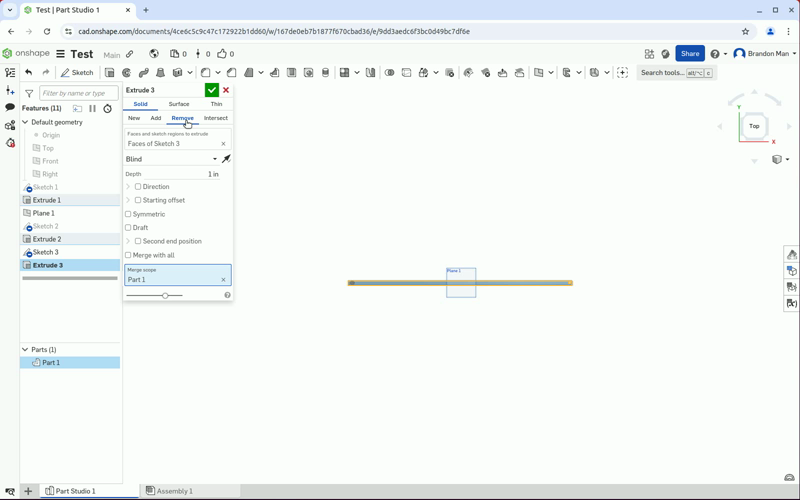
key(tab, 4)
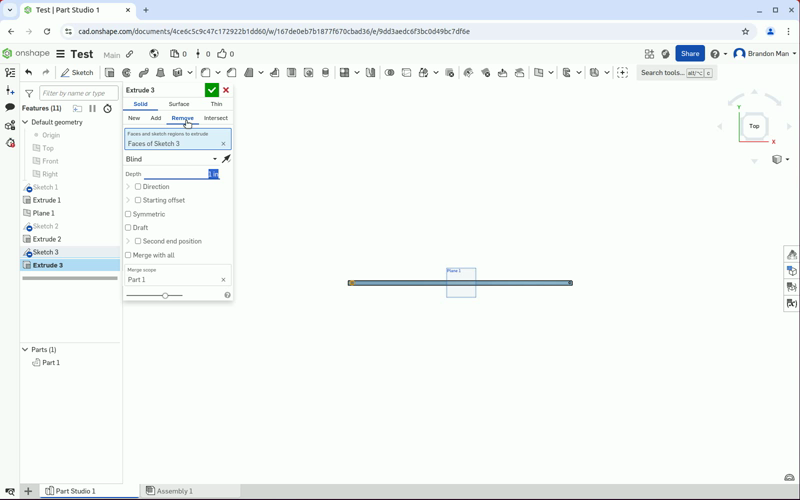
text(7.703)
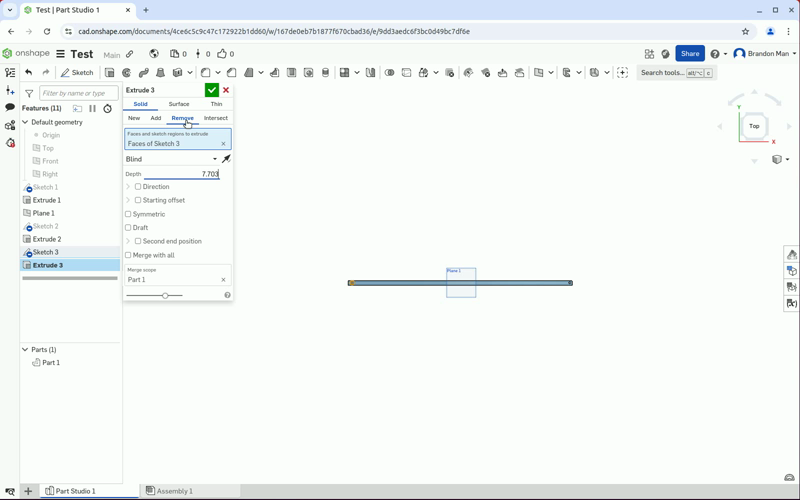
key(tab, 6)
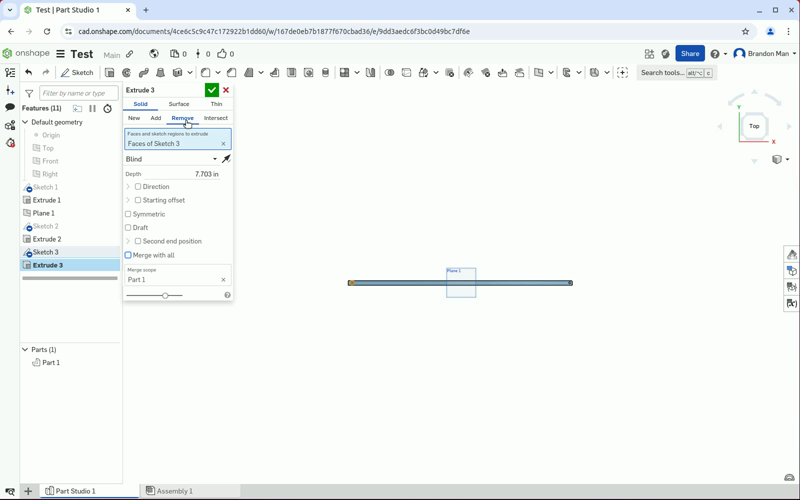
key(space)
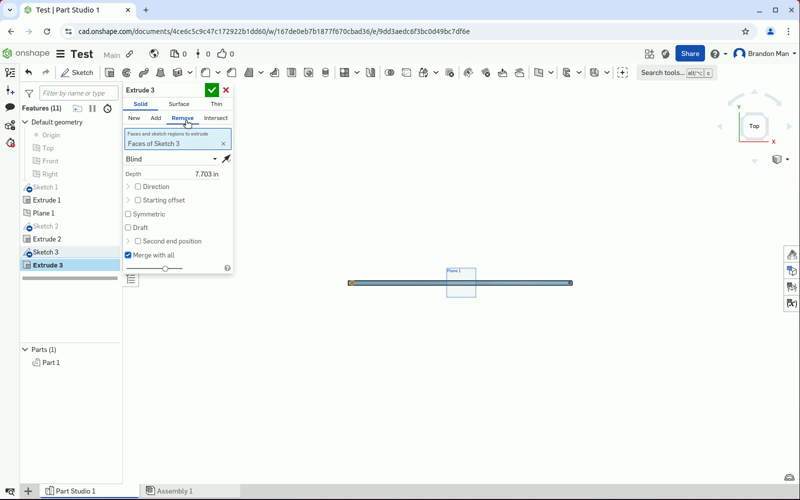
key(enter)
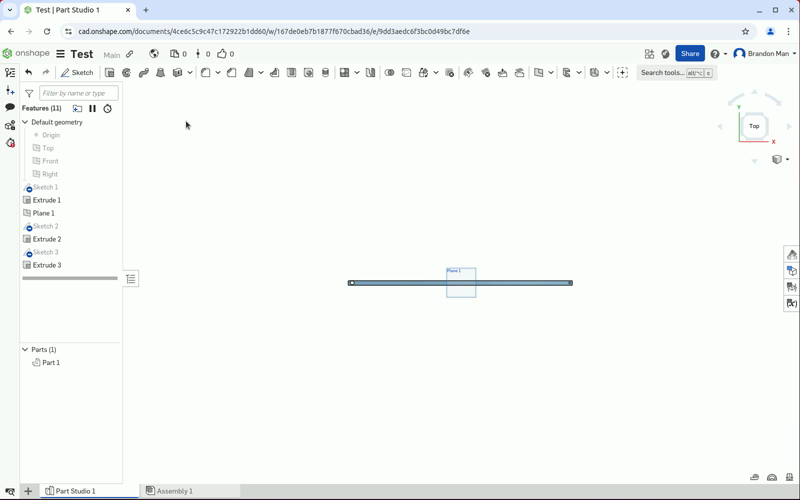
key(shift+h)
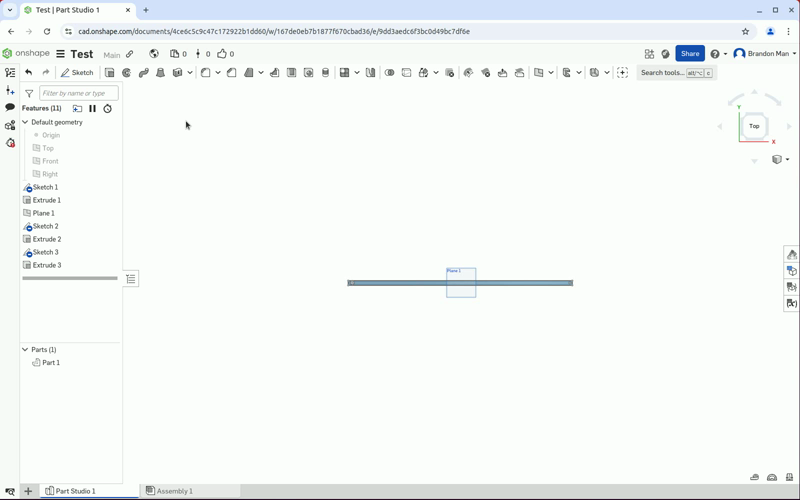
key(shift+h)
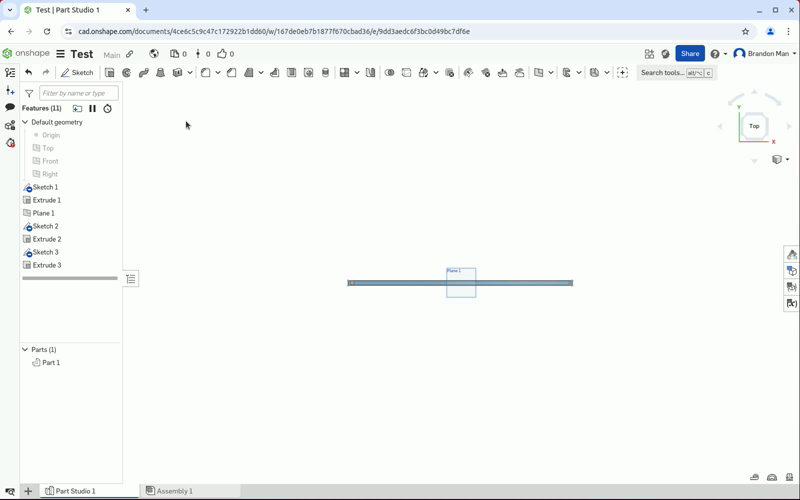
key(shift+7)
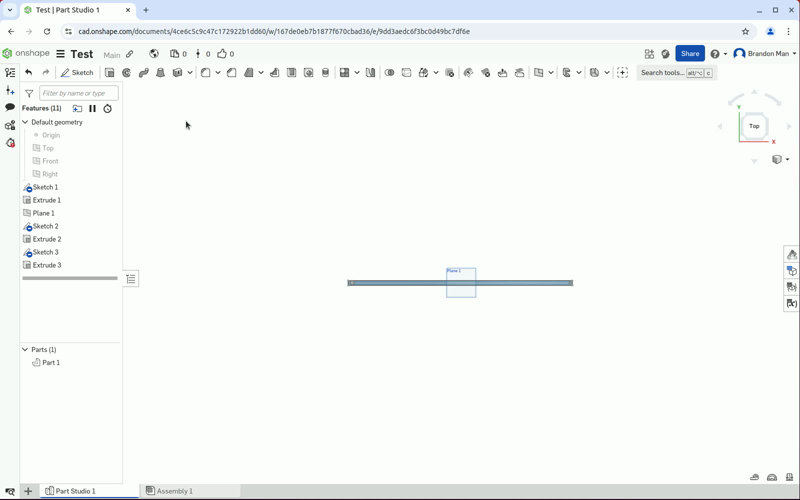
key(up, 3)
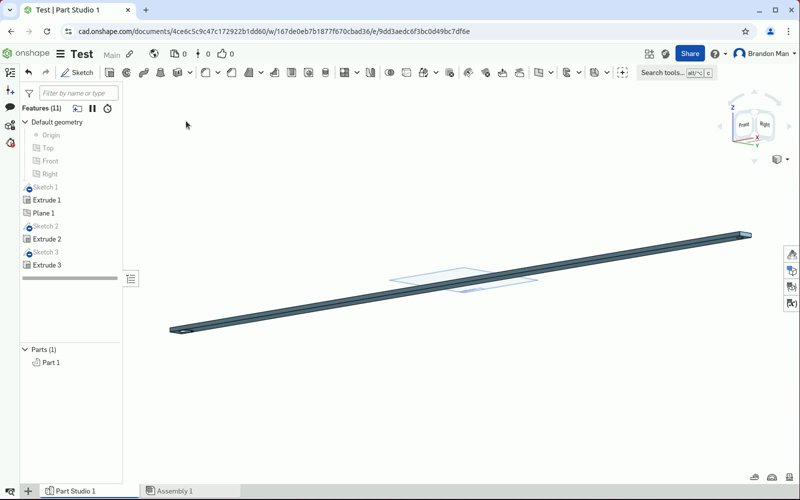
key(left, 3)
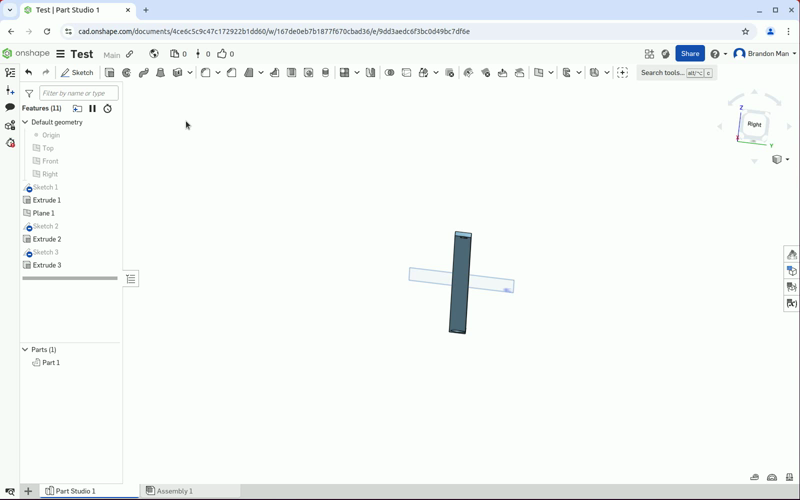
key(right, 3)
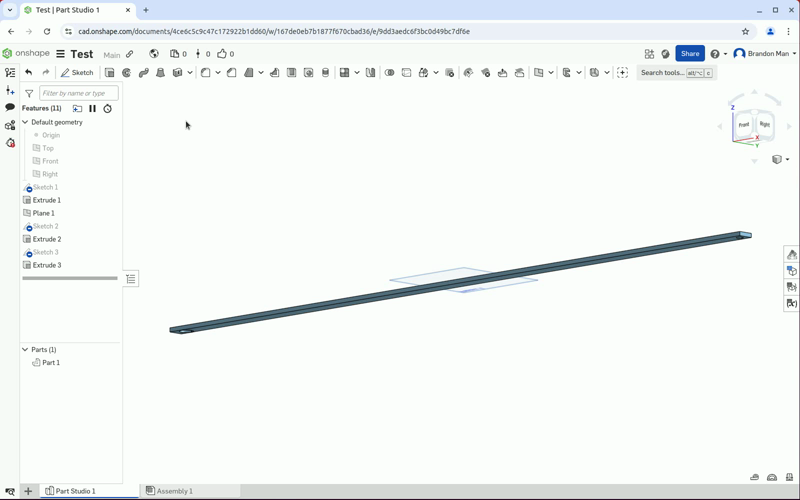
key(down, 3)
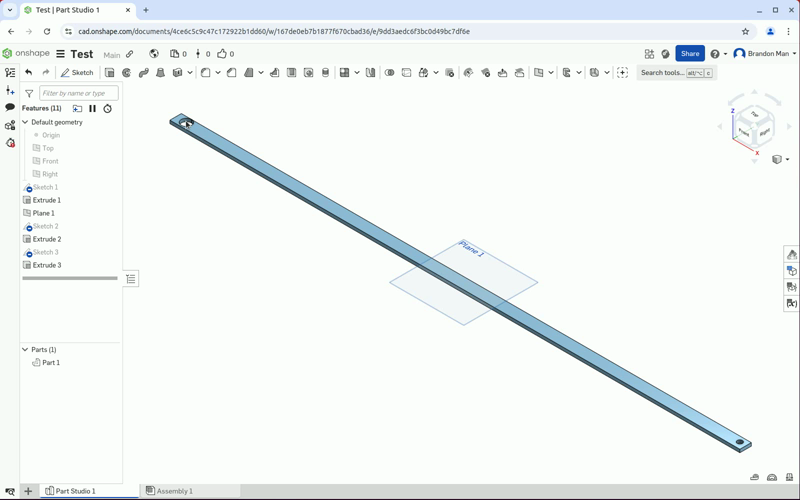
mouse_move(73, 189)
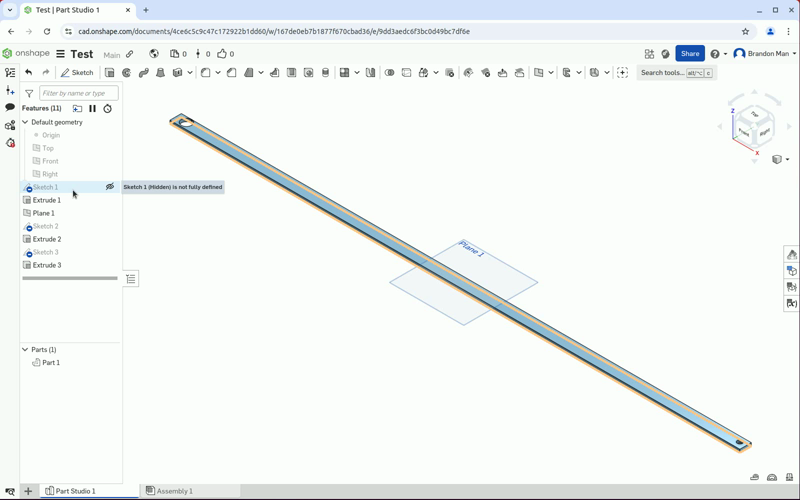
click(73, 189)